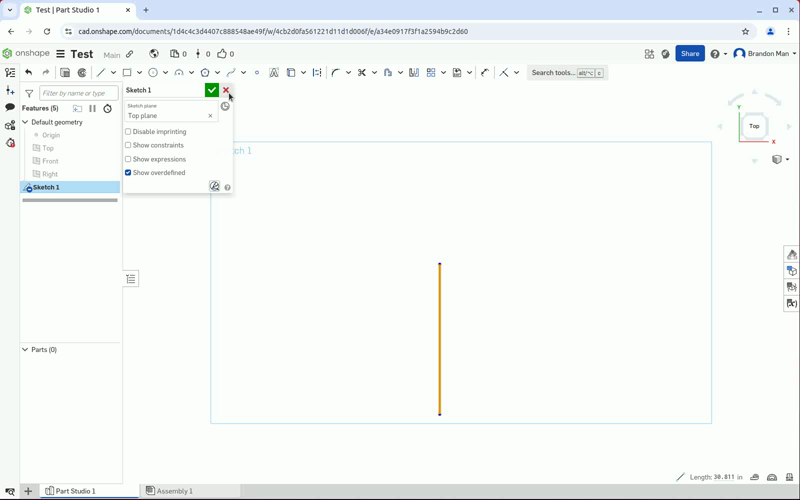
key(shift+h)
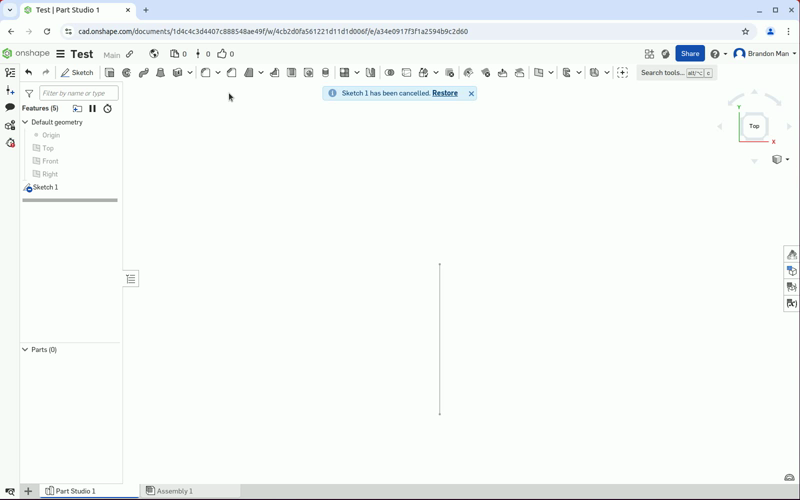
mouse_move(73, 352)
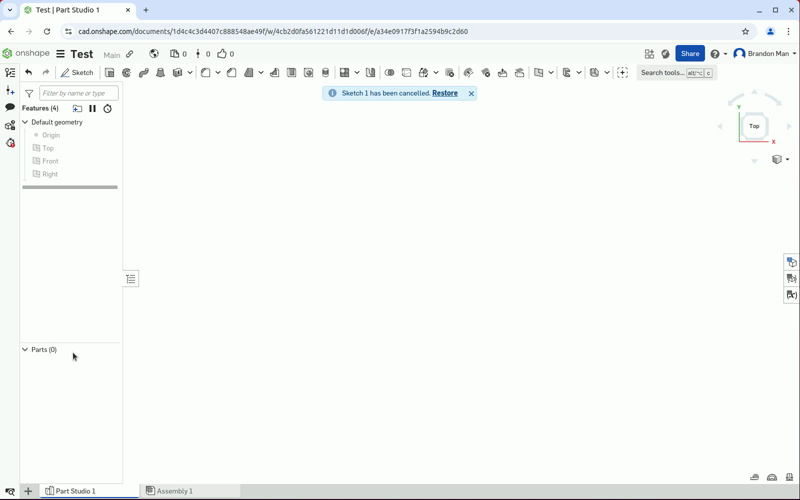
key(y)
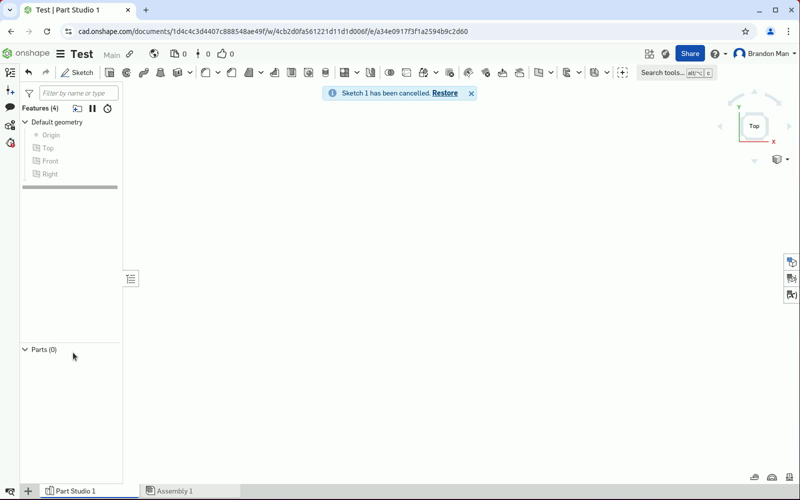
key(shift+p)
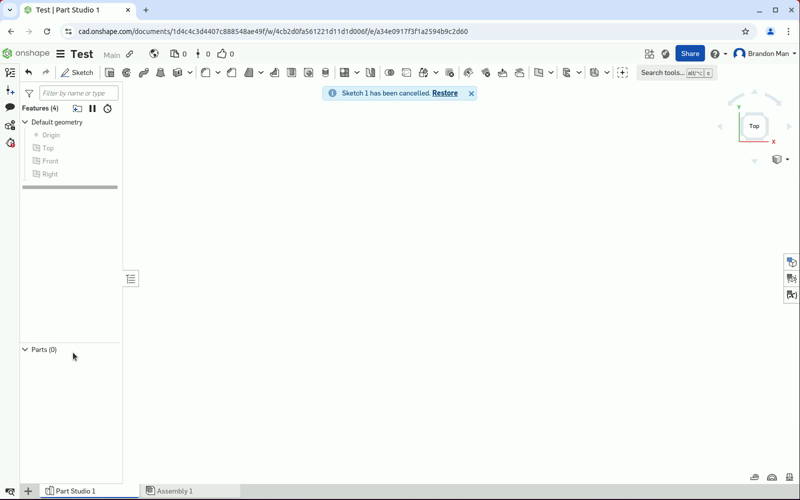
key(space)
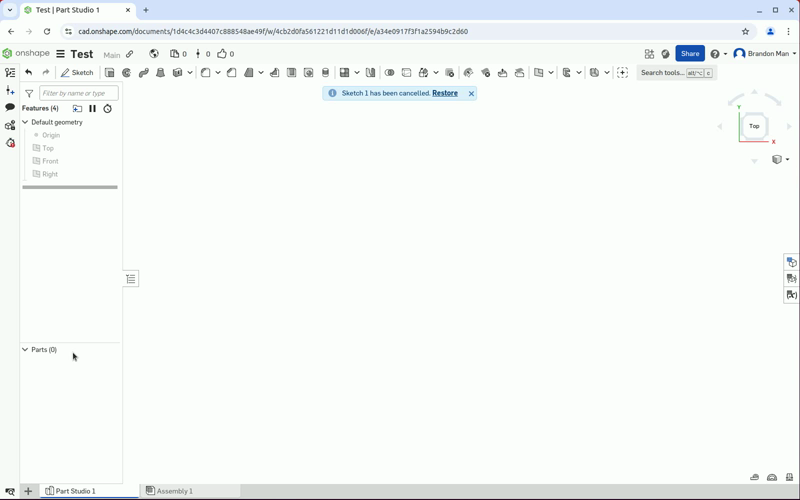
key_down(shift)
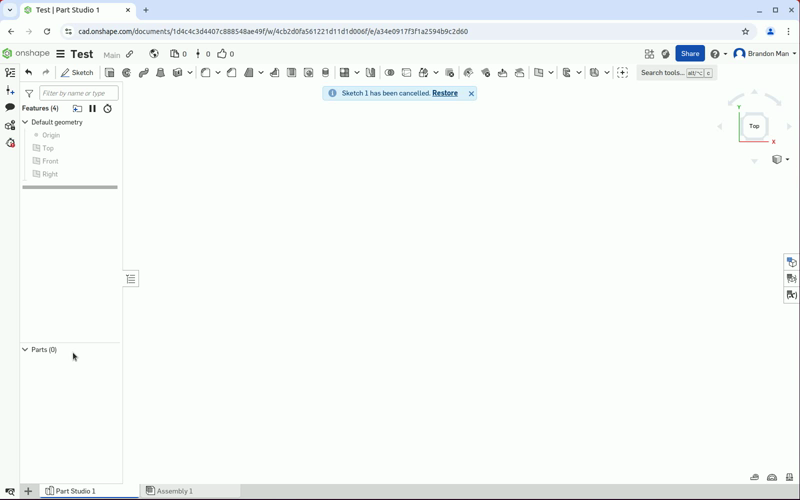
key(up)
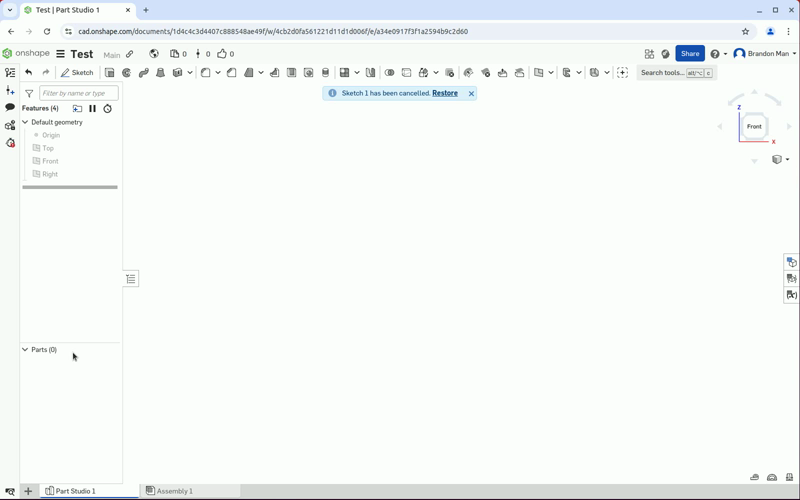
key_up(shift)
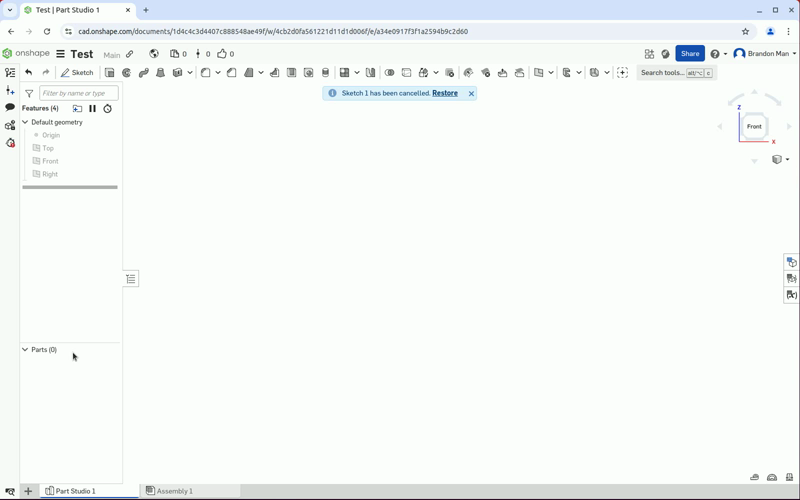
mouse_move(73, 352)
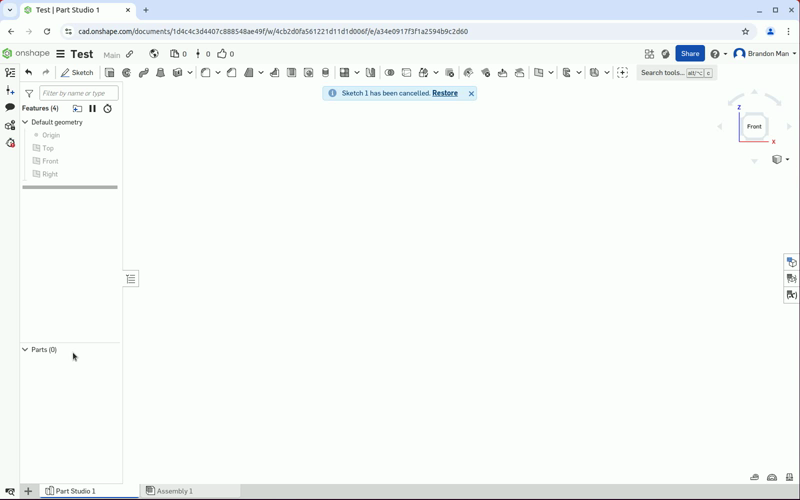
key(shift+y)
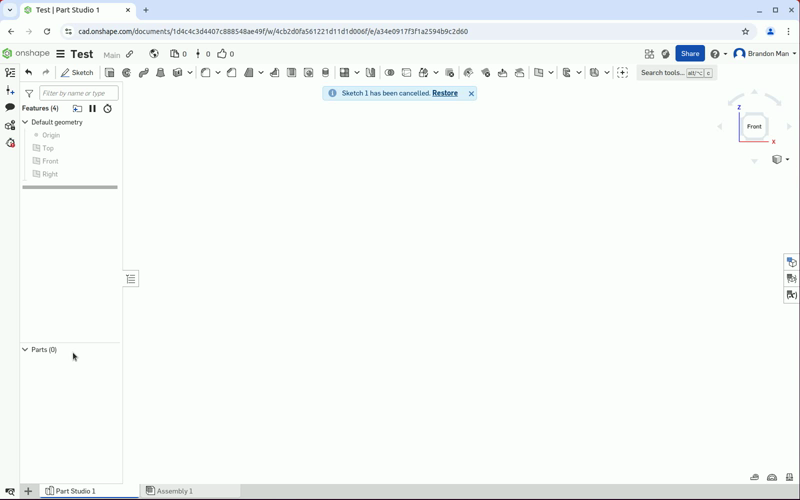
key(shift+s)
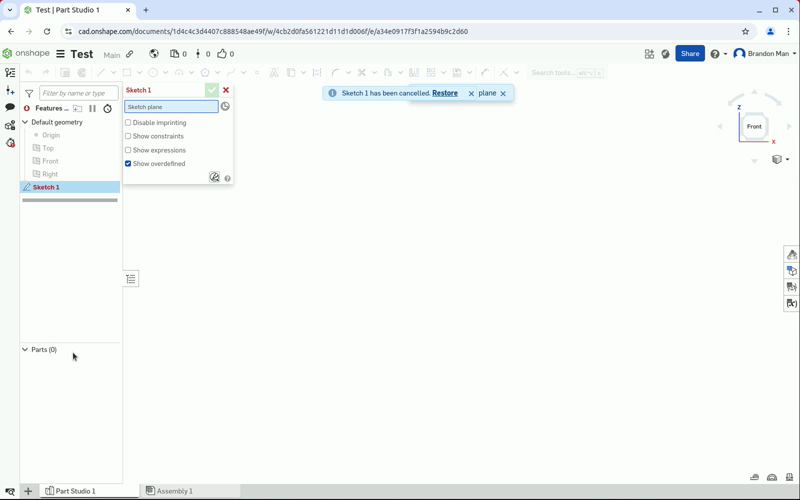
mouse_move(73, 163)
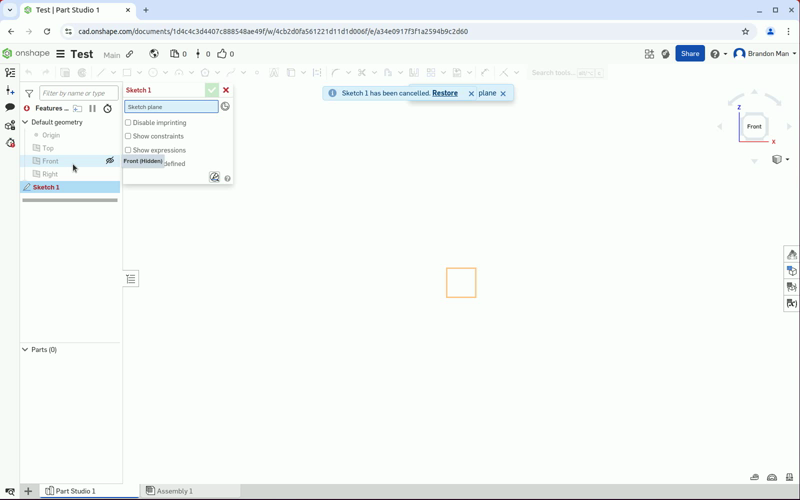
click(73, 163)
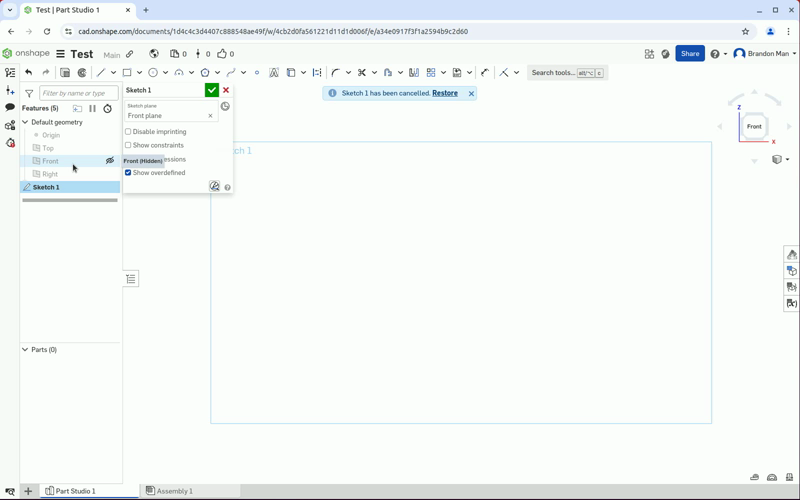
mouse_move(73, 352)
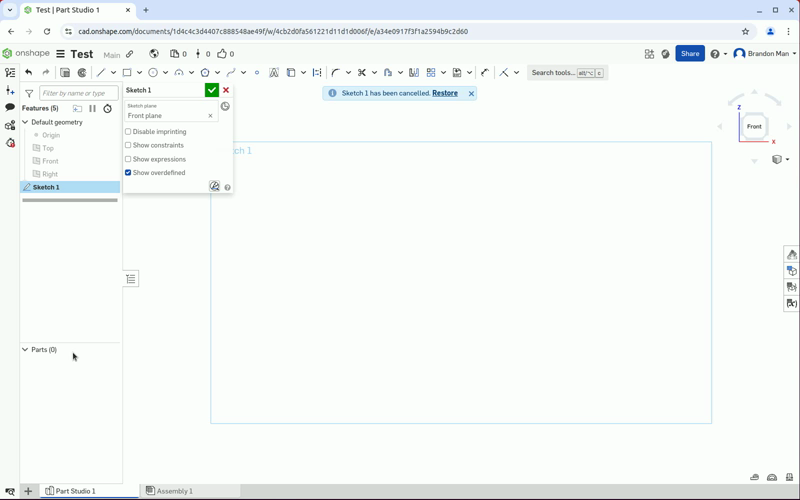
key(y)
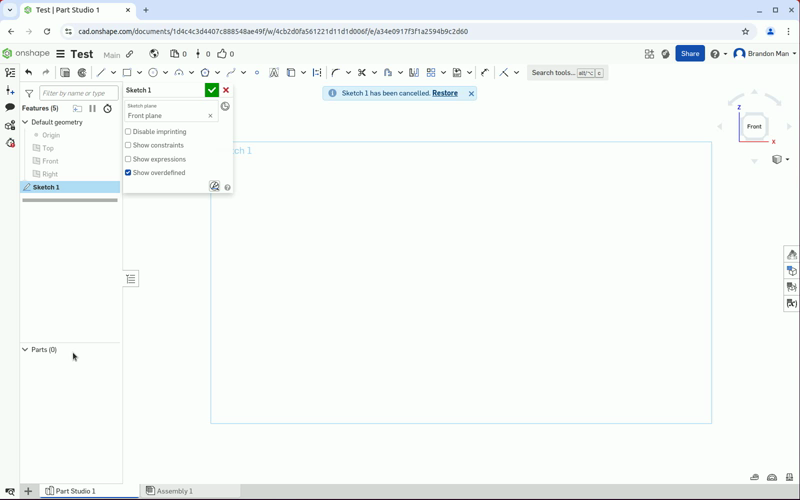
key(l)
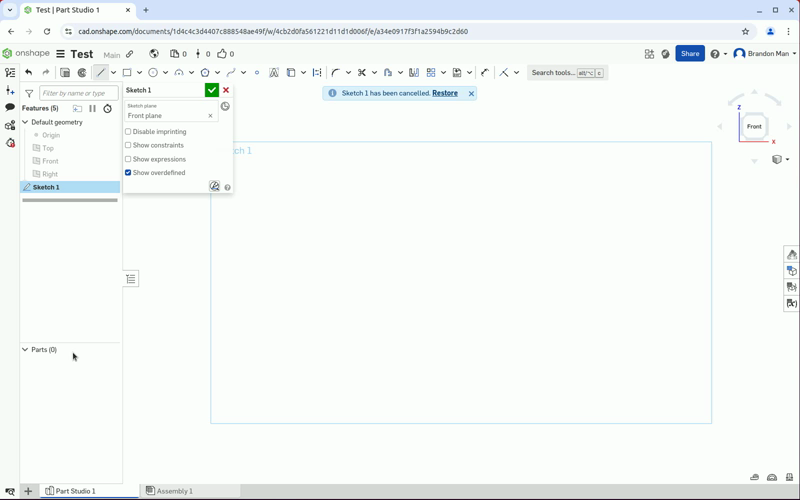
key_down(shift)
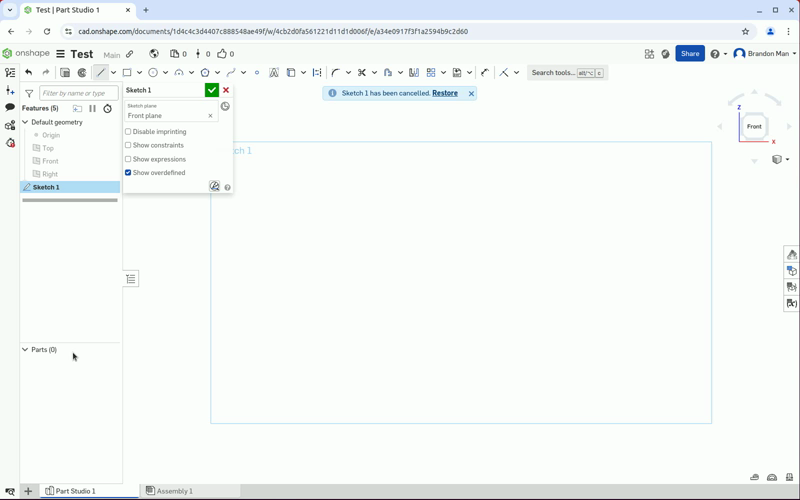
mouse_move(377, 282)
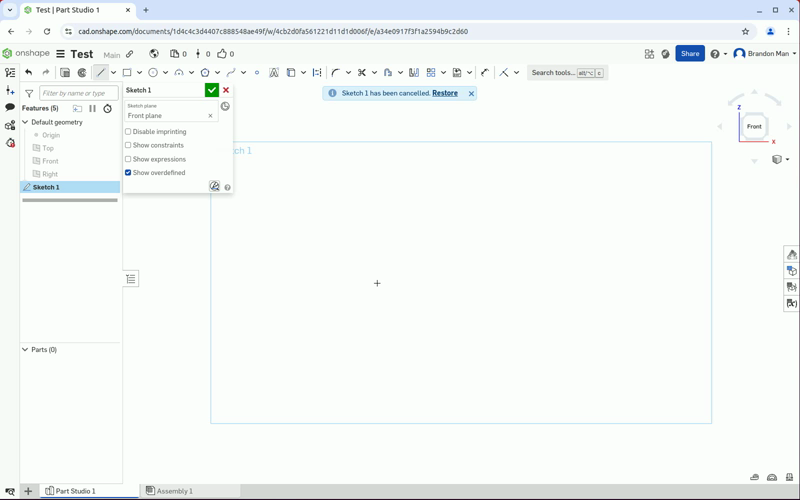
click(377, 282)
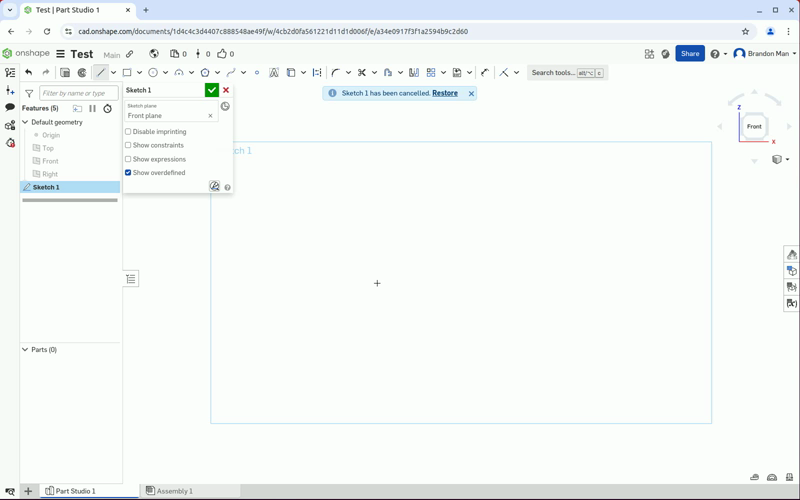
key_up(shift)
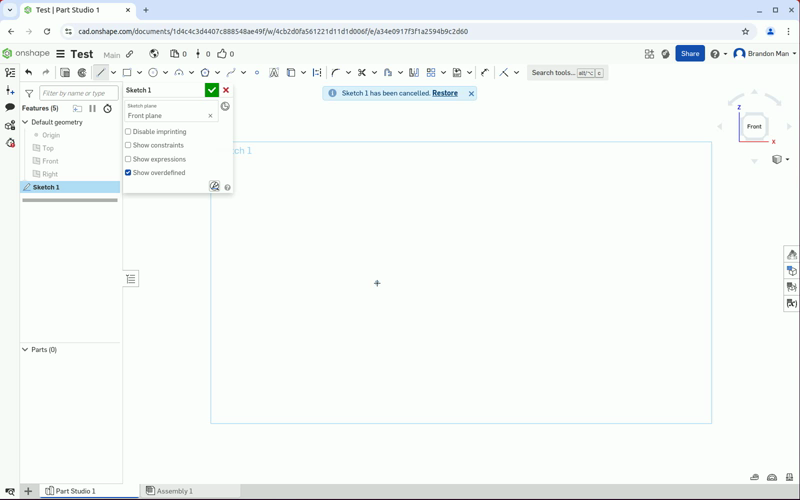
key_down(shift)
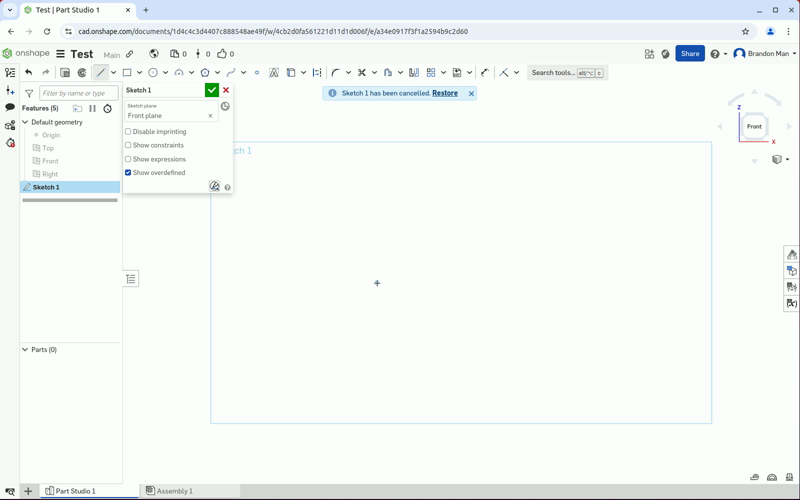
mouse_move(461, 282)
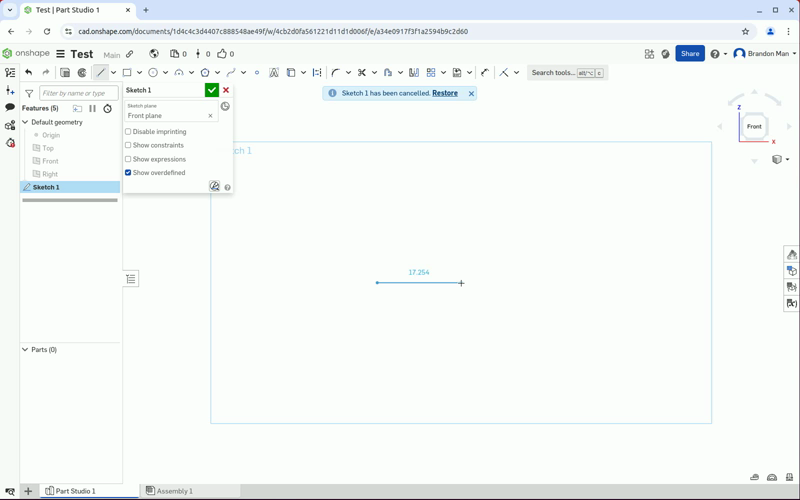
click(461, 282)
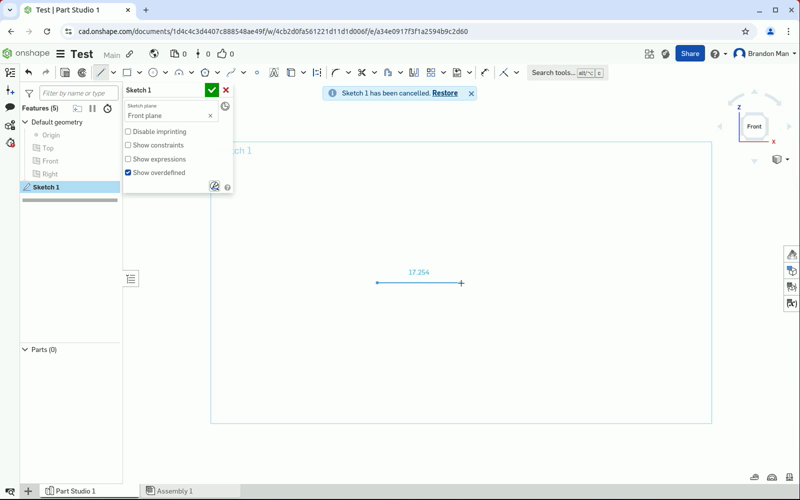
key_up(shift)
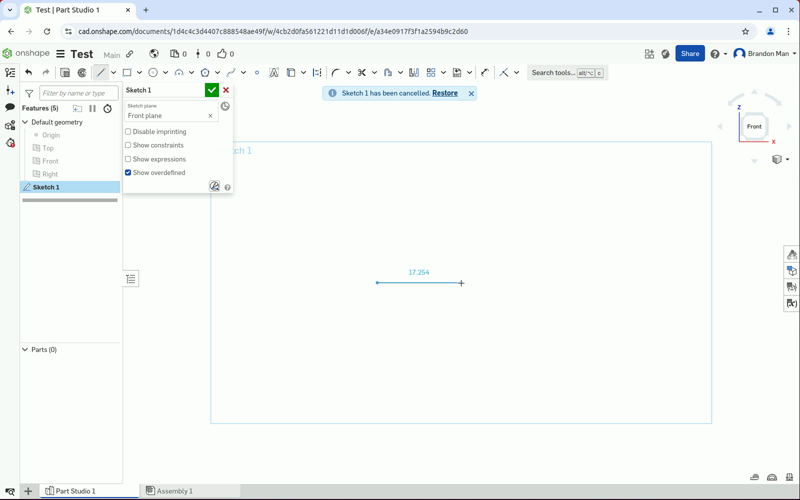
key_down(shift)
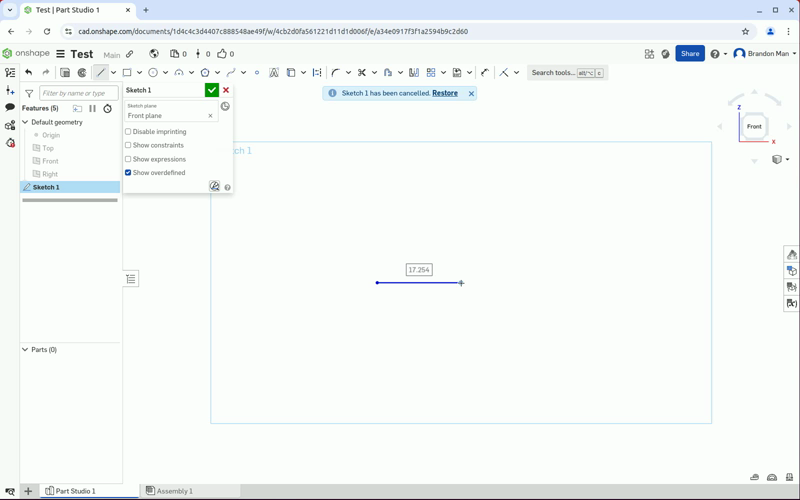
mouse_move(491, 282)
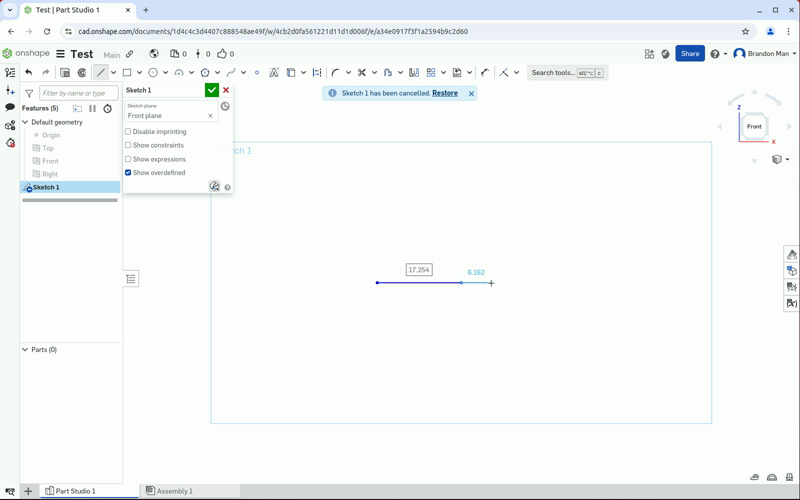
mouse_move(461, 225)
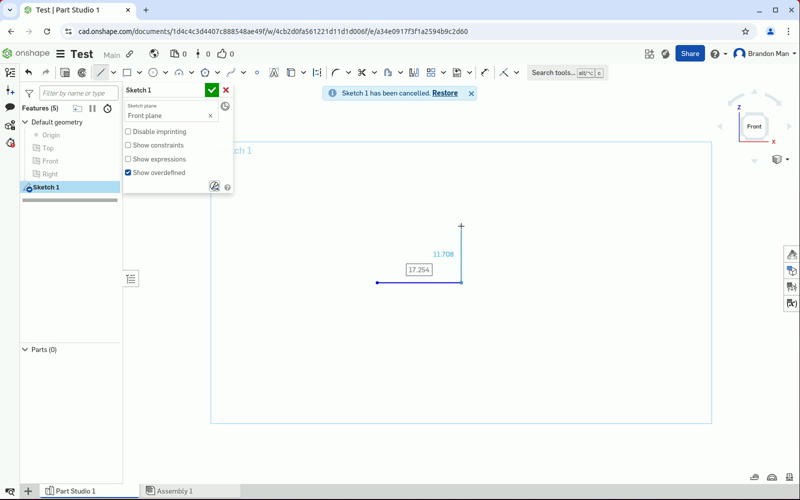
click(461, 225)
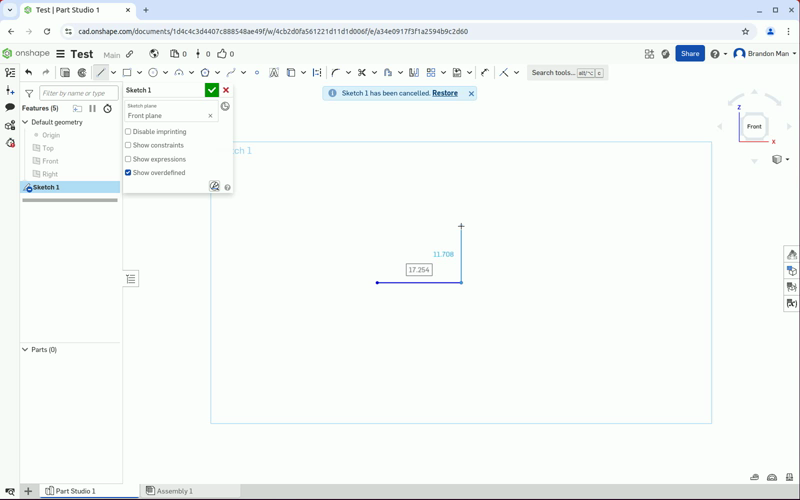
key_up(shift)
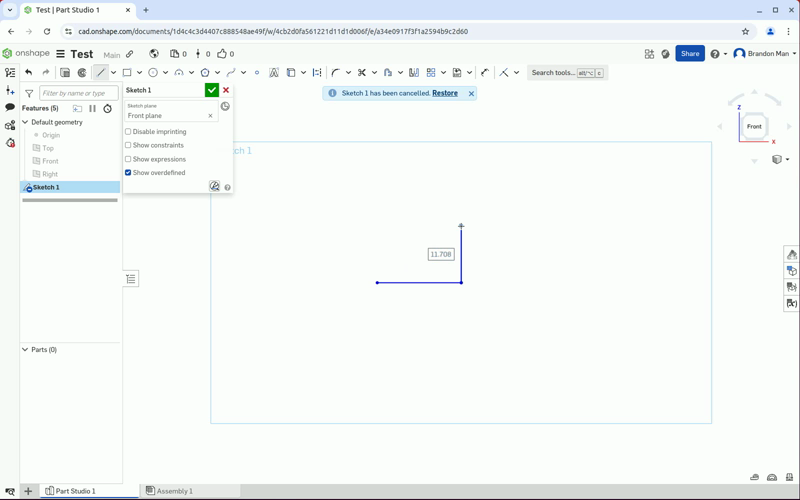
key_down(shift)
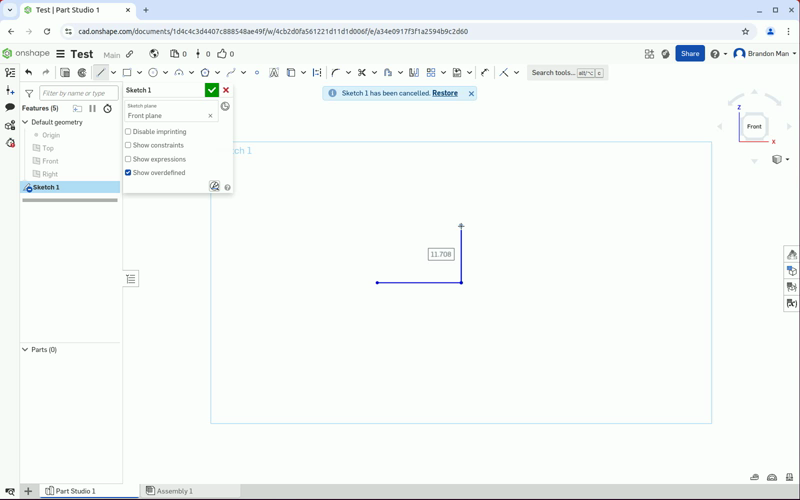
mouse_move(377, 225)
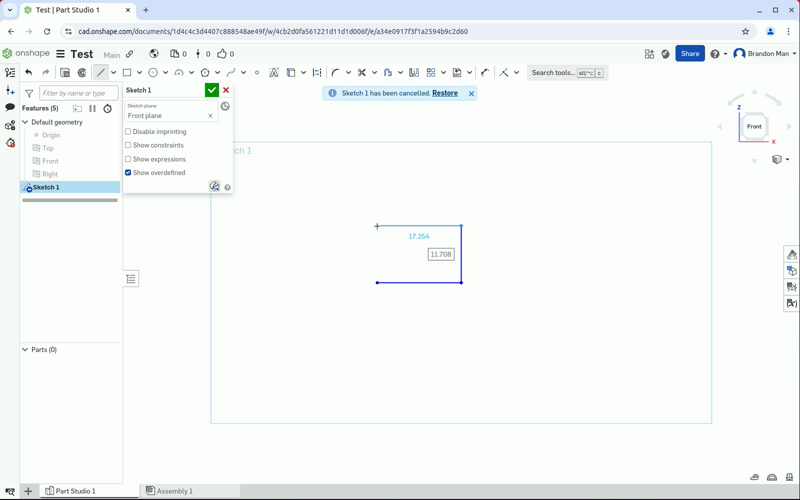
click(377, 225)
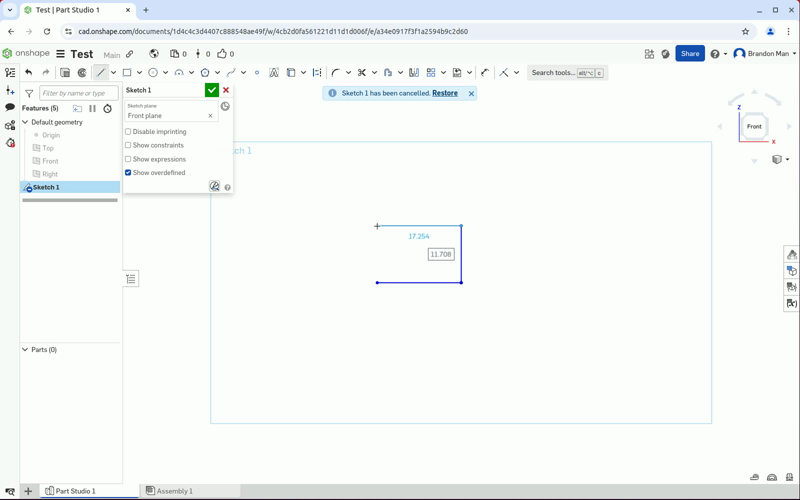
key_up(shift)
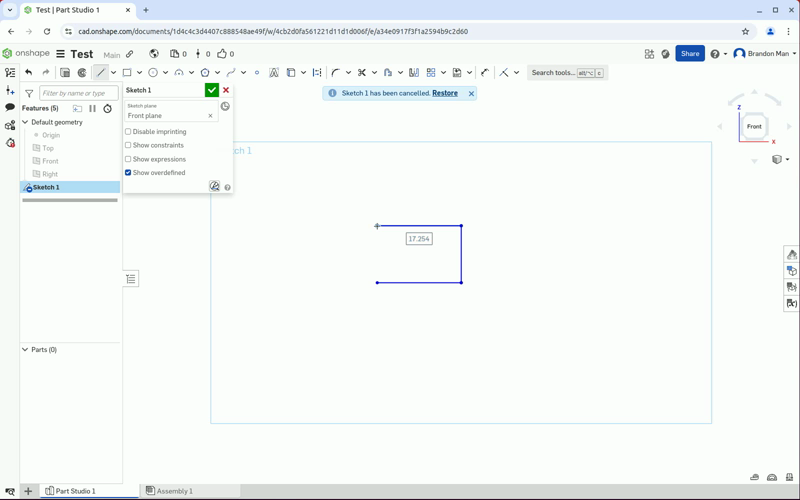
mouse_move(407, 225)
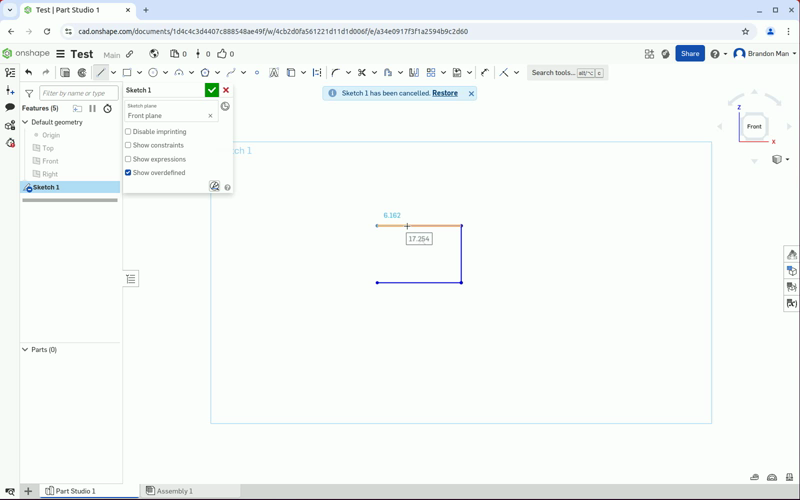
key_down(shift)
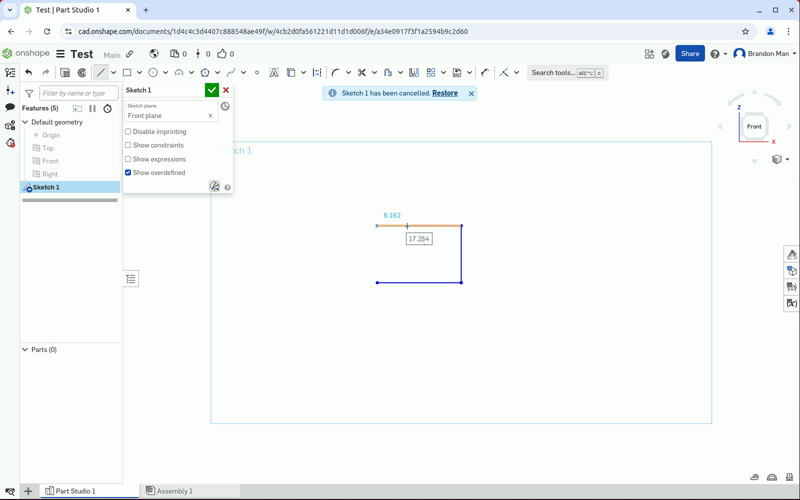
mouse_move(377, 282)
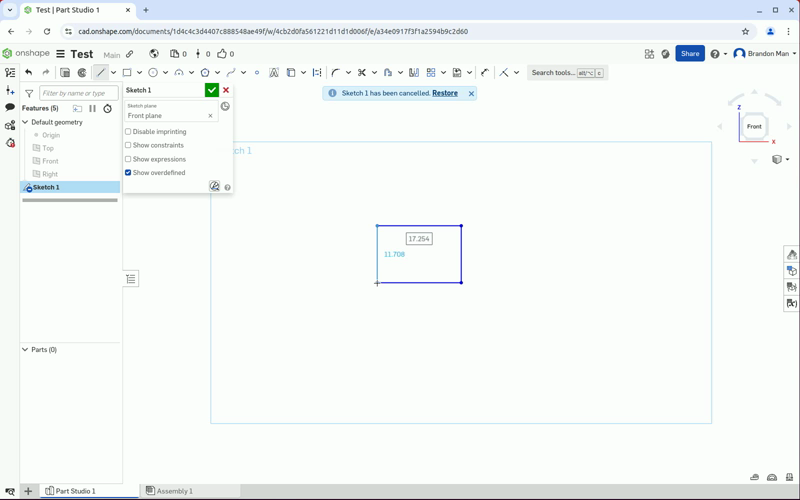
key_up(shift)
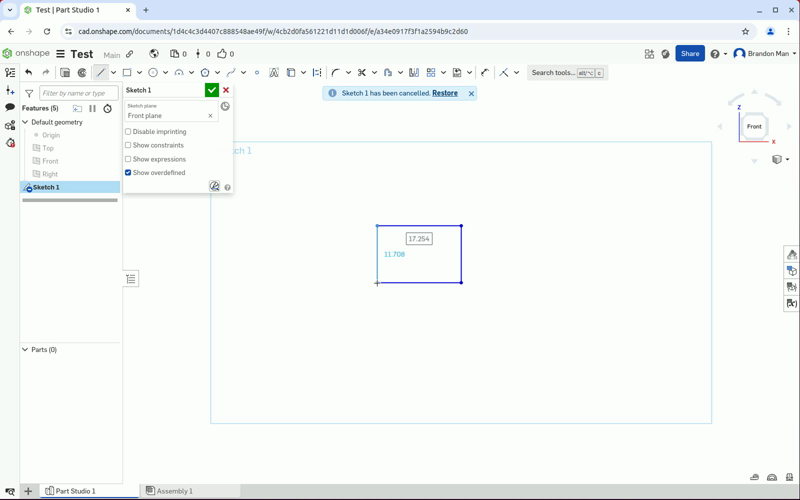
click(377, 282)
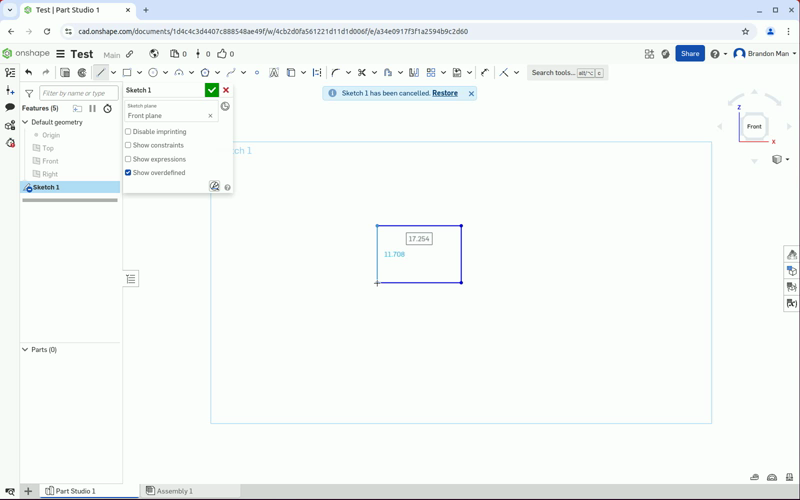
key(esc)
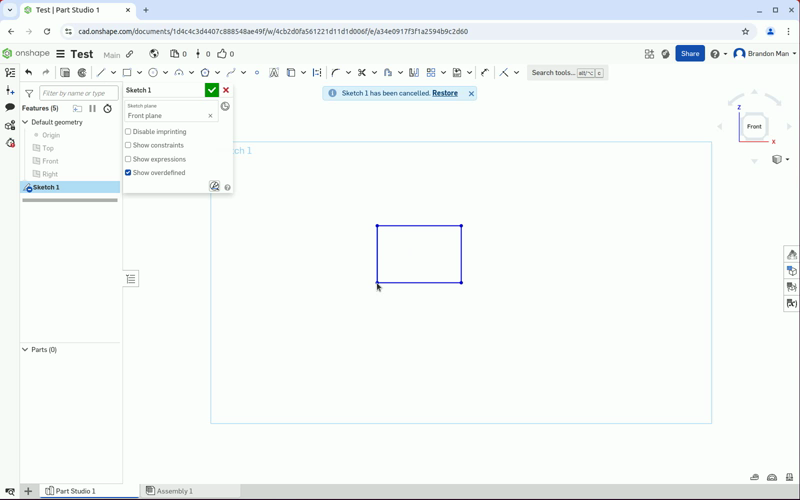
mouse_move(392, 236)
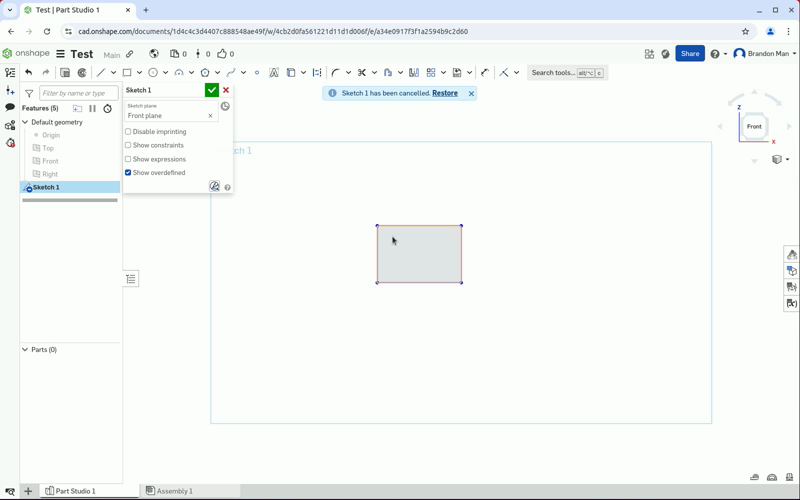
click(392, 236)
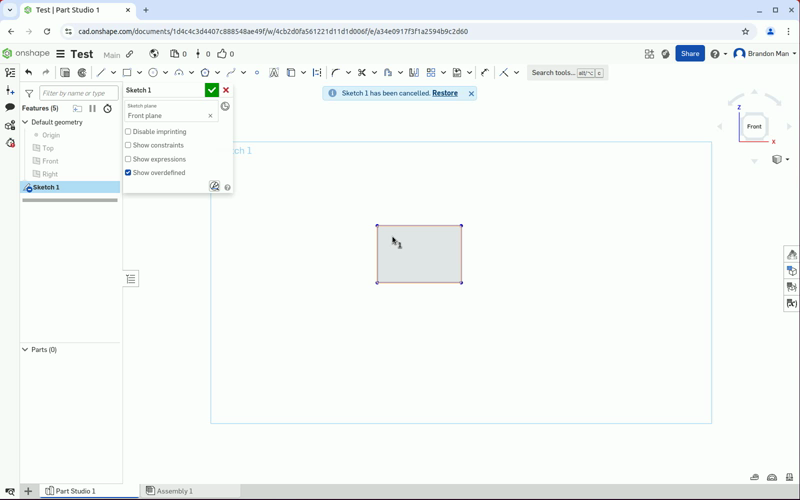
mouse_move(73, 352)
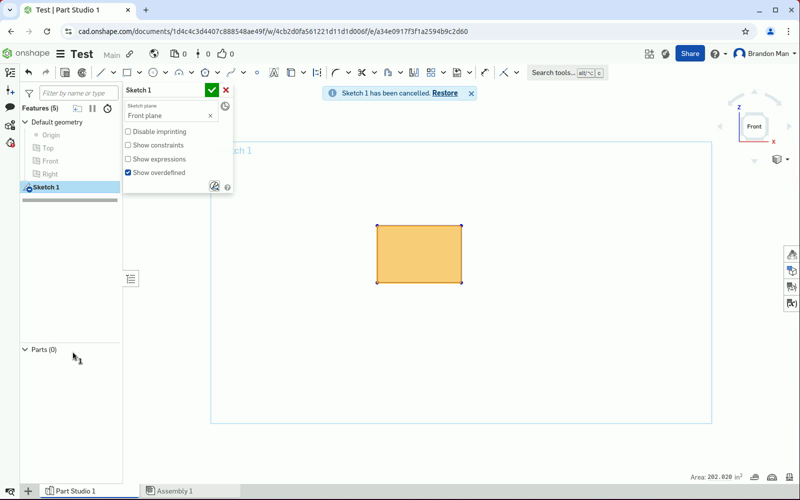
key(shift+y)
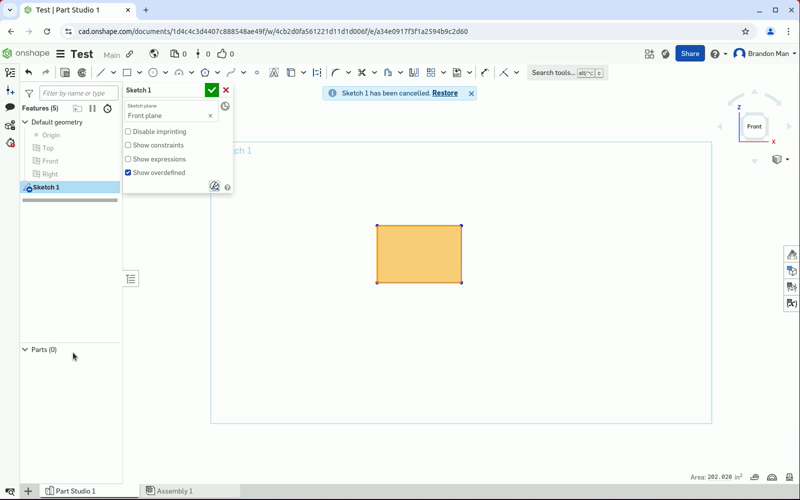
key(shift+e)
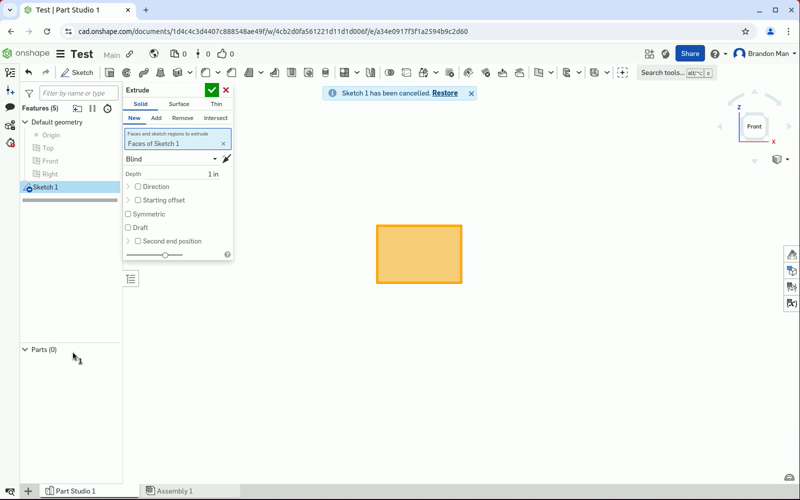
mouse_move(143, 106)
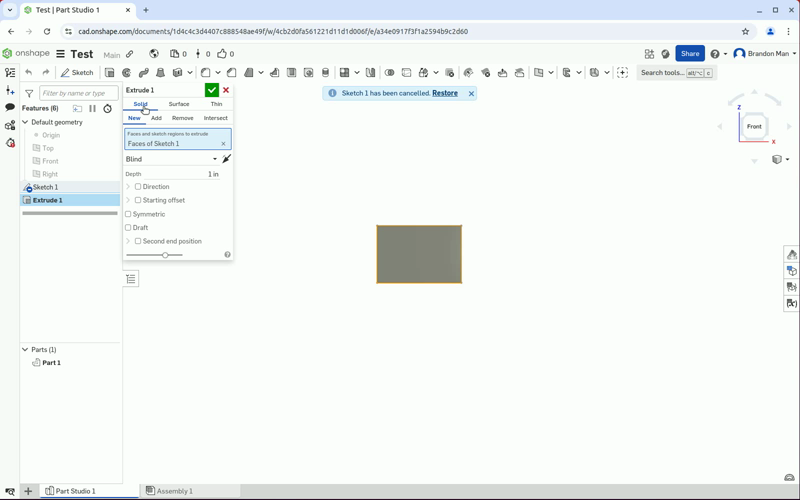
click(143, 106)
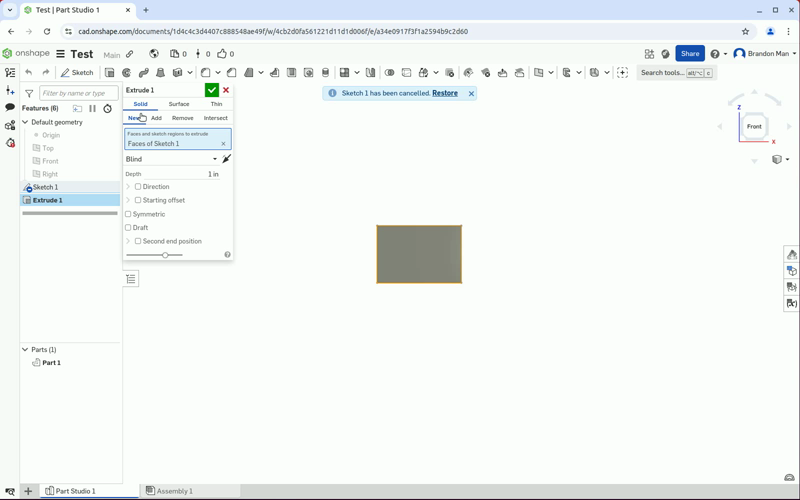
mouse_move(137, 120)
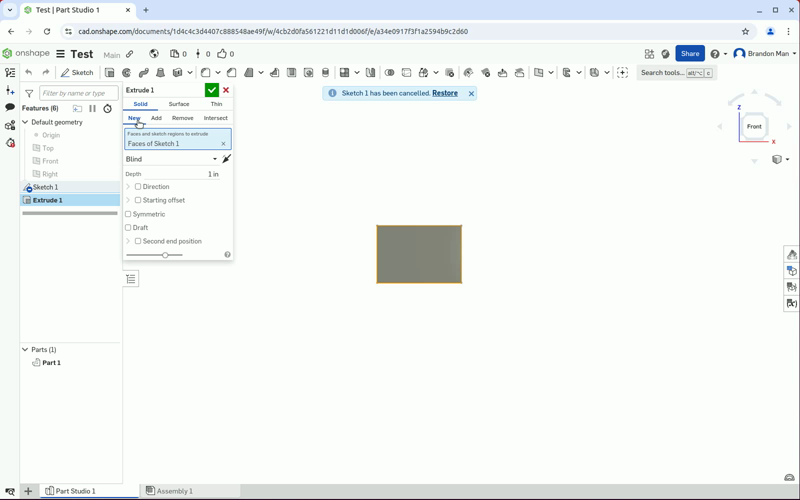
click(137, 120)
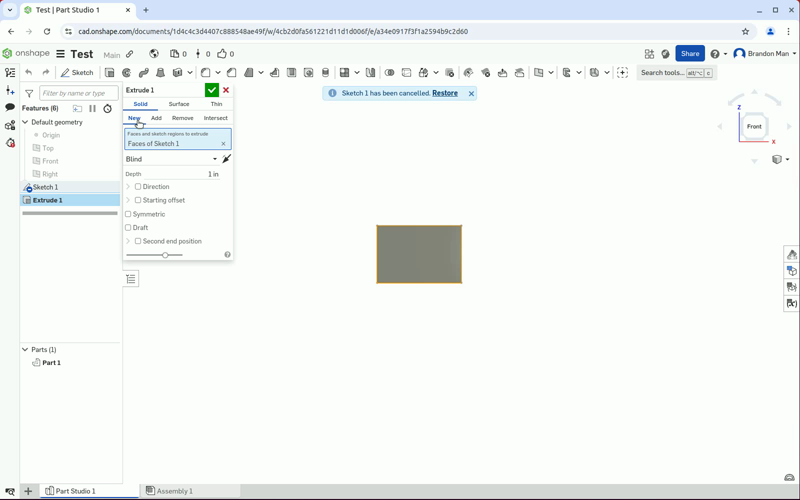
key(tab, 4)
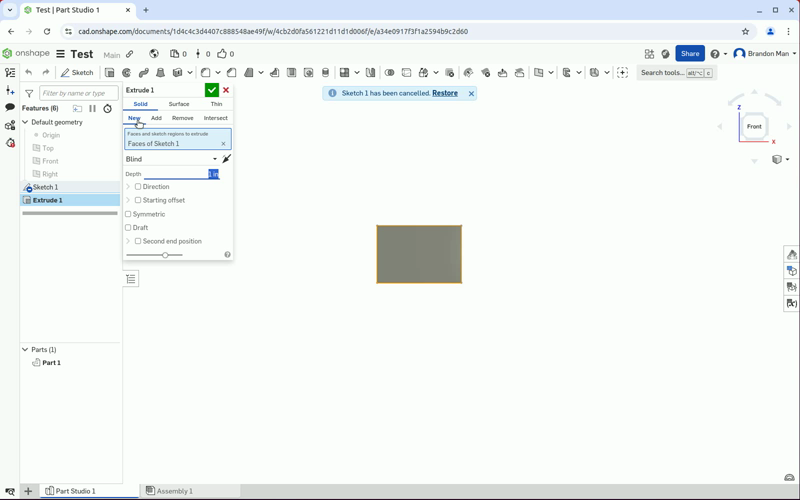
text(19.738)
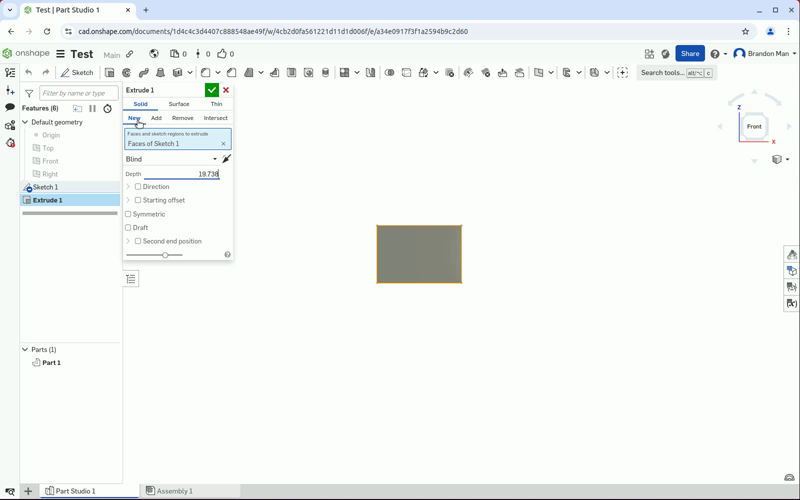
key(enter)
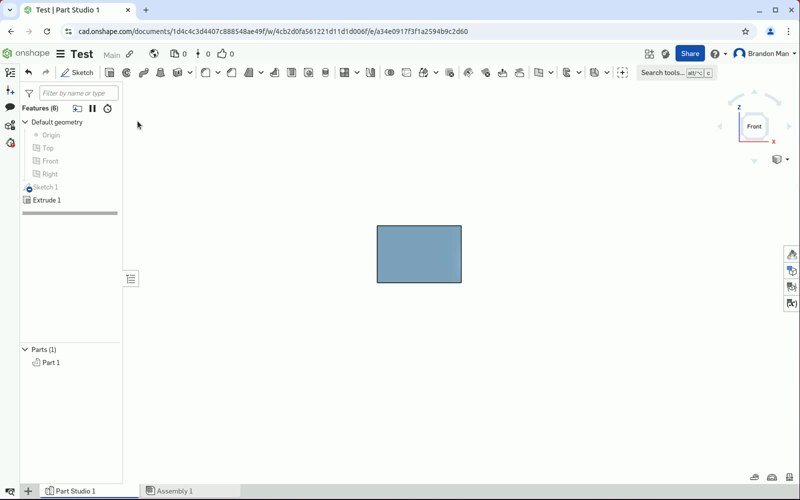
key(shift+h)
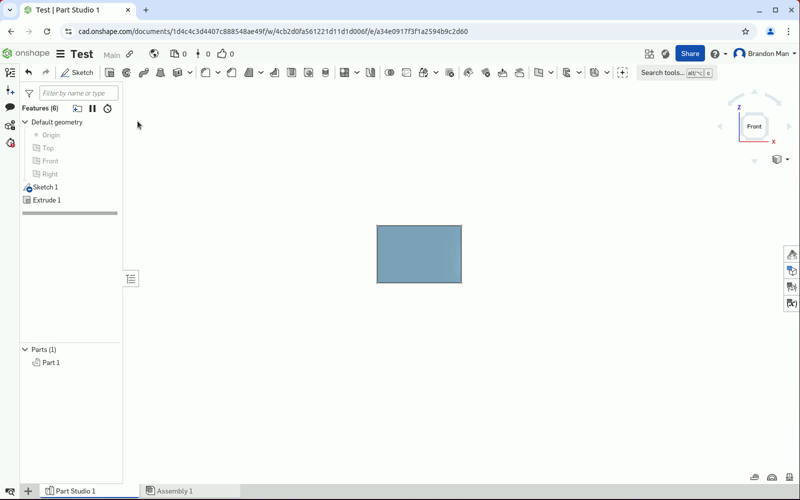
key(shift+h)
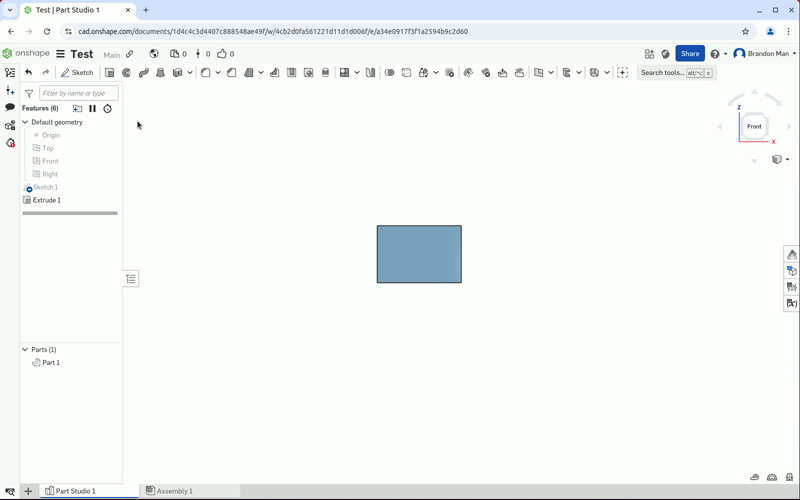
mouse_move(73, 189)
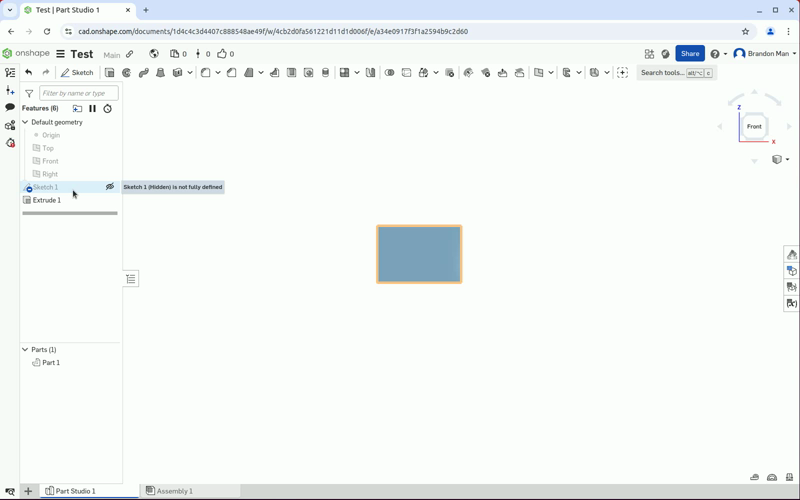
click(73, 189)
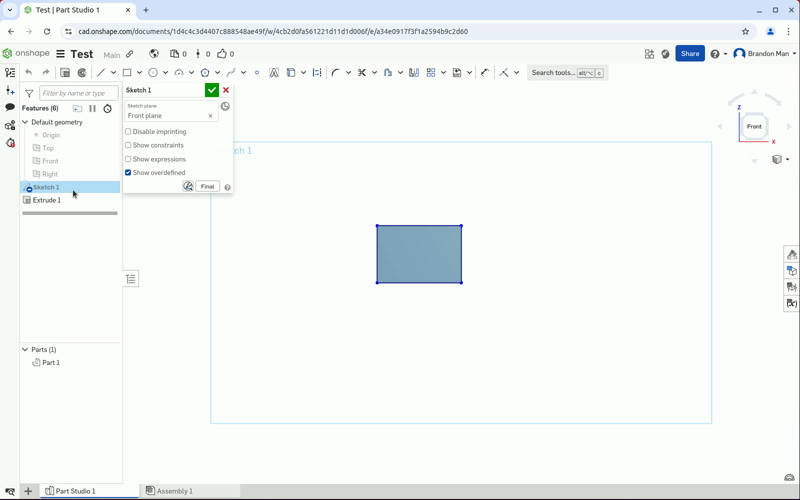
mouse_move(229, 92)
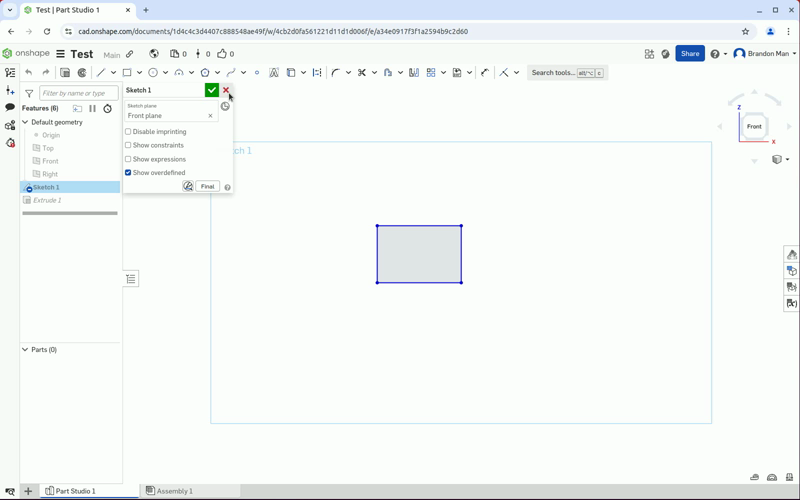
click(229, 92)
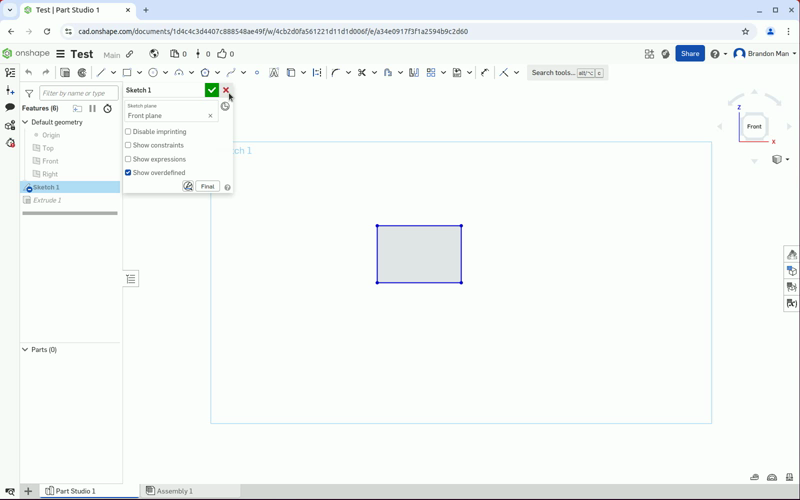
key(shift+s)
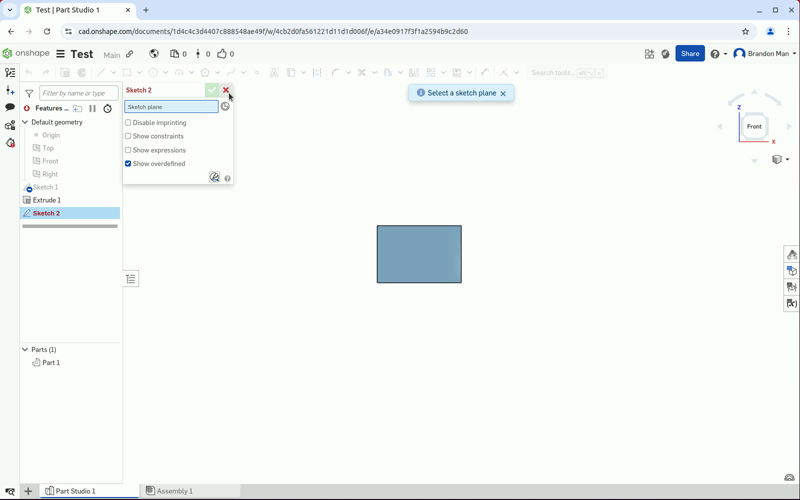
mouse_move(73, 163)
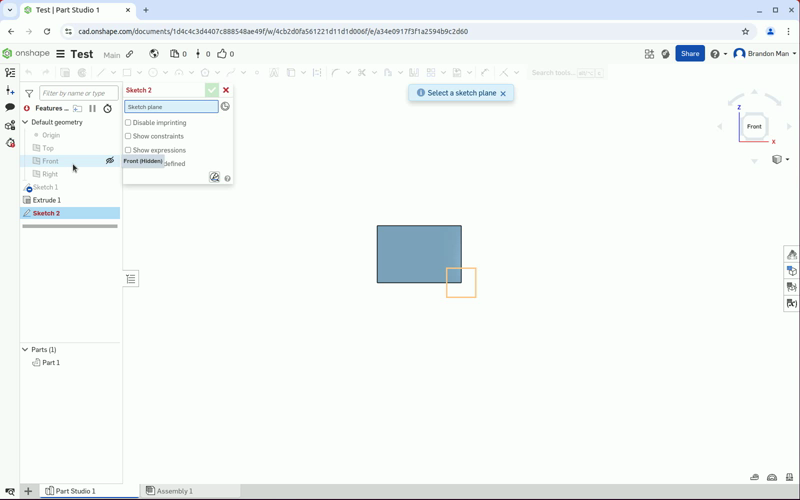
click(73, 163)
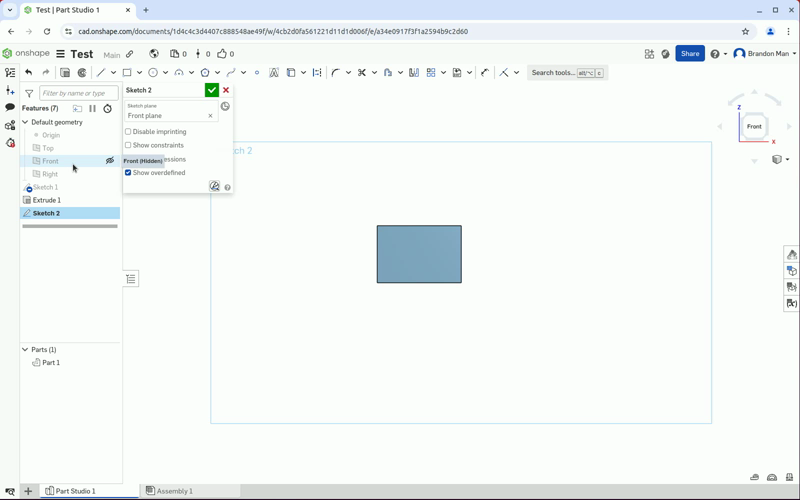
mouse_move(73, 352)
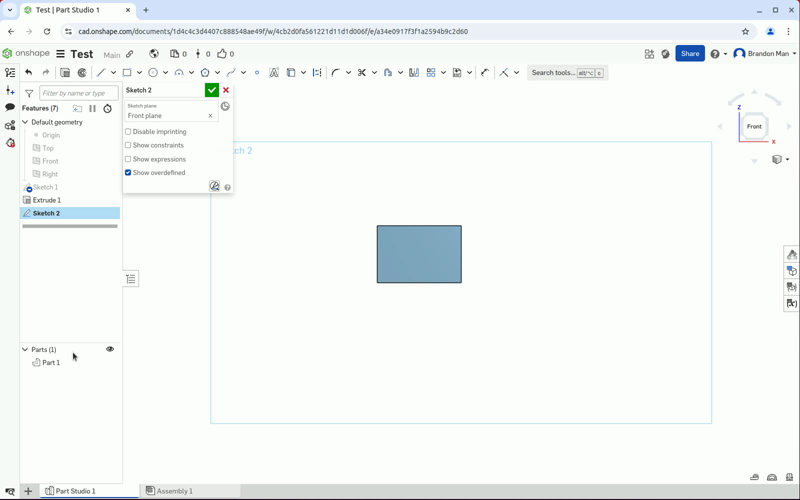
key(y)
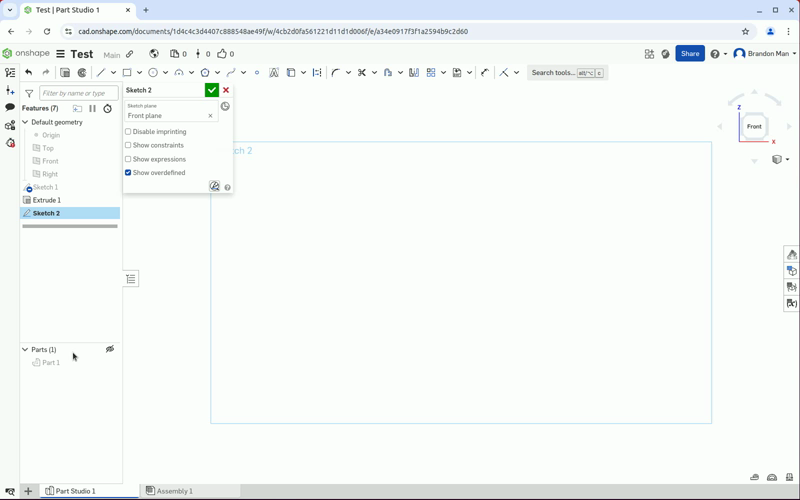
key(l)
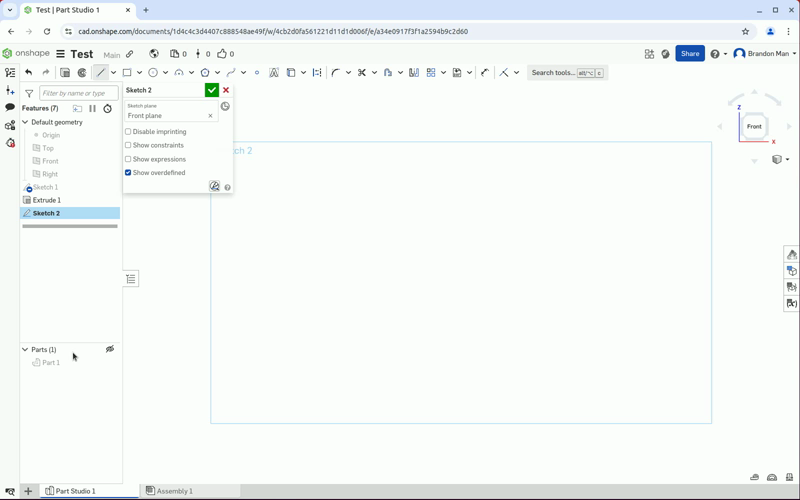
key_down(shift)
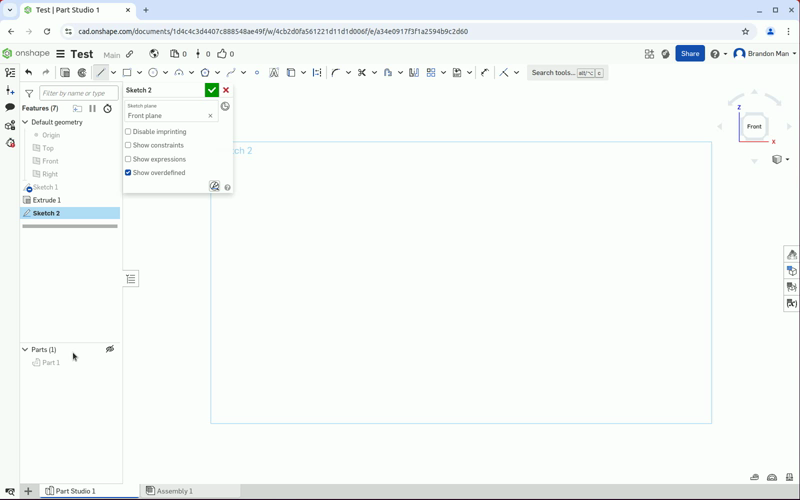
mouse_move(460, 282)
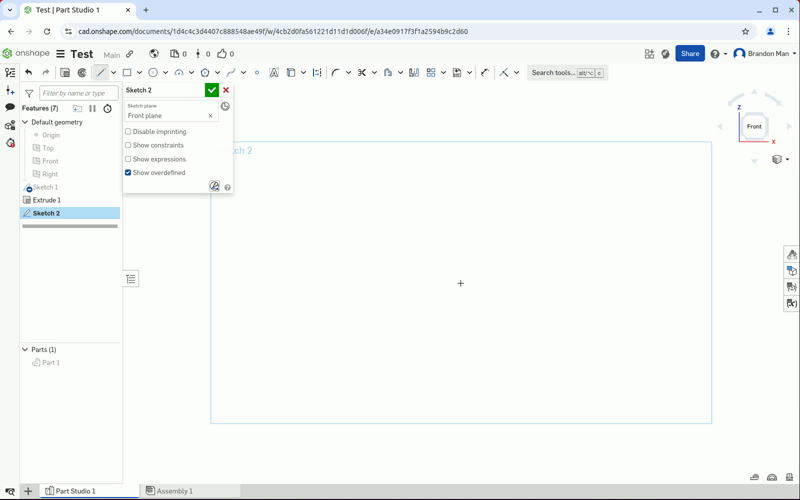
click(460, 282)
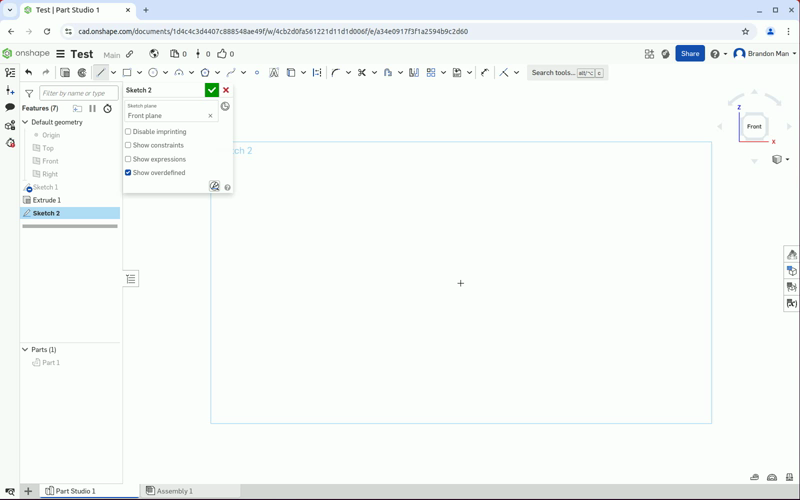
key_up(shift)
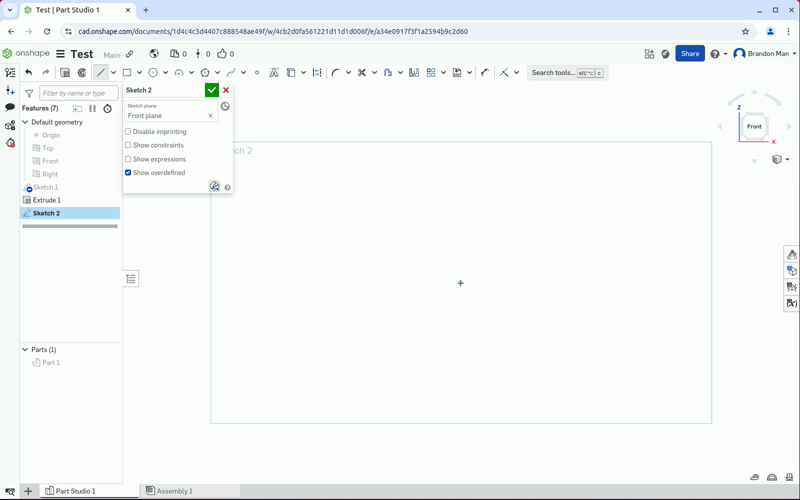
key_down(shift)
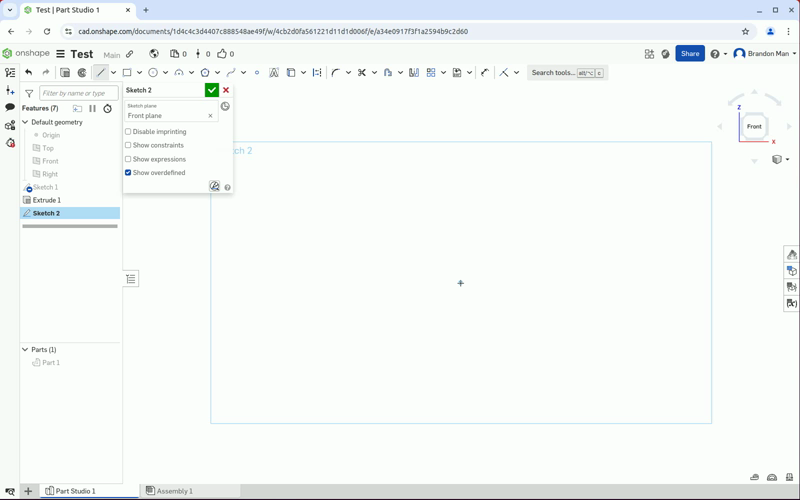
mouse_move(525, 282)
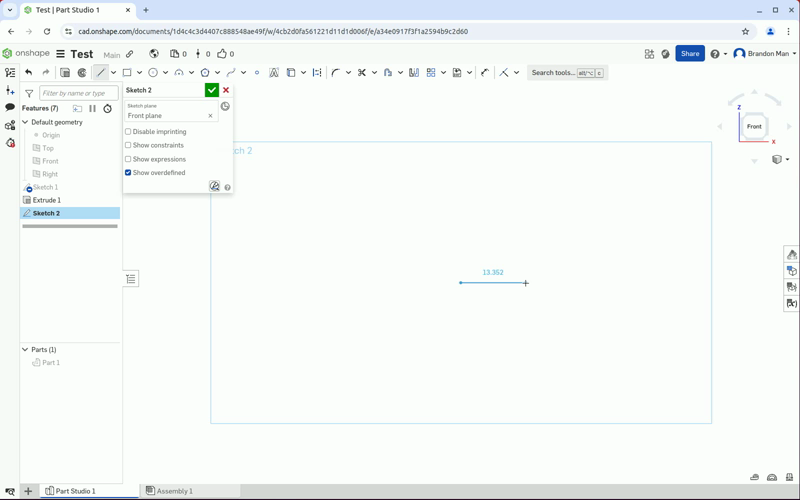
click(525, 282)
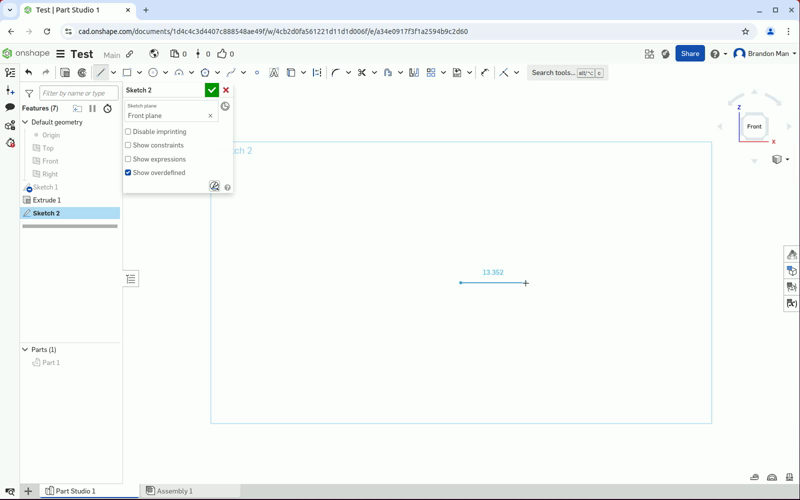
key_up(shift)
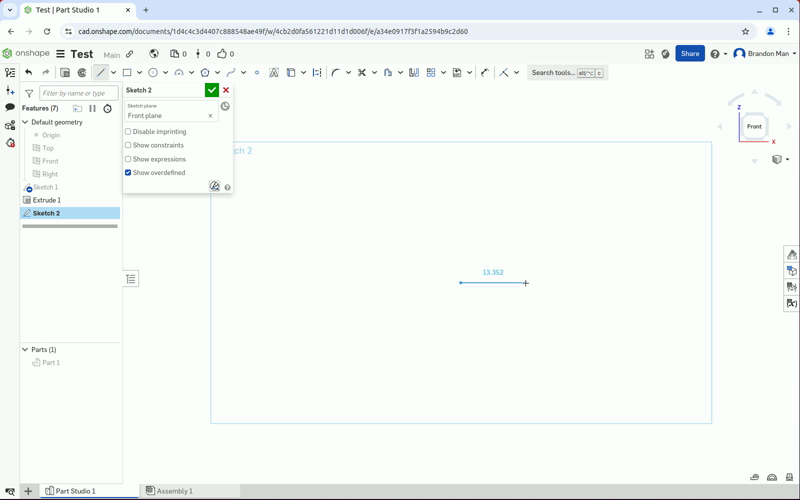
key_down(shift)
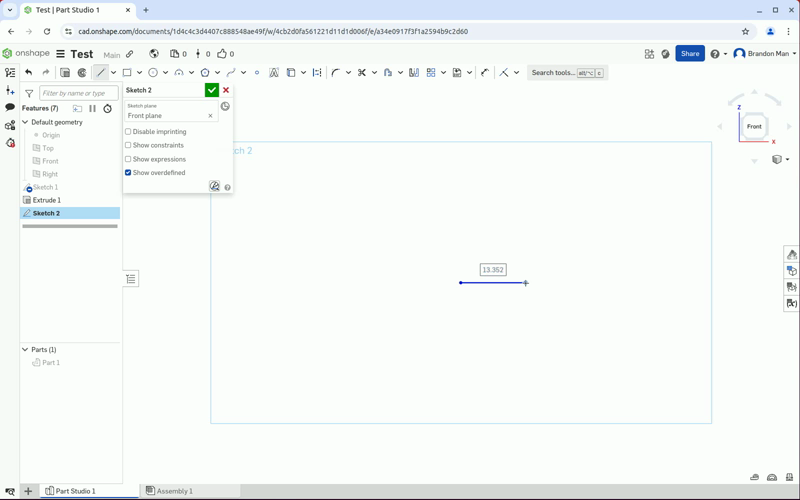
mouse_move(460, 225)
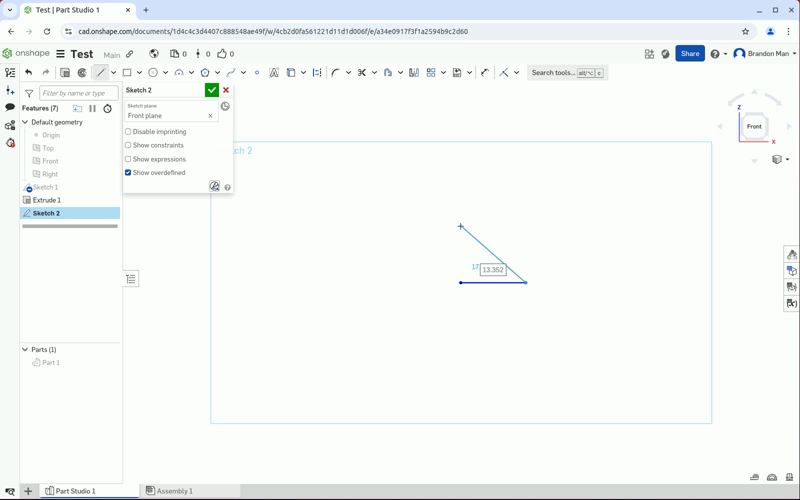
click(460, 225)
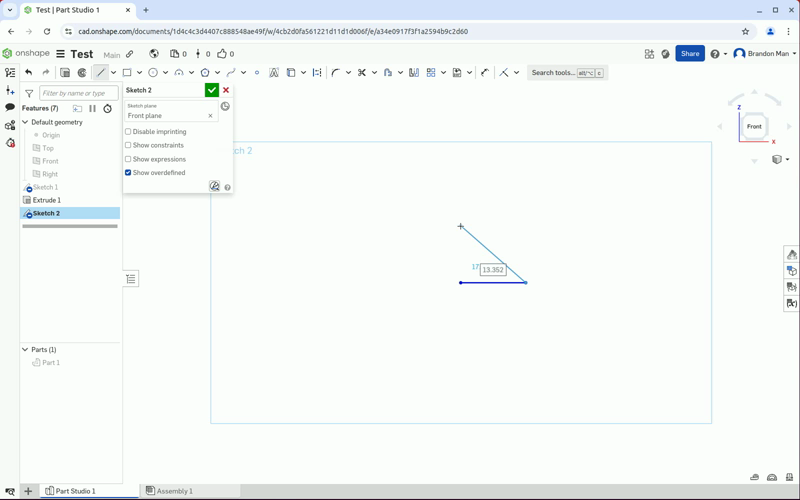
key_up(shift)
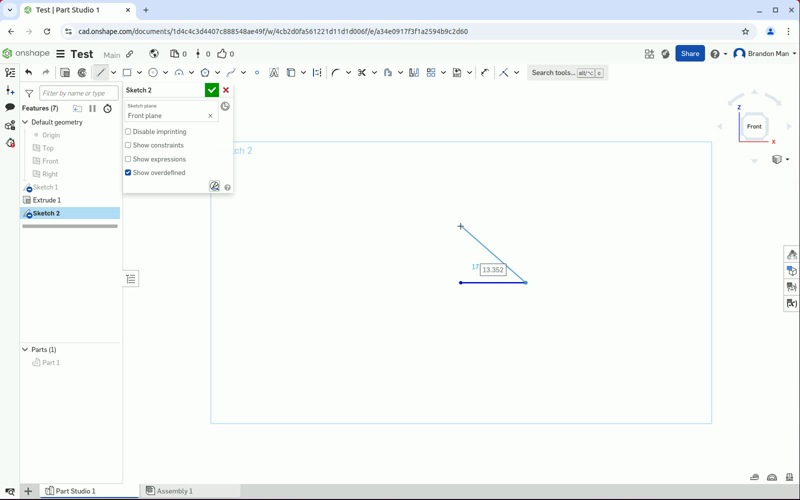
mouse_move(490, 225)
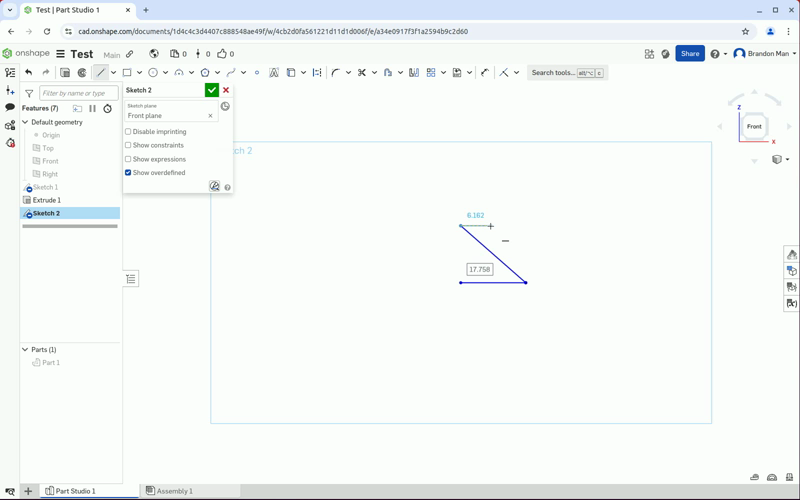
key_down(shift)
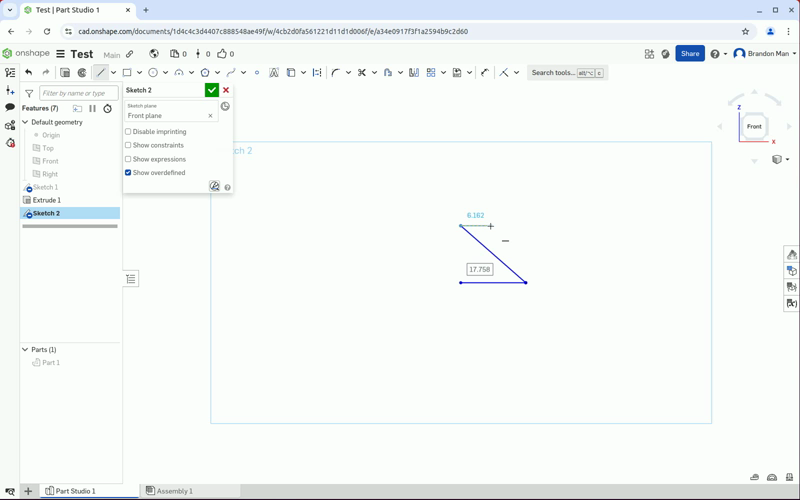
mouse_move(460, 282)
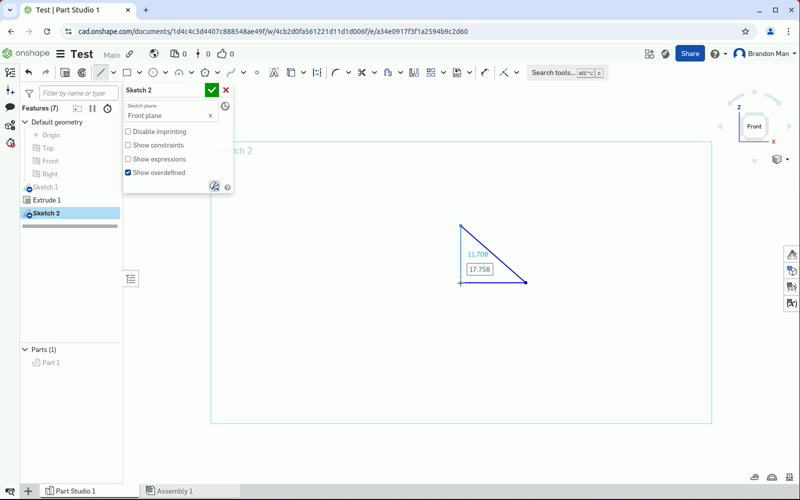
key_up(shift)
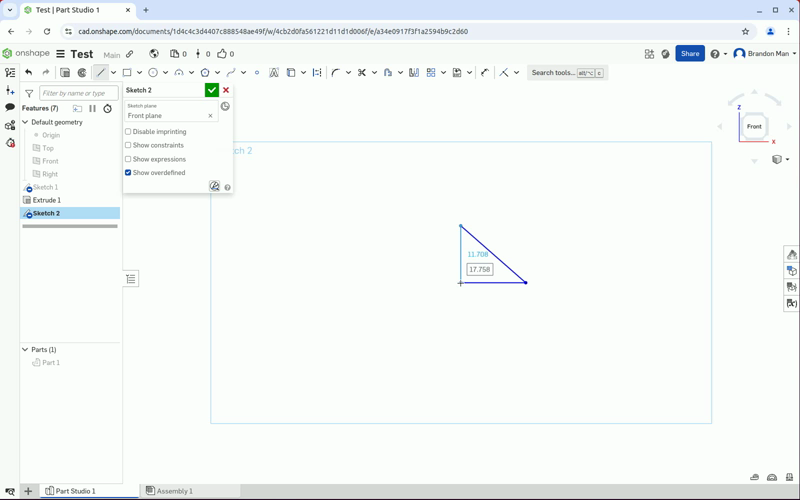
click(460, 282)
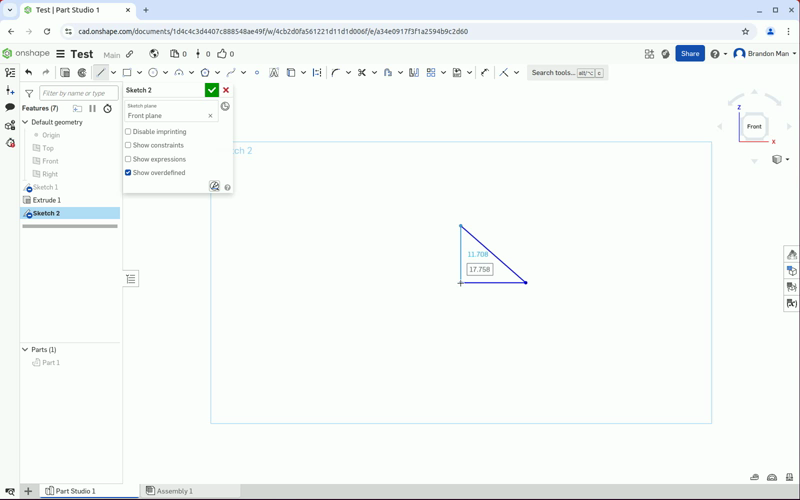
key(esc)
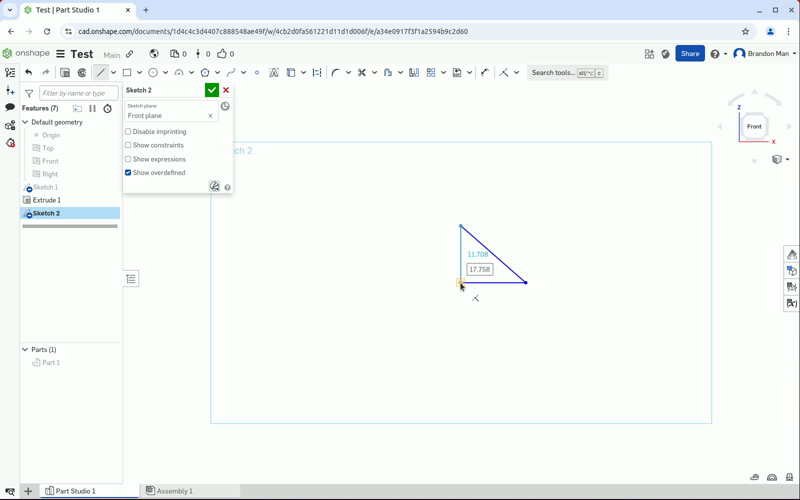
mouse_move(483, 273)
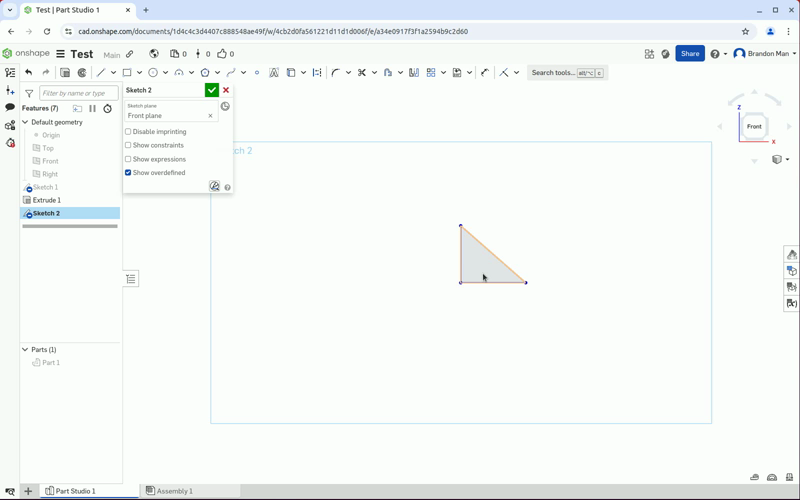
click(483, 273)
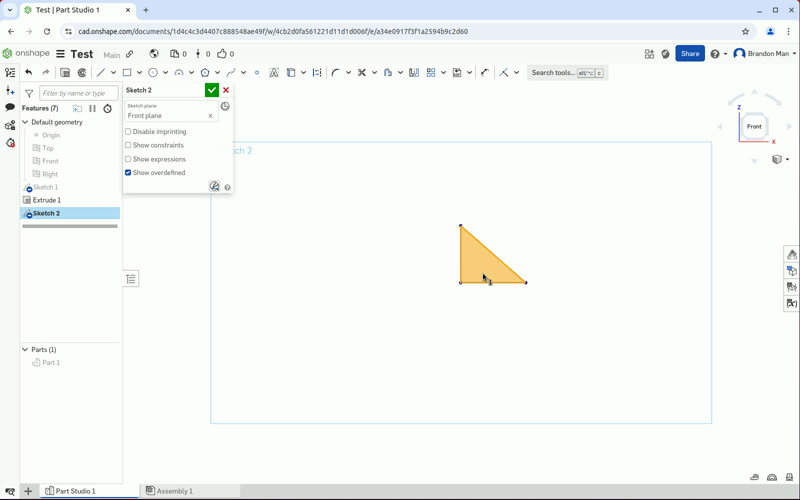
mouse_move(73, 352)
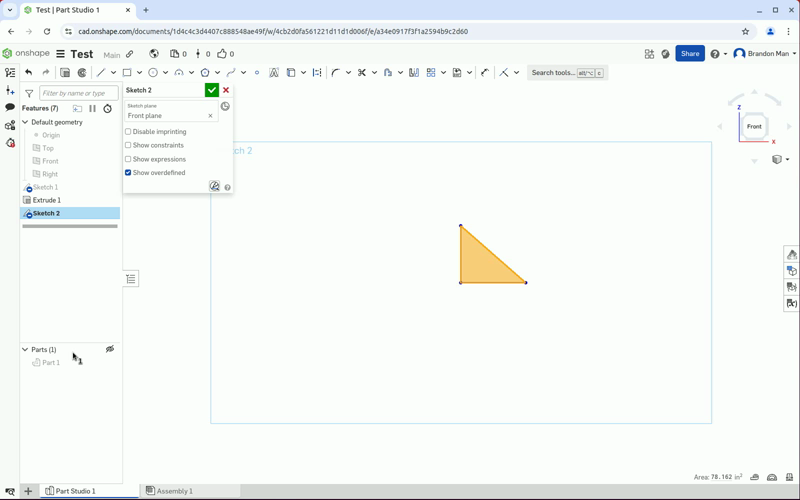
key(shift+y)
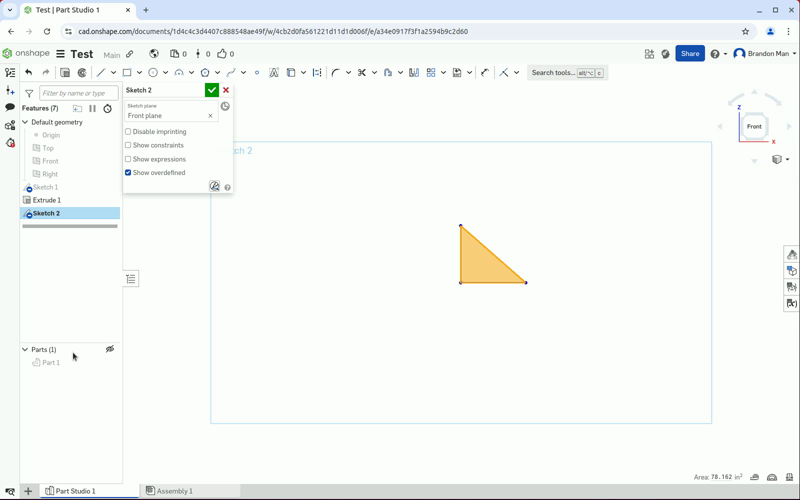
key(shift+e)
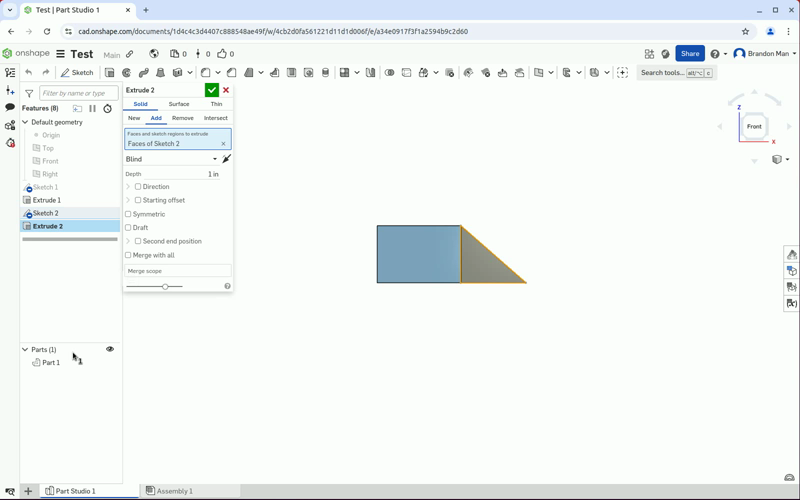
mouse_move(143, 106)
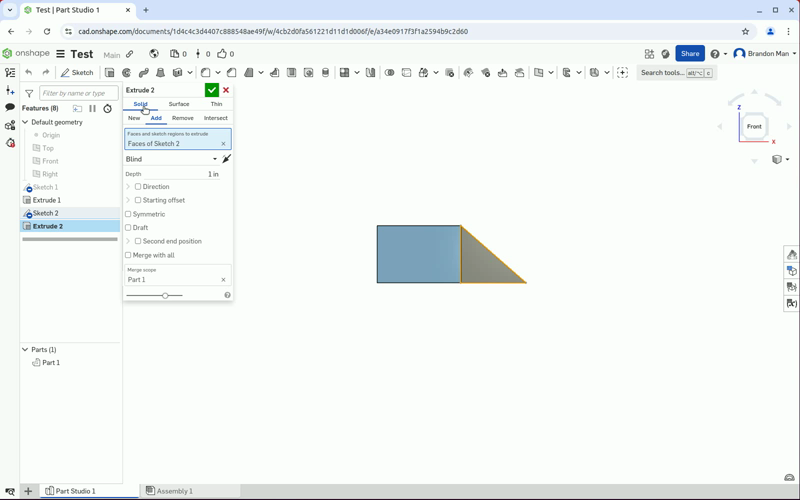
click(143, 106)
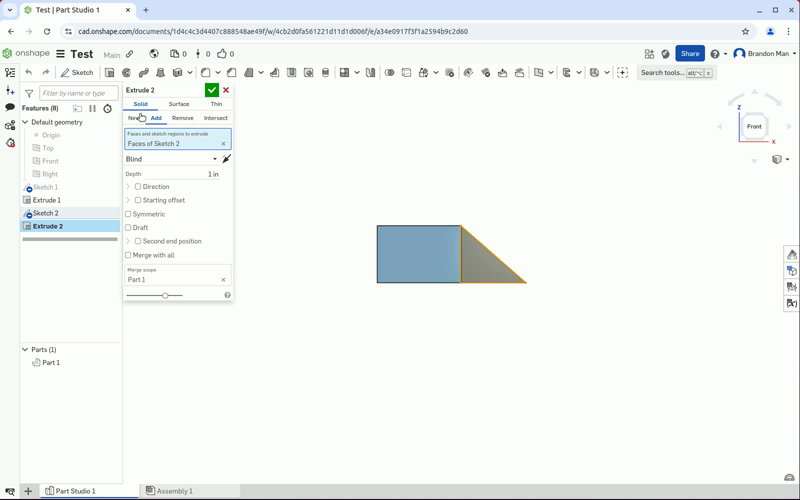
mouse_move(137, 120)
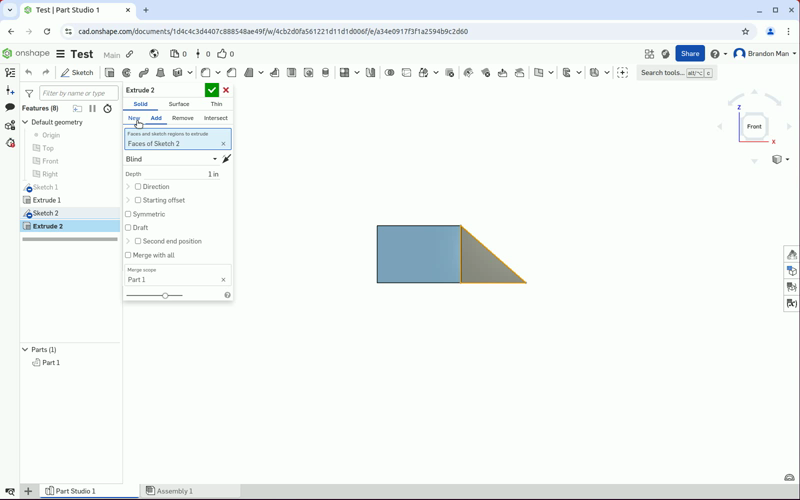
click(137, 120)
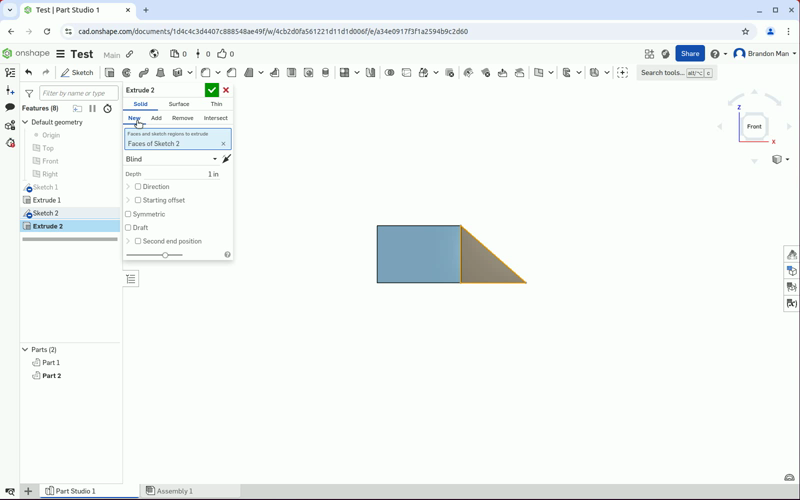
key(tab, 4)
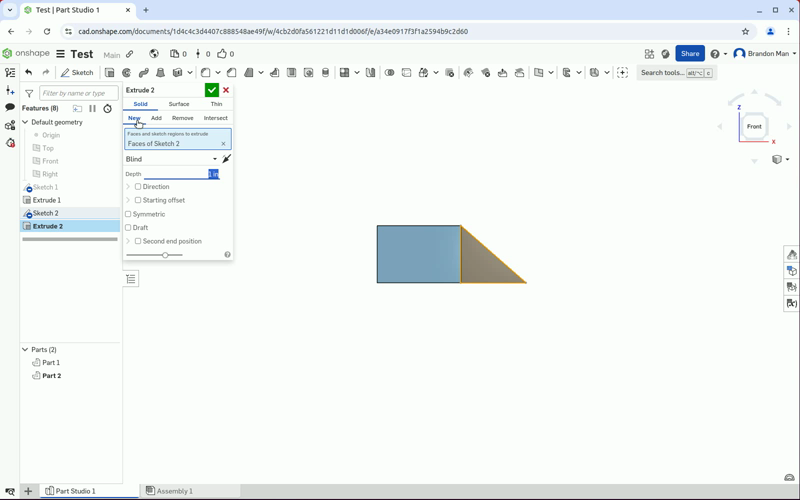
text(19.738)
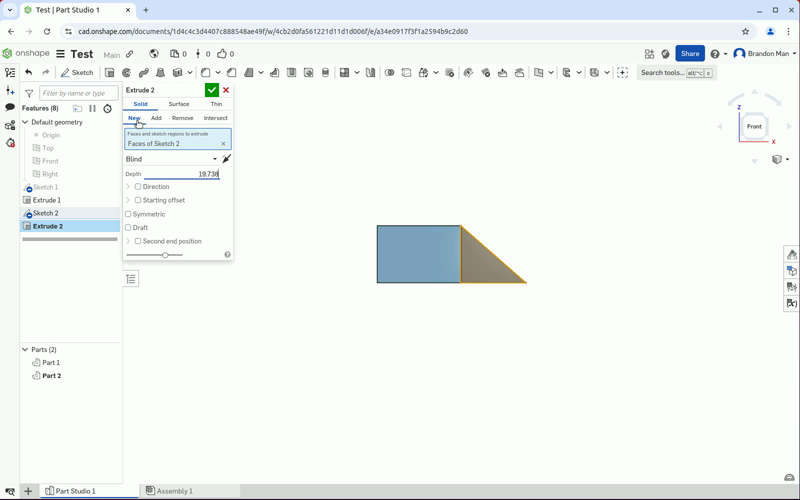
key(enter)
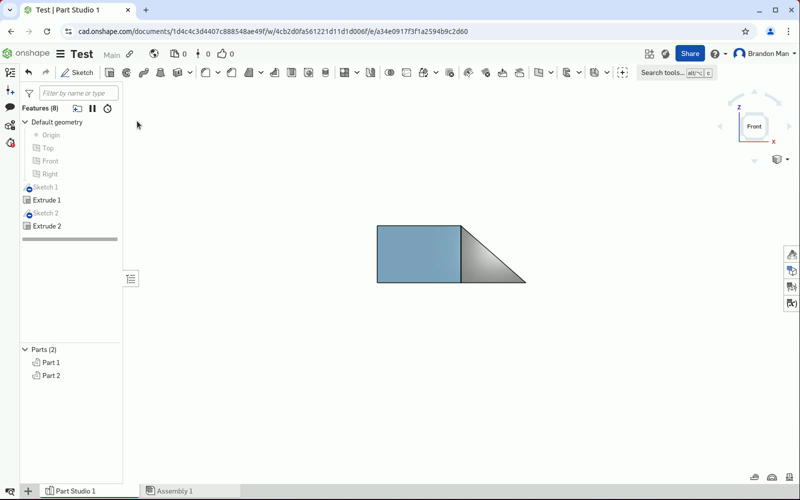
key(shift+h)
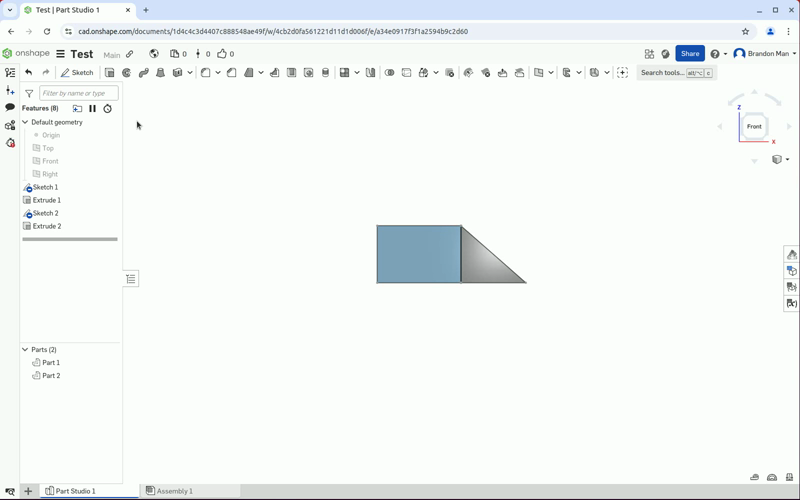
key(shift+h)
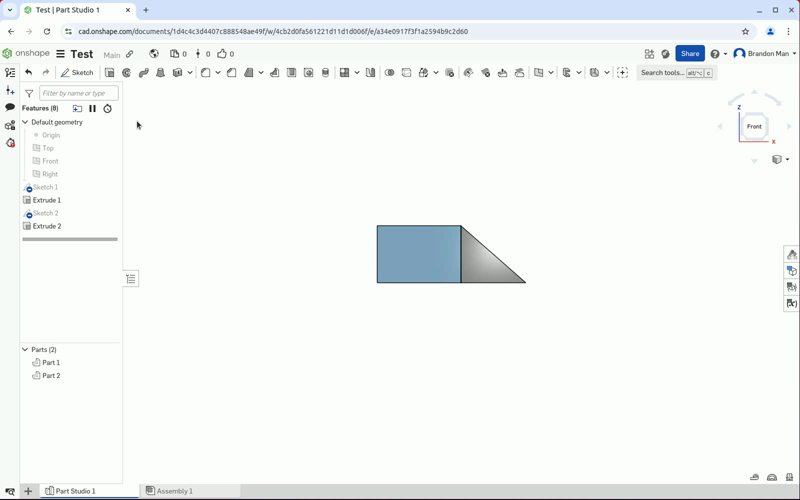
mouse_move(73, 189)
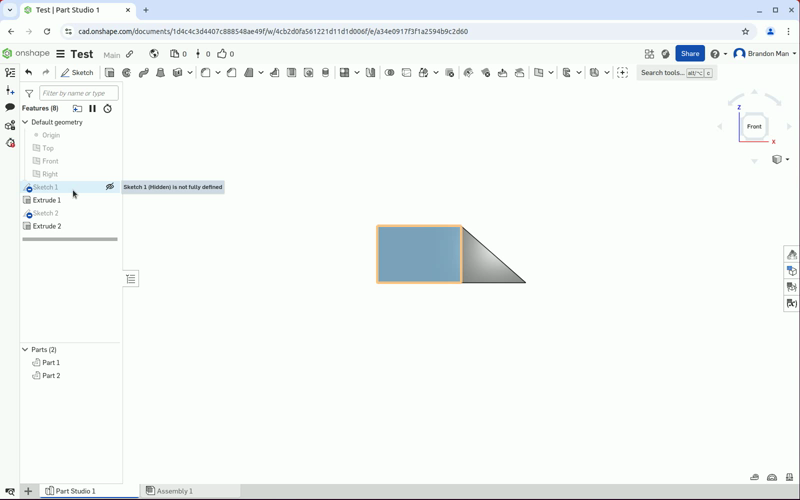
click(73, 189)
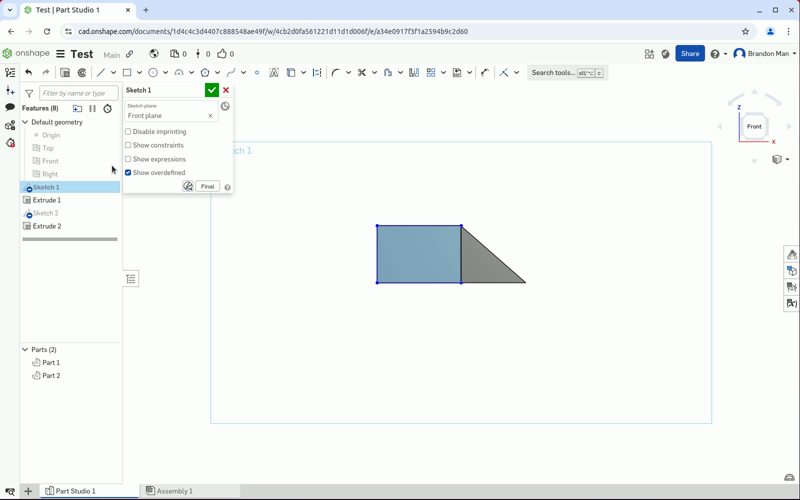
mouse_move(229, 92)
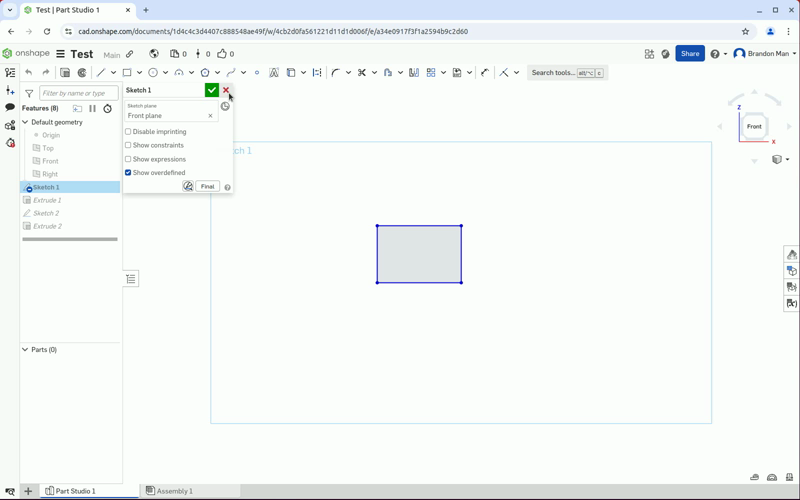
click(229, 92)
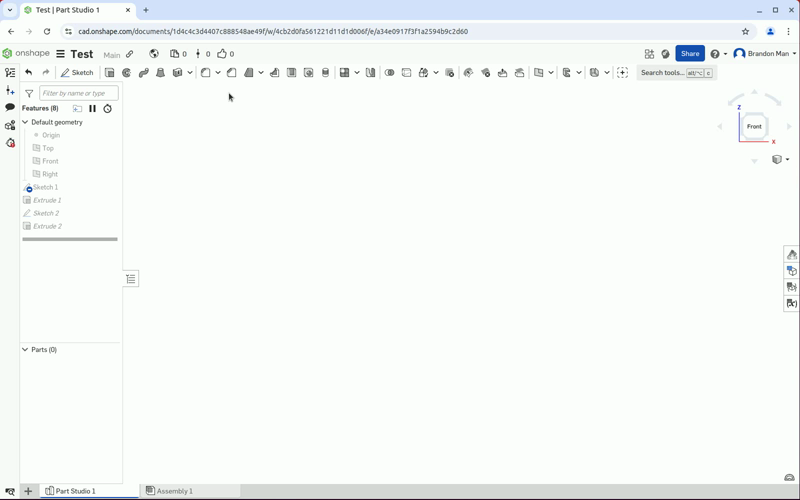
mouse_move(73, 352)
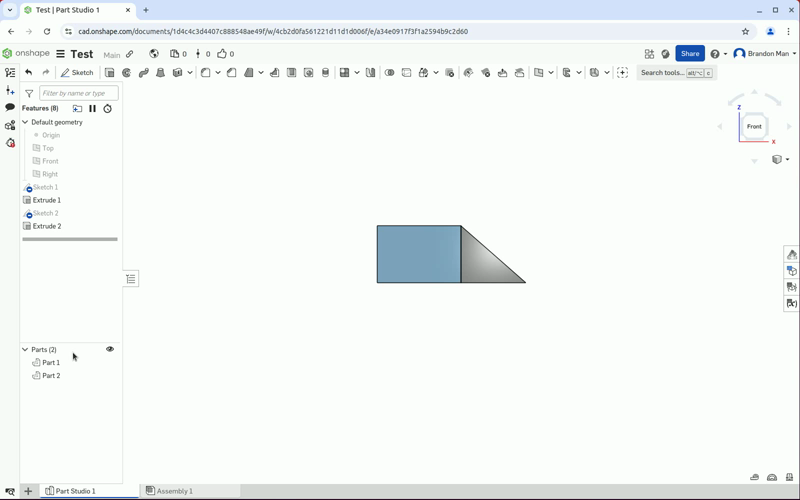
key(y)
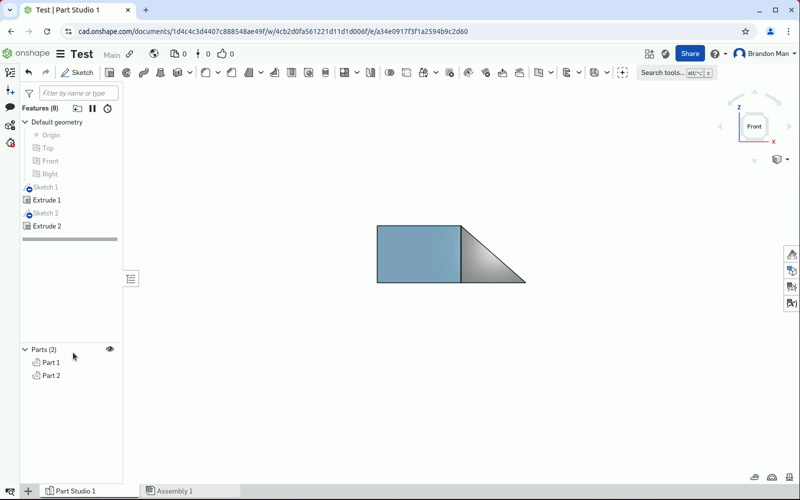
key(shift+p)
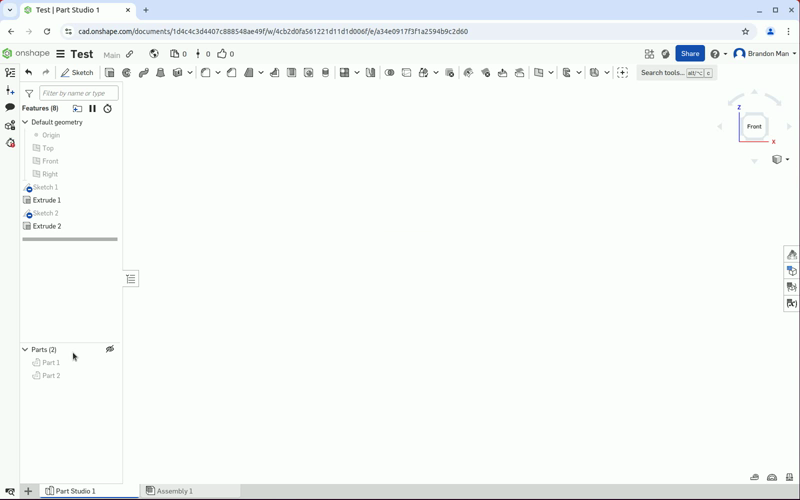
key(space)
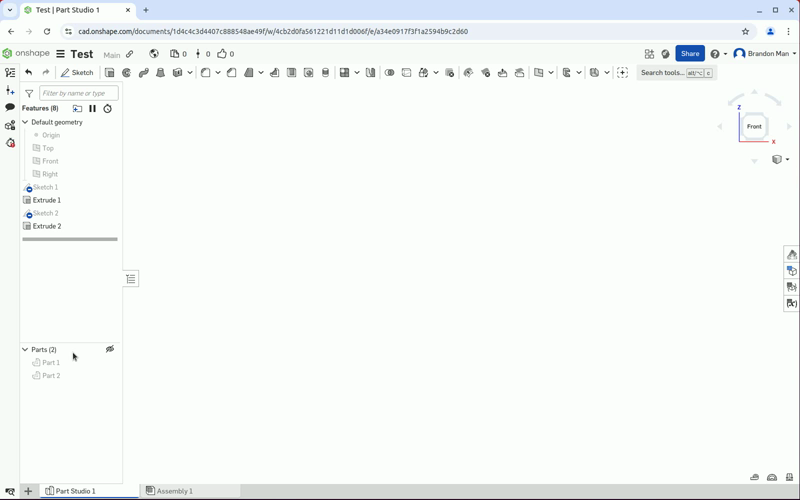
key_down(shift)
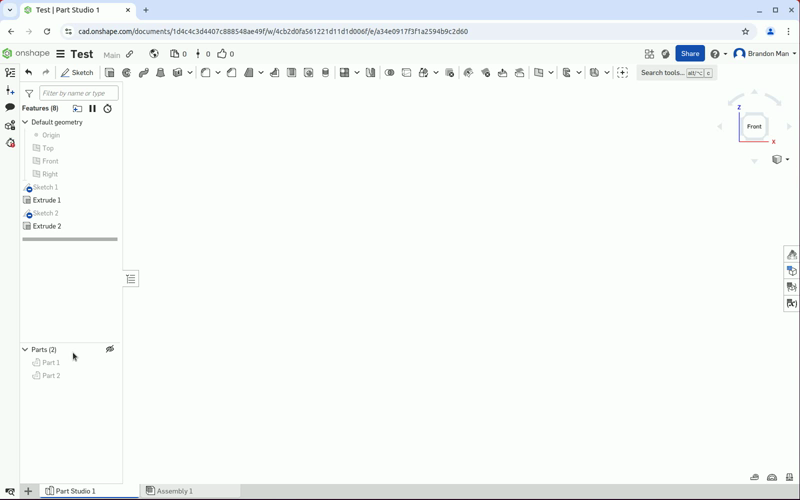
key(down)
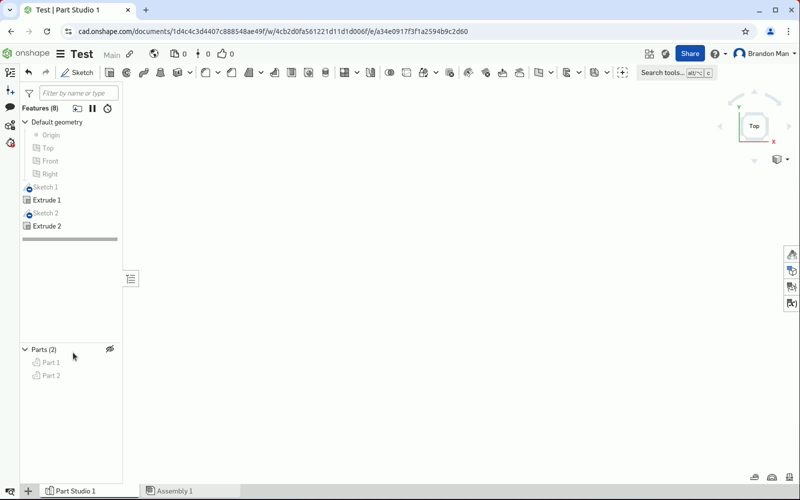
key_up(shift)
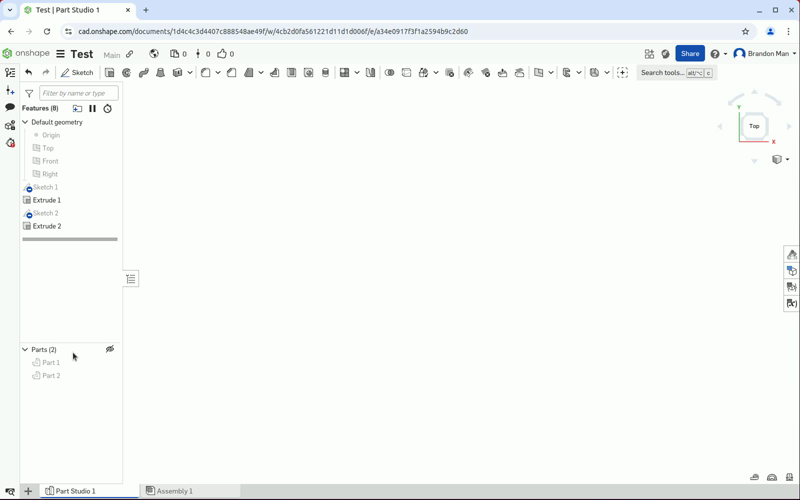
mouse_move(73, 352)
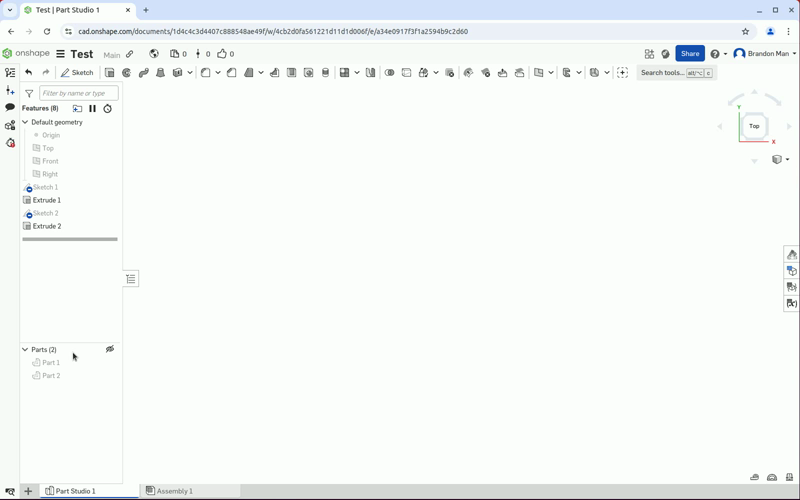
key(shift+y)
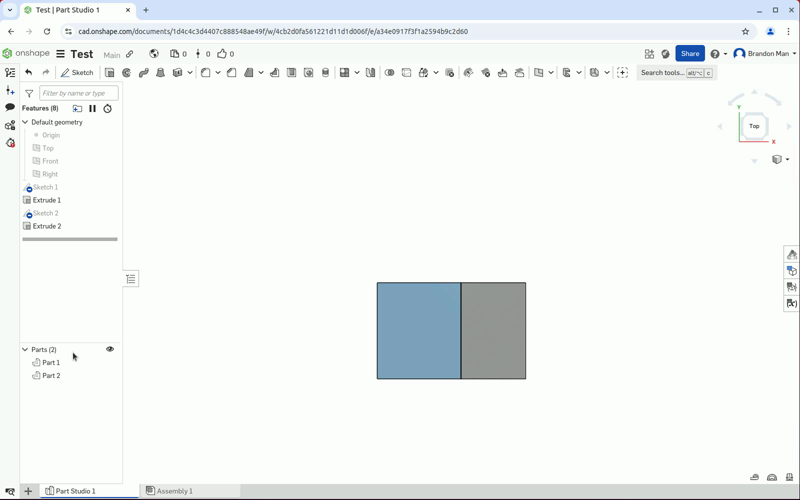
mouse_move(541, 75)
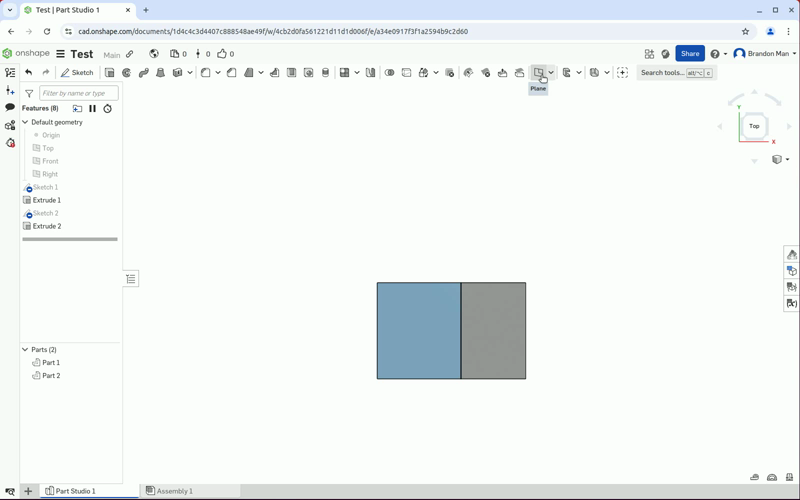
click(541, 75)
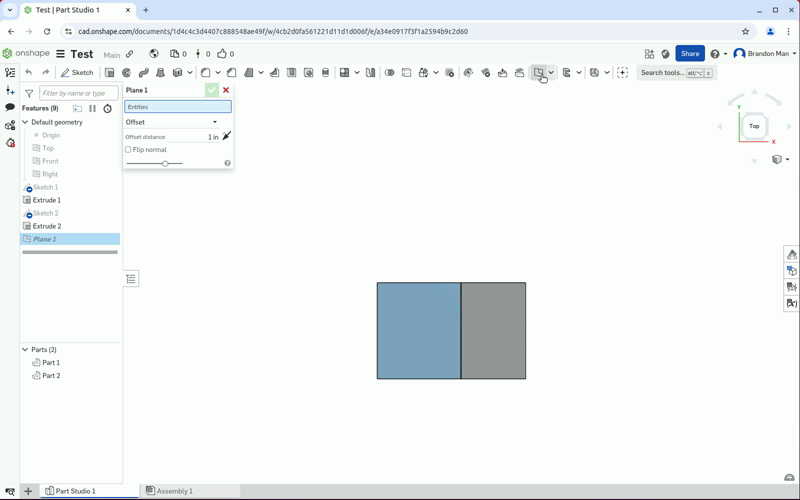
mouse_move(73, 150)
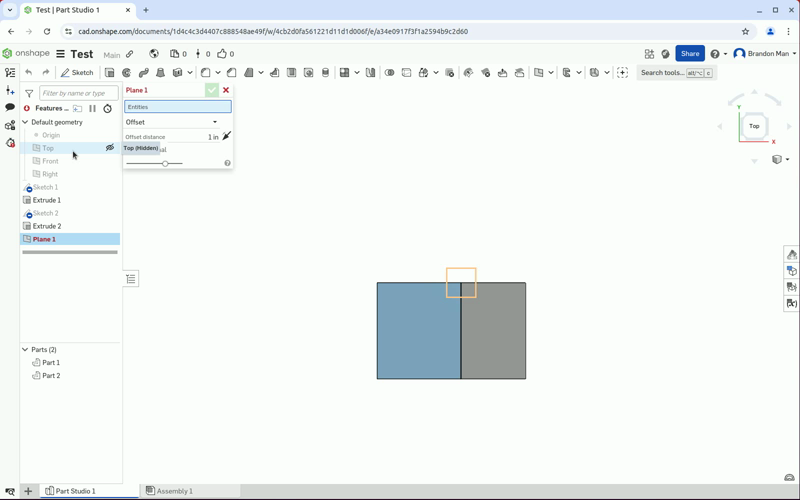
click(73, 150)
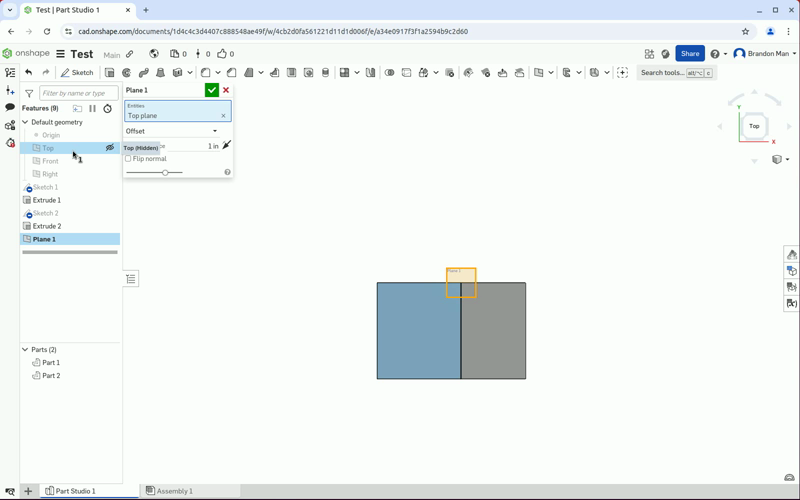
key(tab, 2)
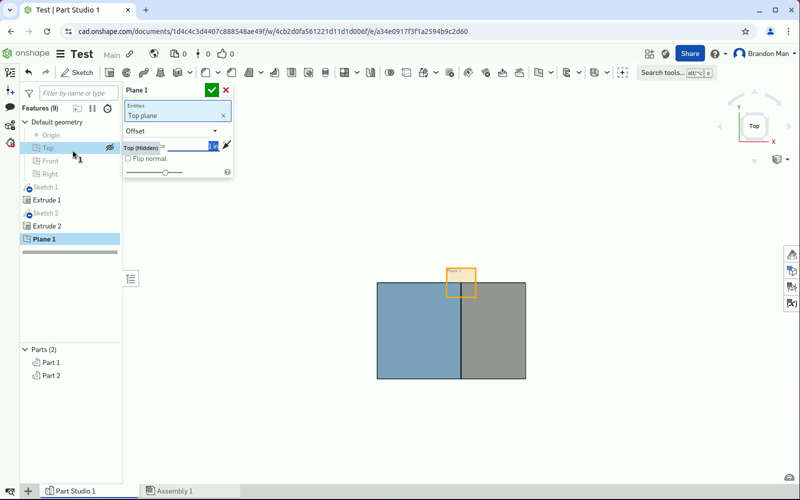
text(11.554)
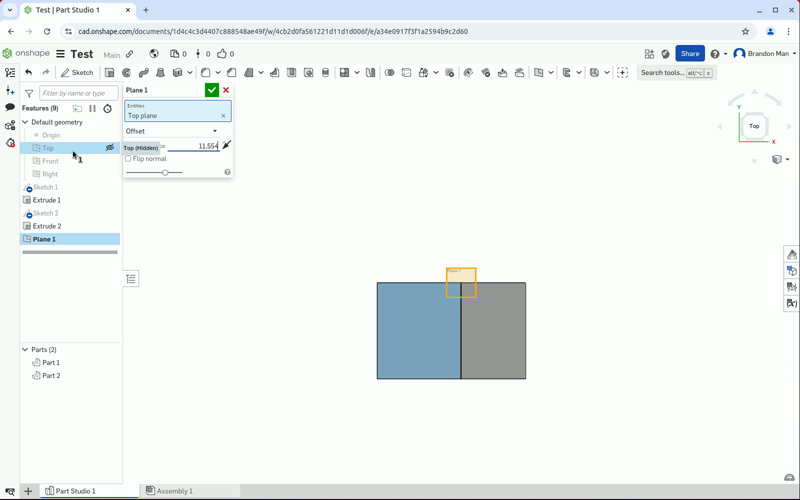
key(enter, 2)
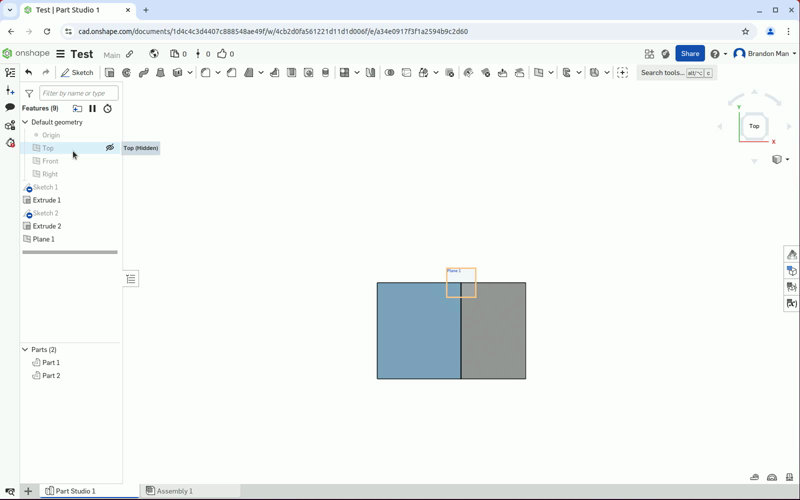
key(shift+s)
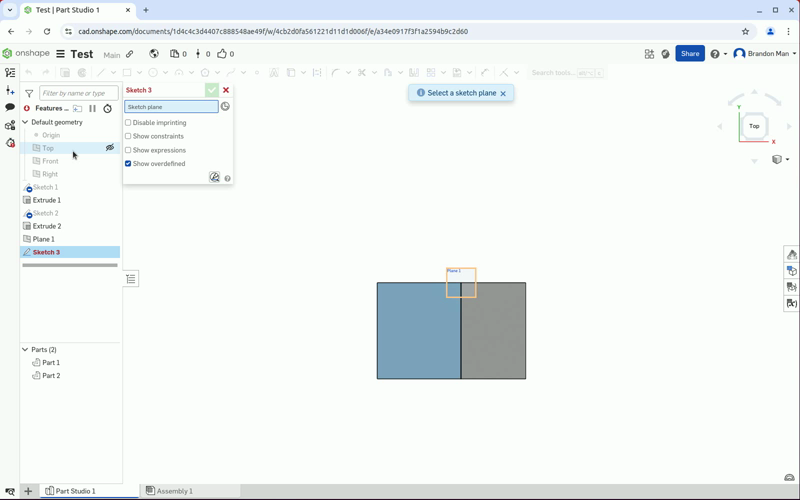
mouse_move(73, 241)
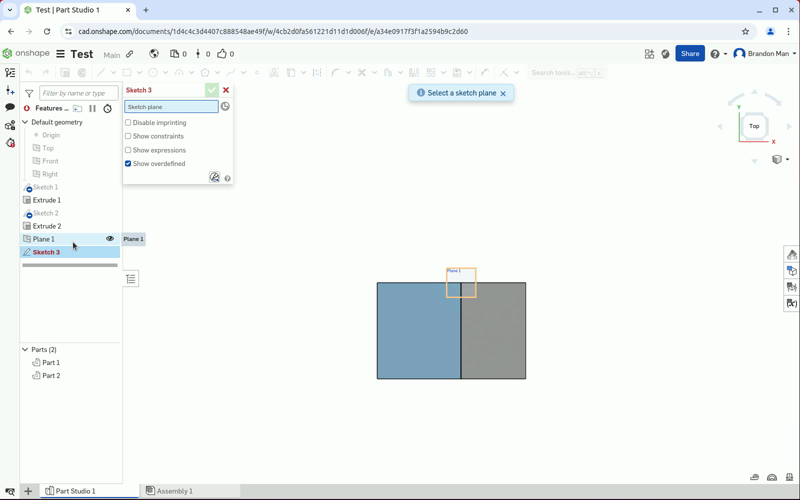
click(73, 241)
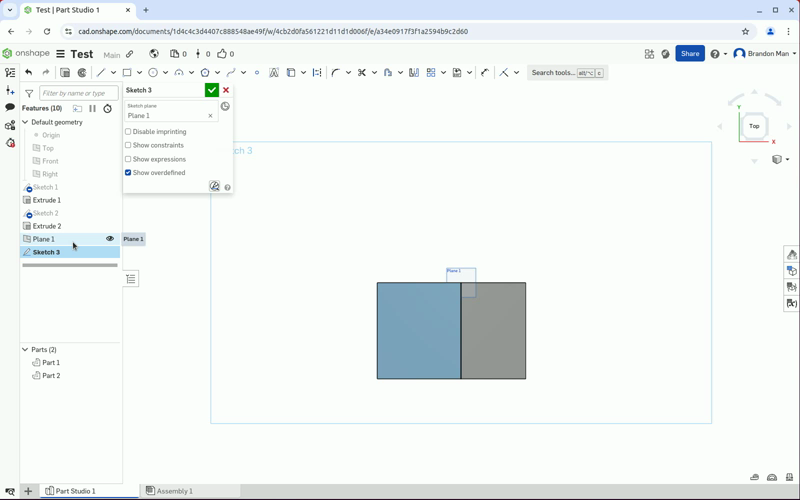
mouse_move(73, 352)
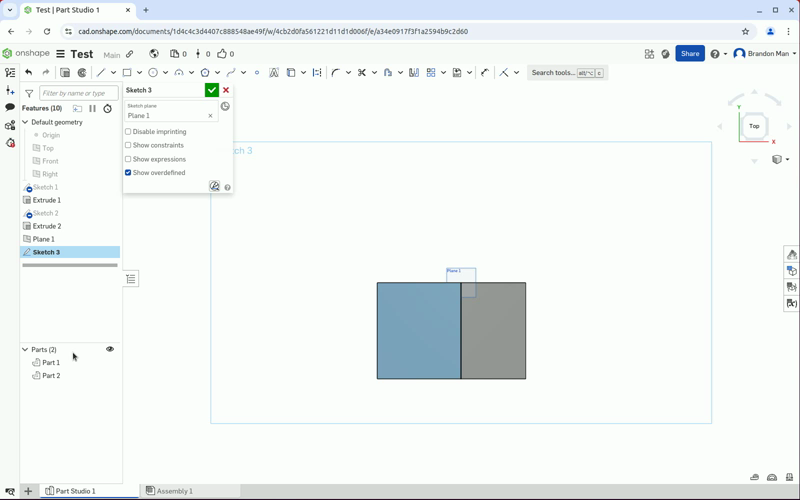
key(y)
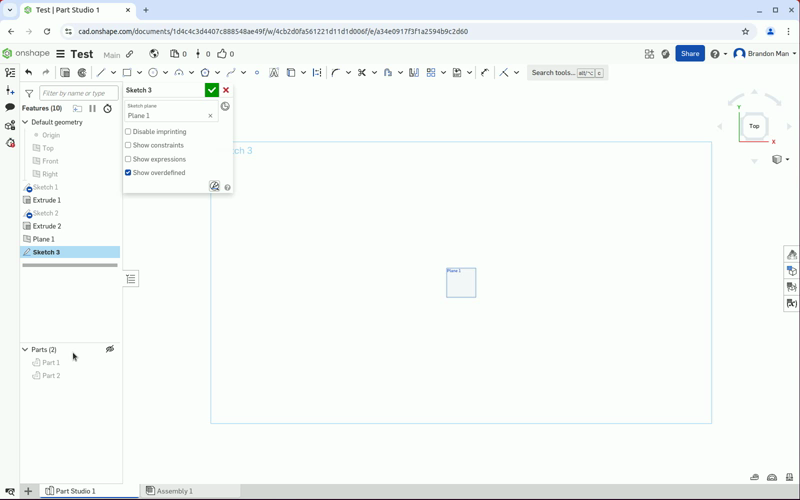
key(l)
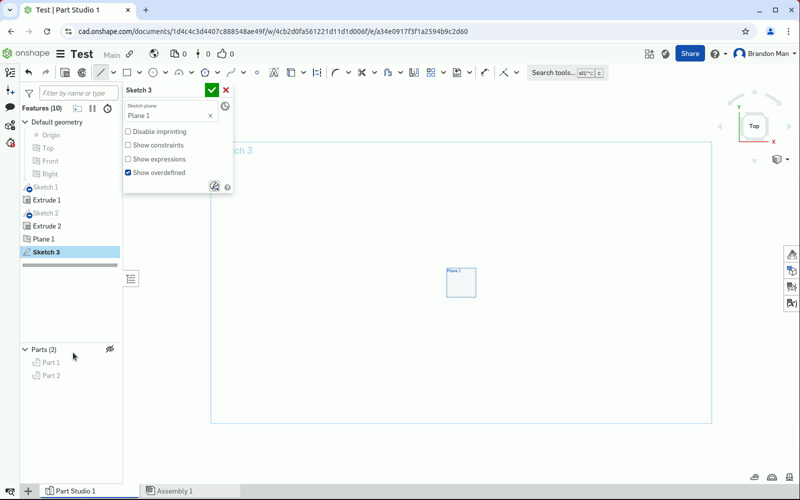
key_down(shift)
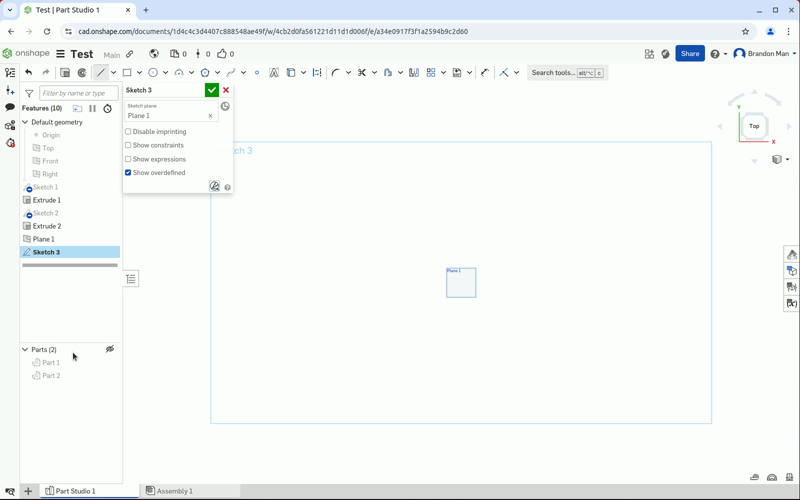
mouse_move(377, 357)
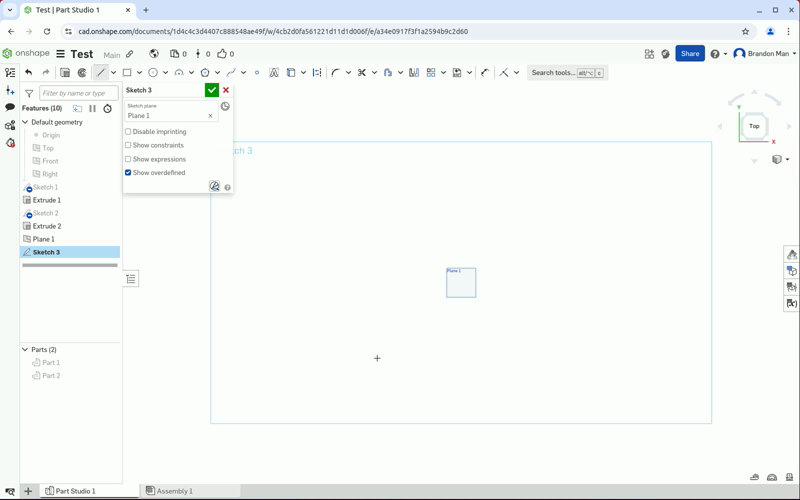
click(377, 357)
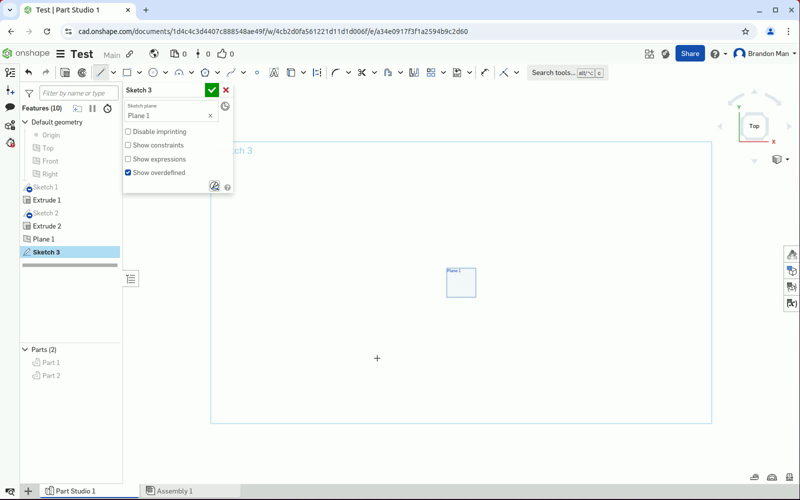
key_up(shift)
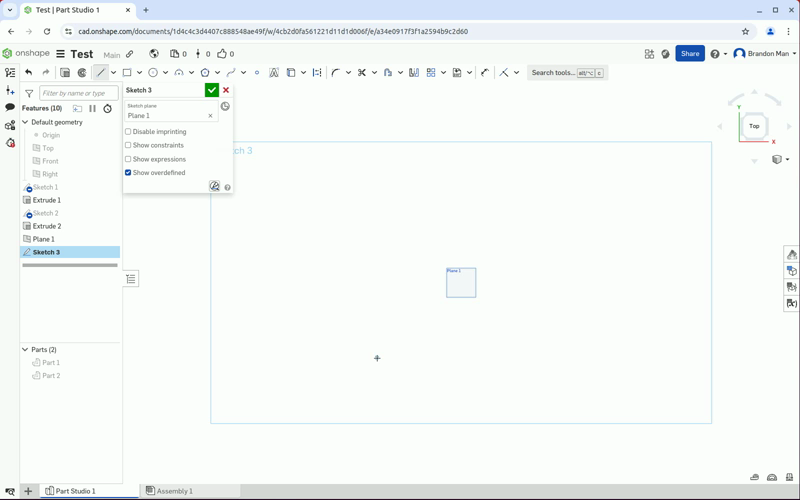
key_down(shift)
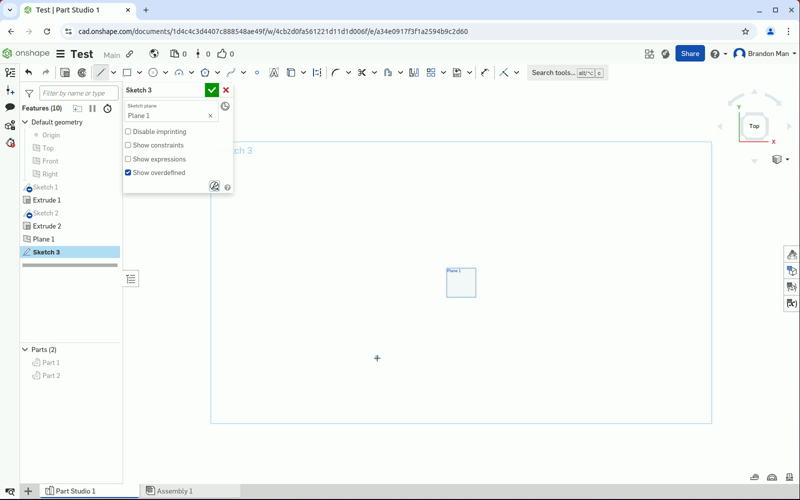
mouse_move(461, 357)
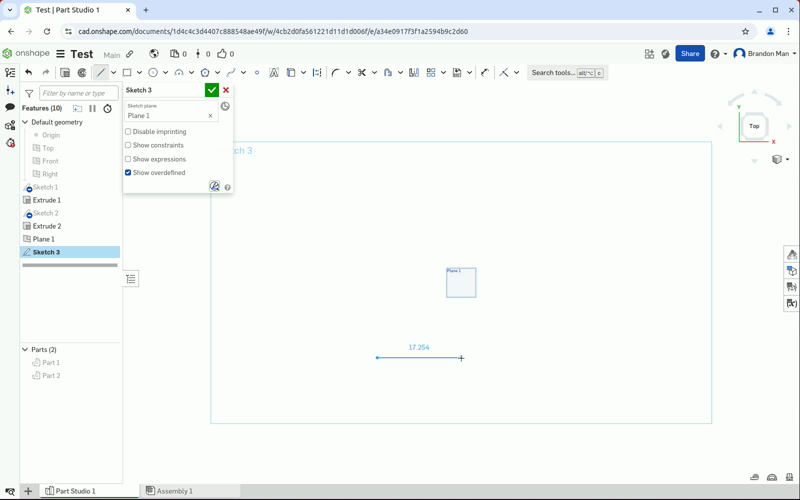
click(461, 357)
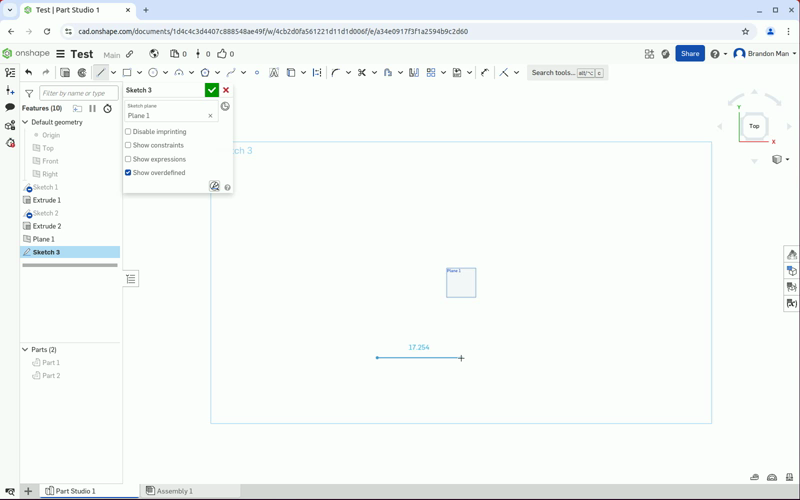
key_up(shift)
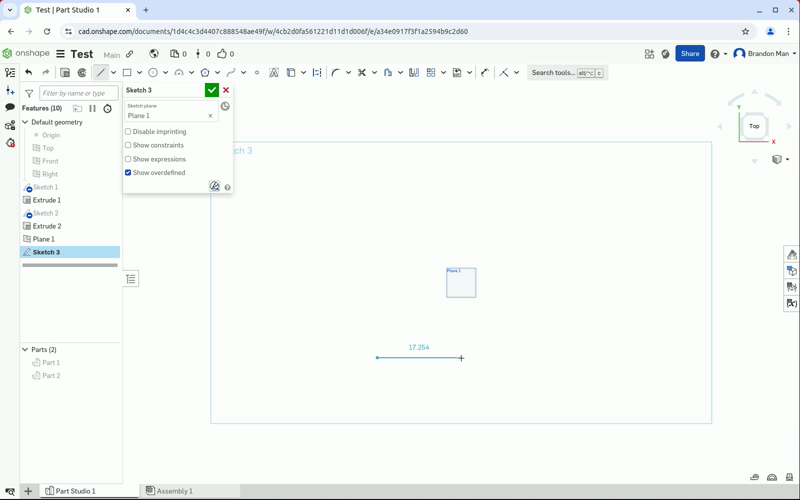
key_down(shift)
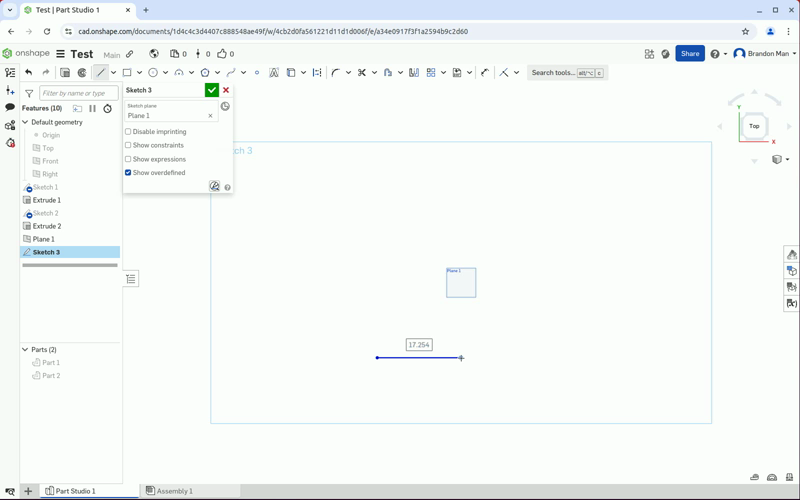
mouse_move(491, 357)
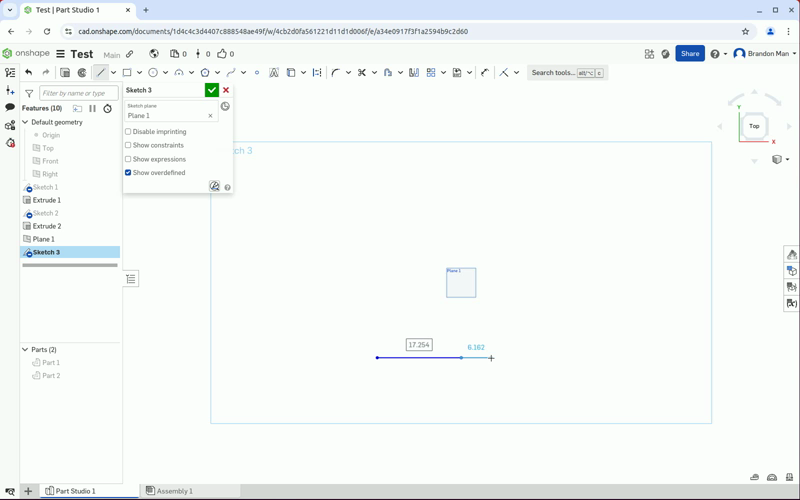
mouse_move(461, 337)
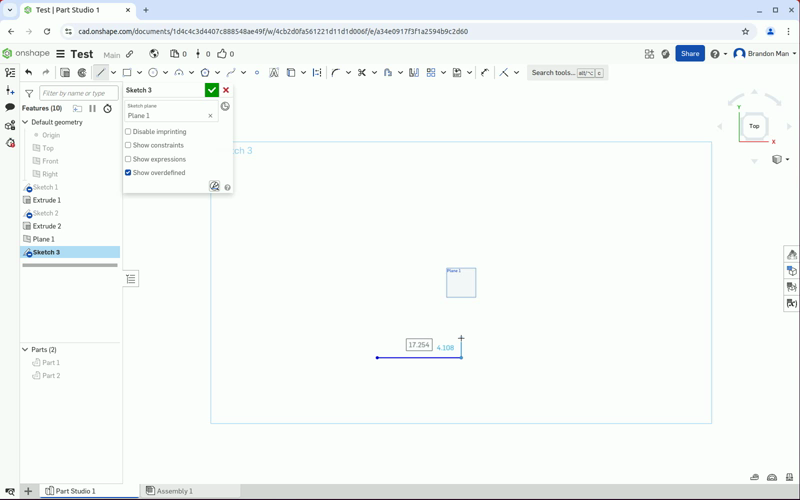
click(461, 337)
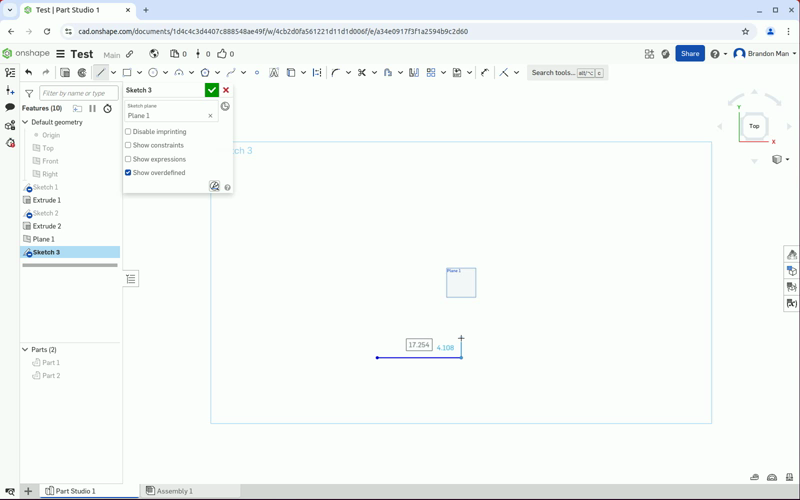
key_up(shift)
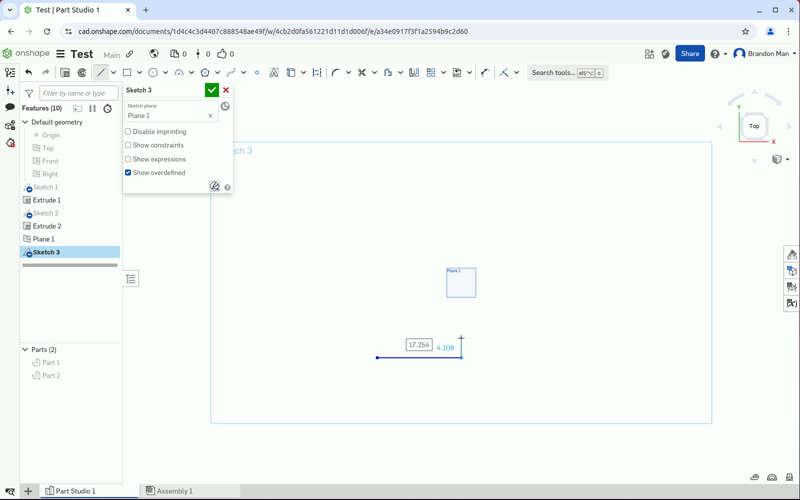
key_down(shift)
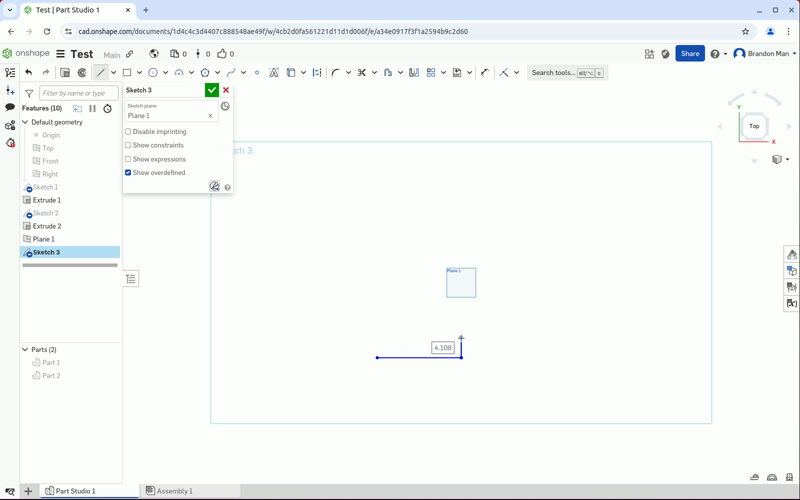
mouse_move(377, 337)
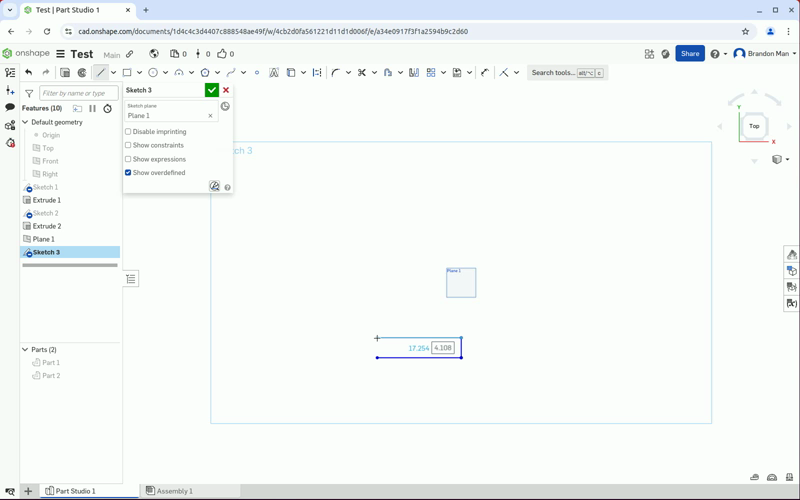
click(377, 337)
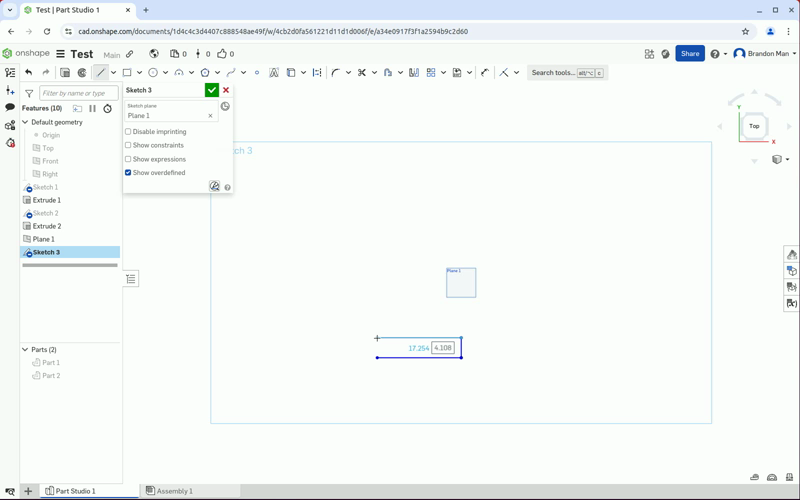
key_up(shift)
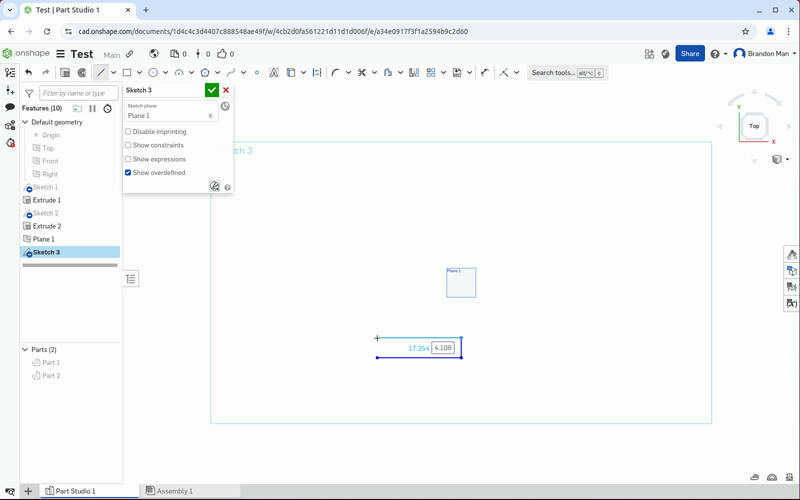
mouse_move(407, 337)
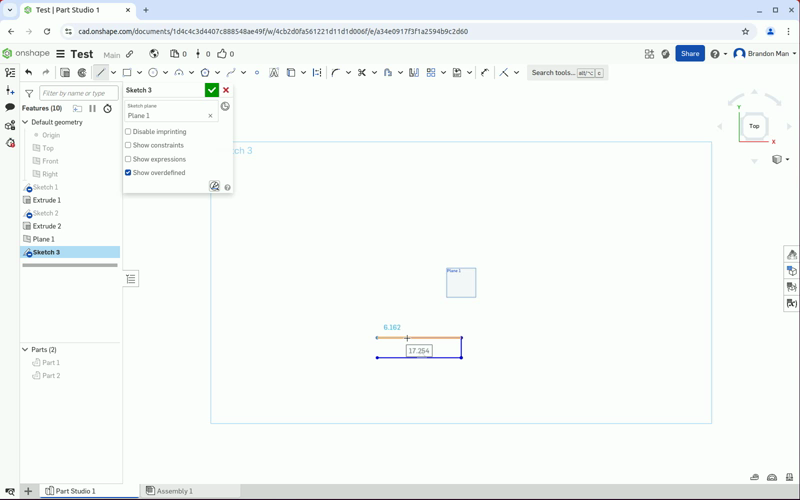
key_down(shift)
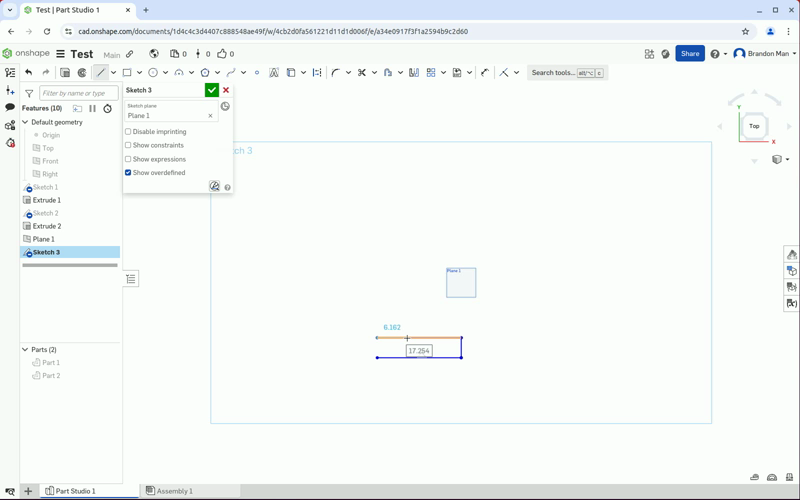
mouse_move(377, 357)
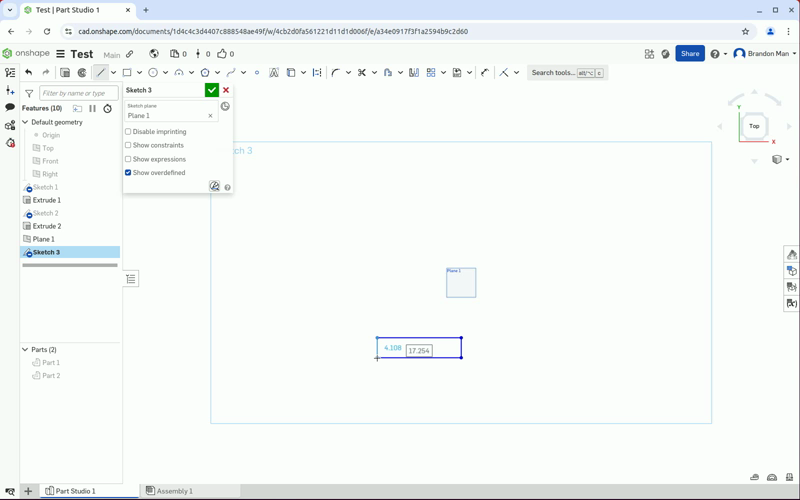
key_up(shift)
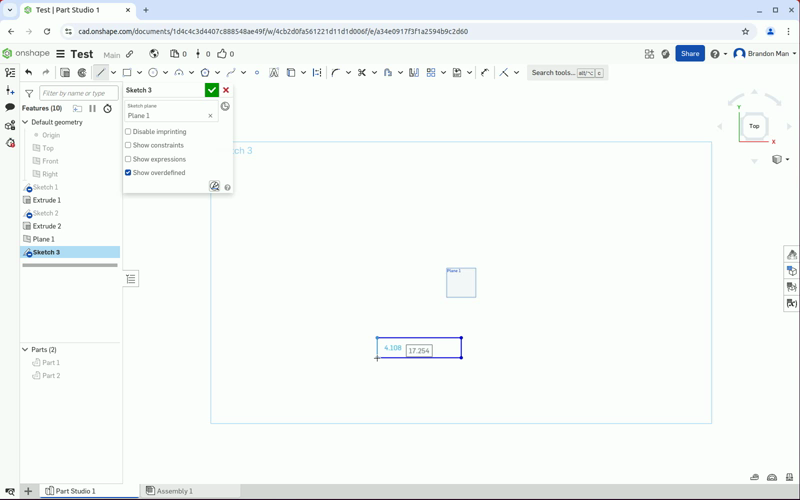
click(377, 357)
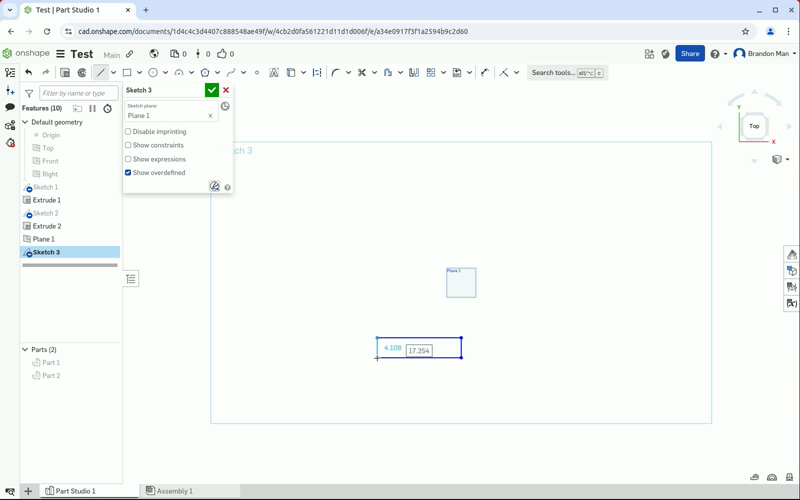
key(esc)
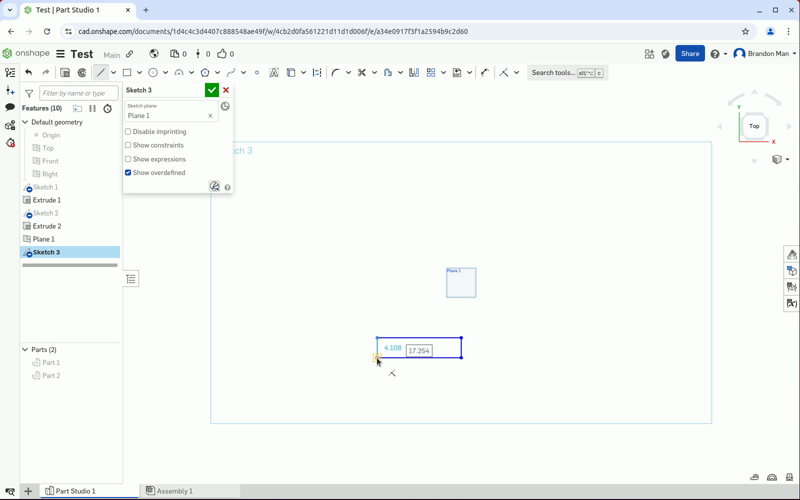
mouse_move(428, 344)
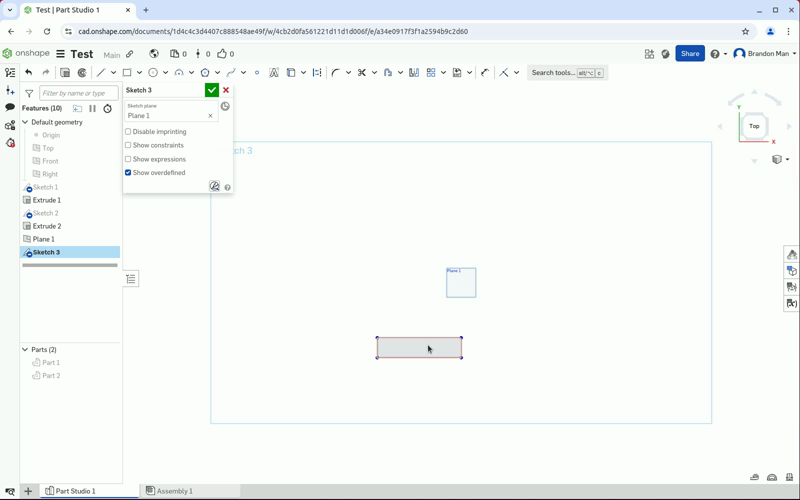
scroll(6)
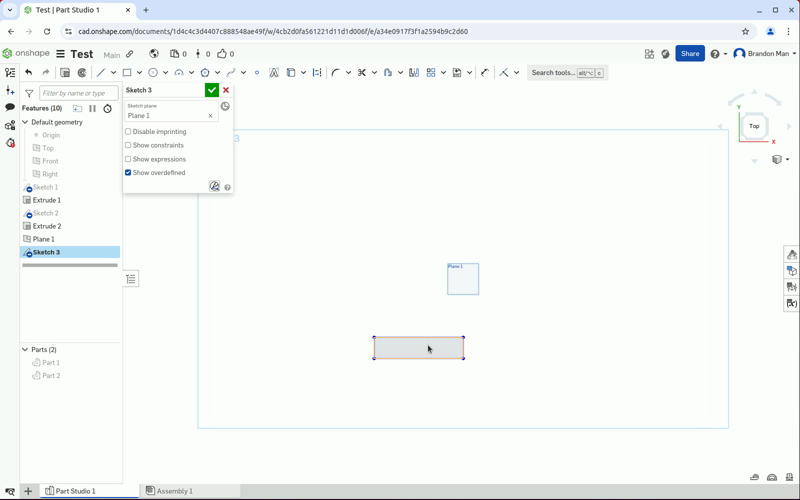
scroll(6)
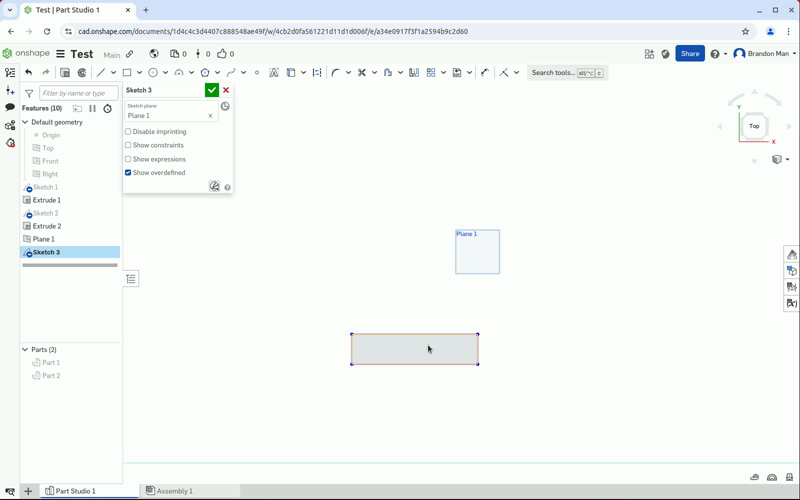
scroll(6)
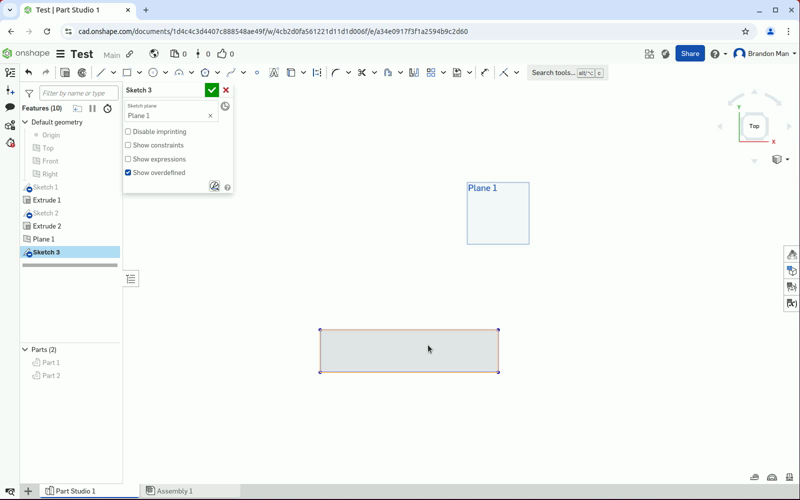
scroll(6)
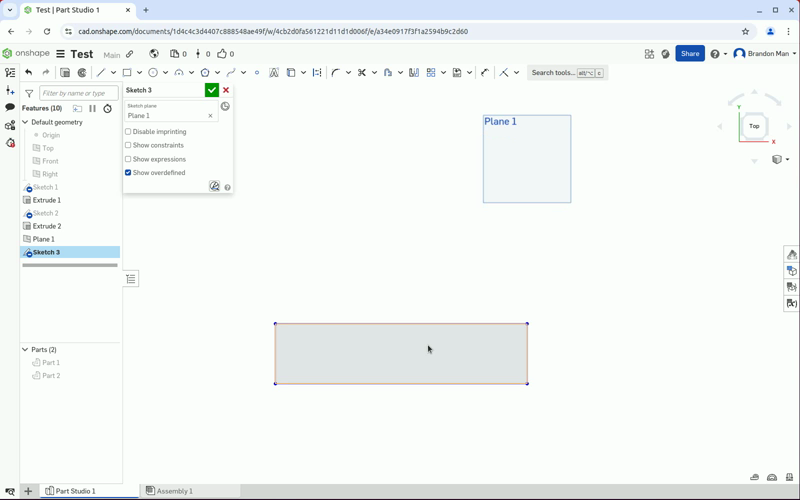
scroll(6)
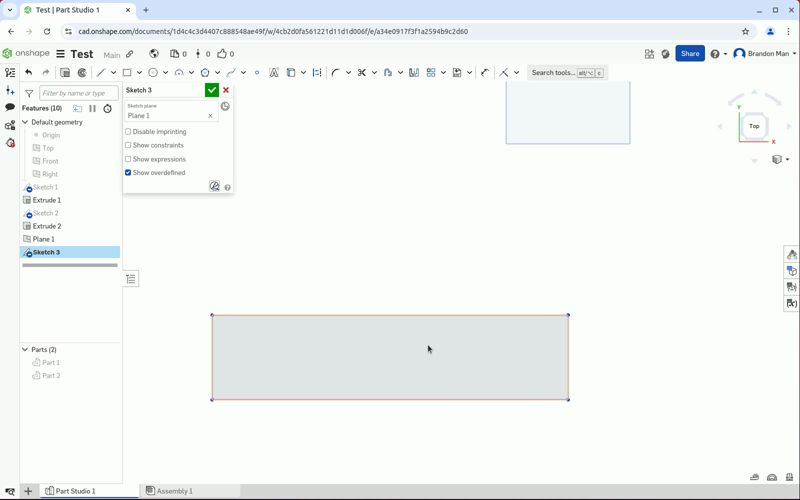
scroll(6)
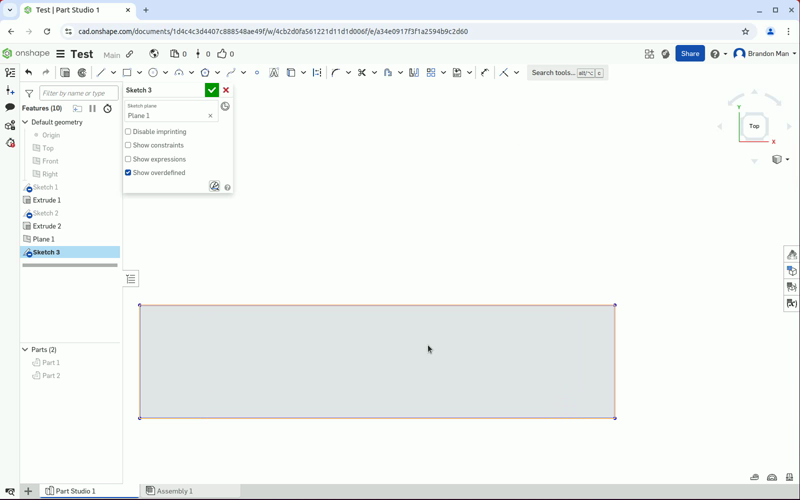
scroll(6)
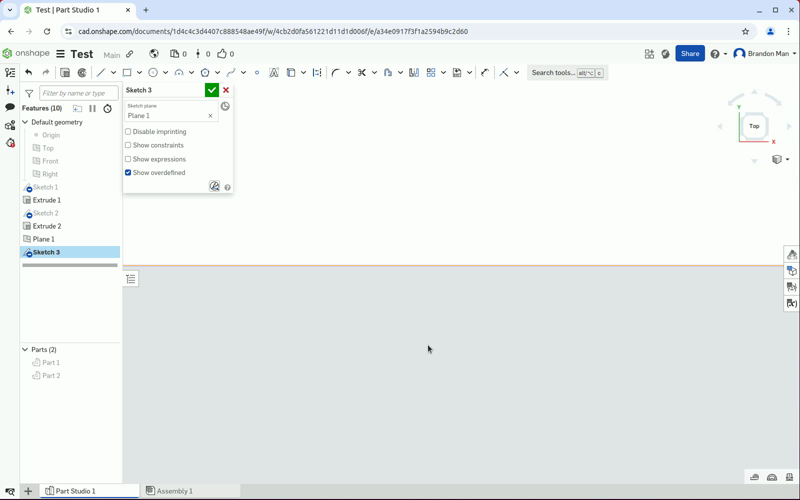
click(428, 344)
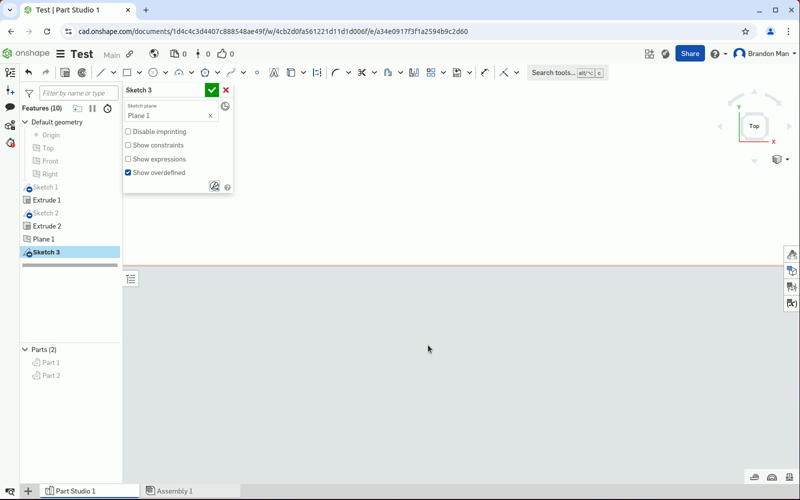
scroll(-6)
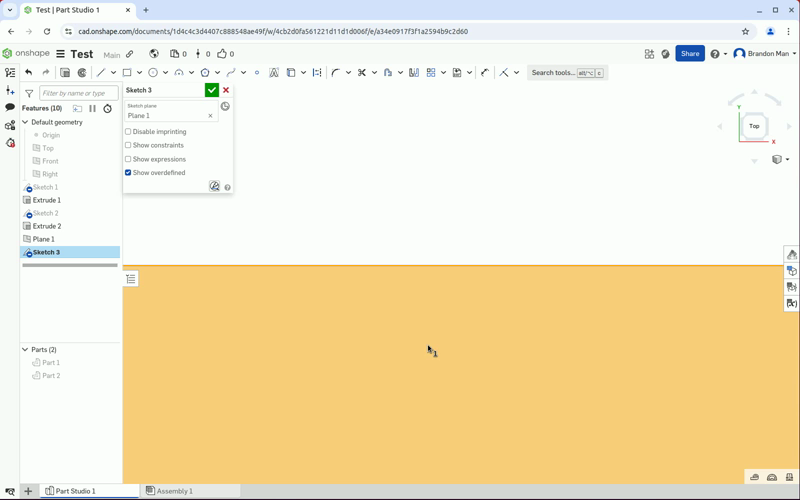
scroll(-6)
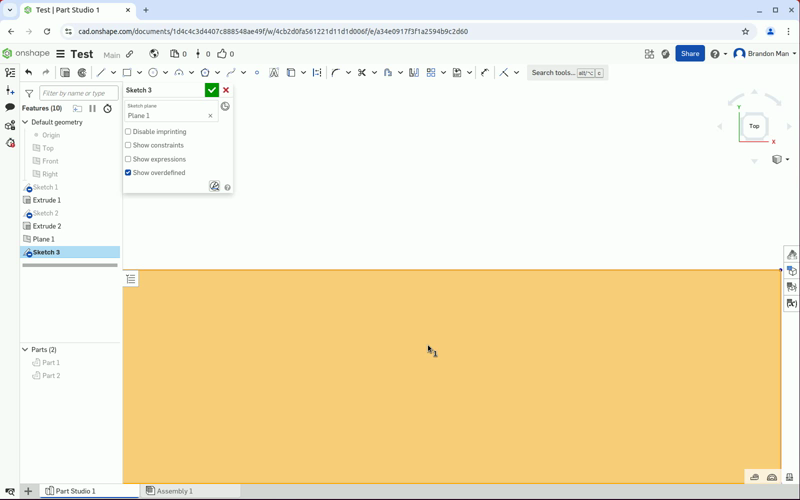
scroll(-6)
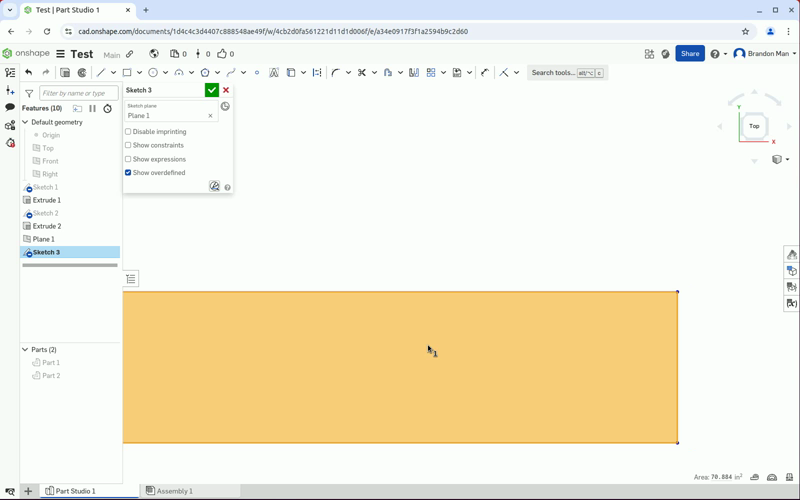
scroll(-6)
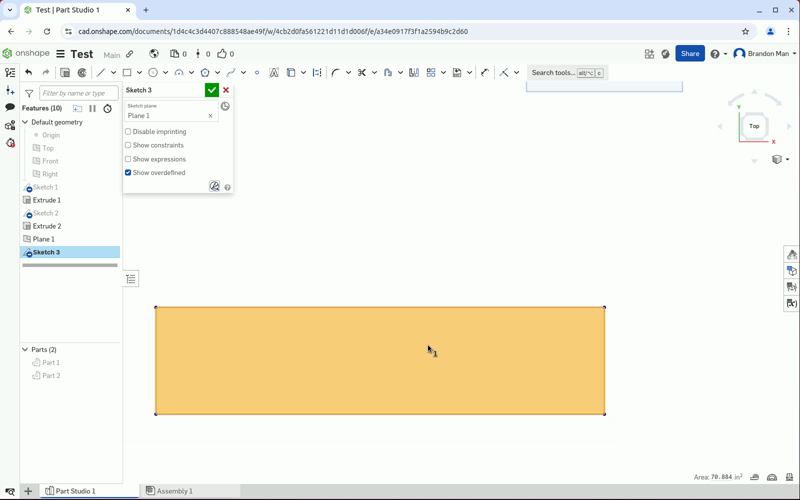
scroll(-6)
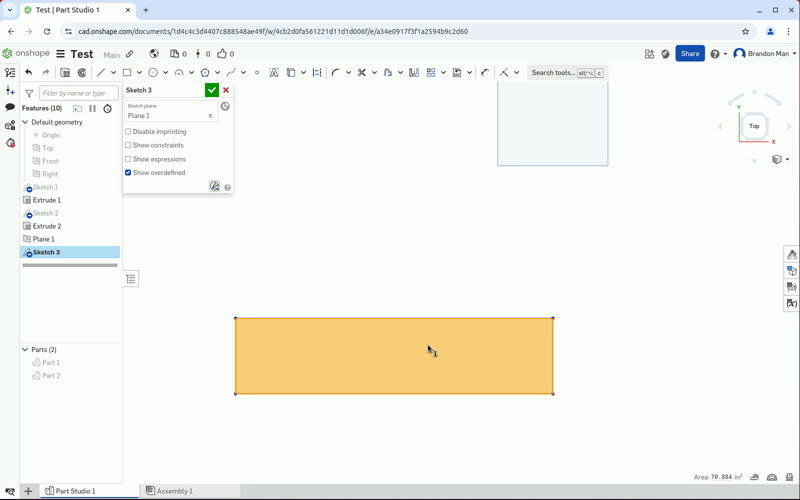
scroll(-6)
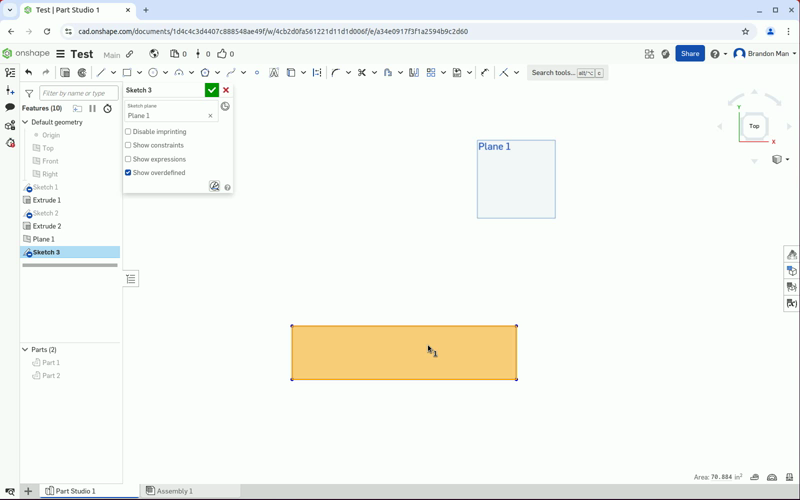
scroll(-6)
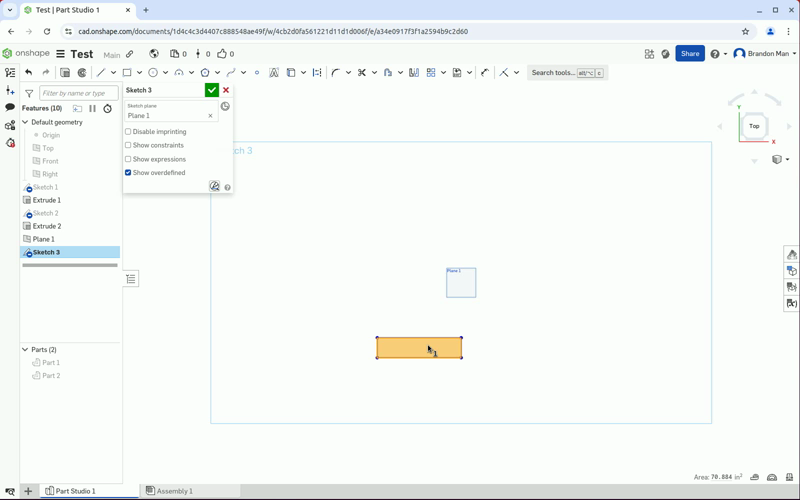
mouse_move(73, 352)
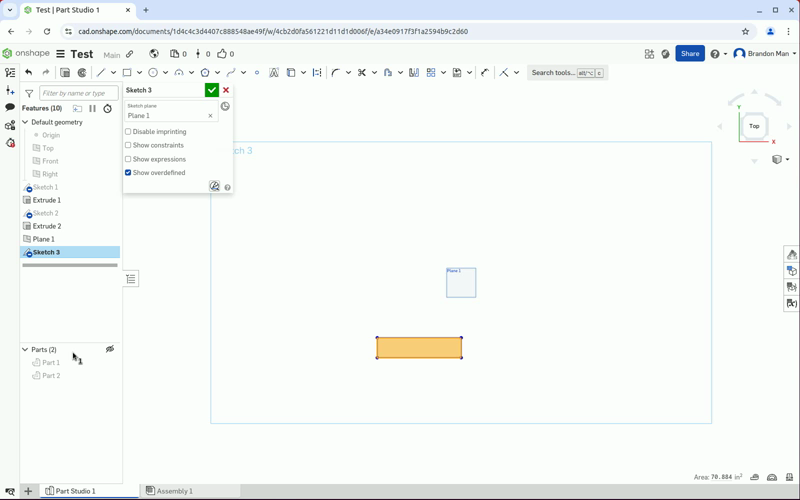
key(shift+y)
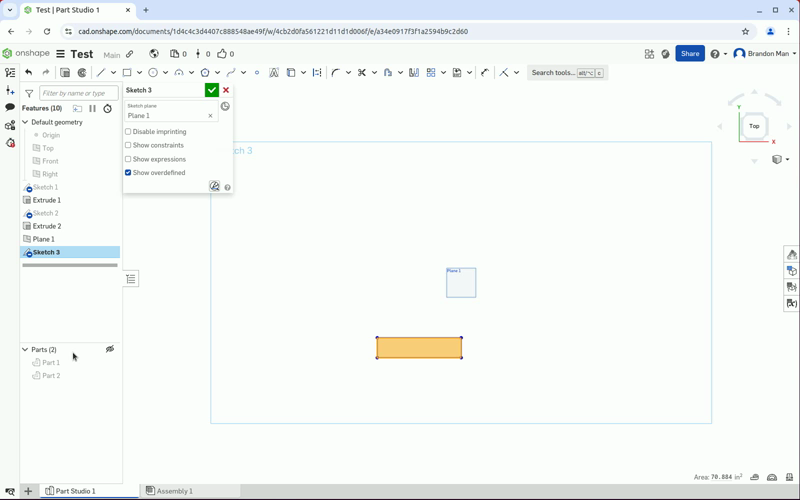
key(shift+e)
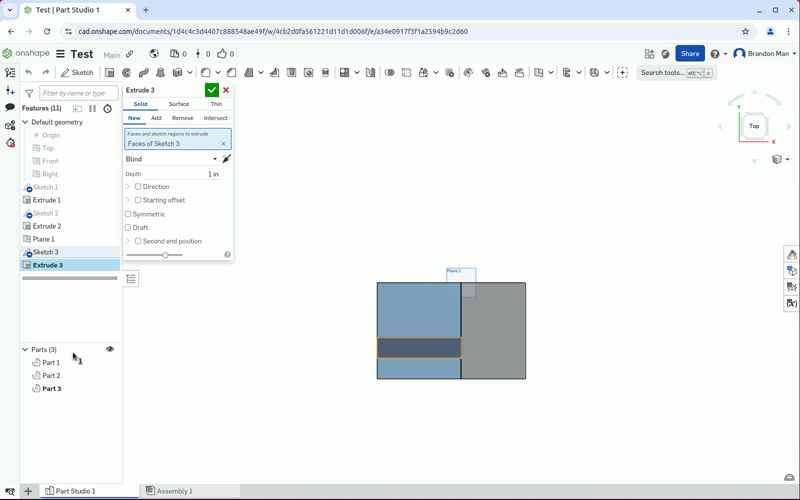
mouse_move(143, 106)
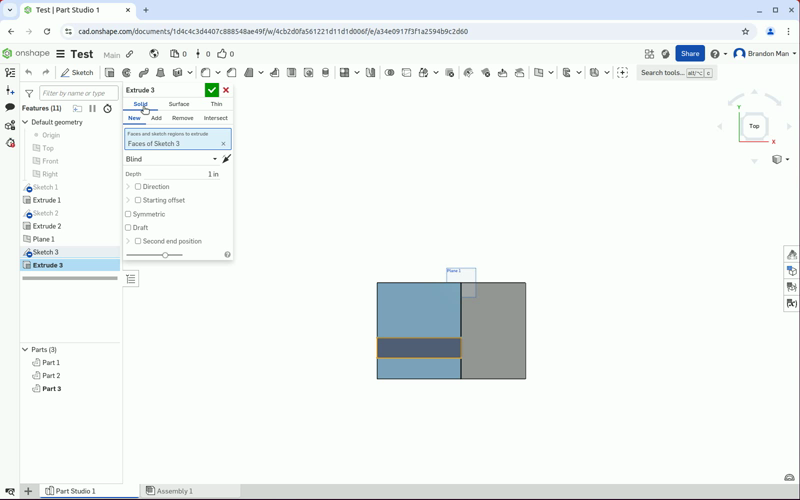
click(143, 106)
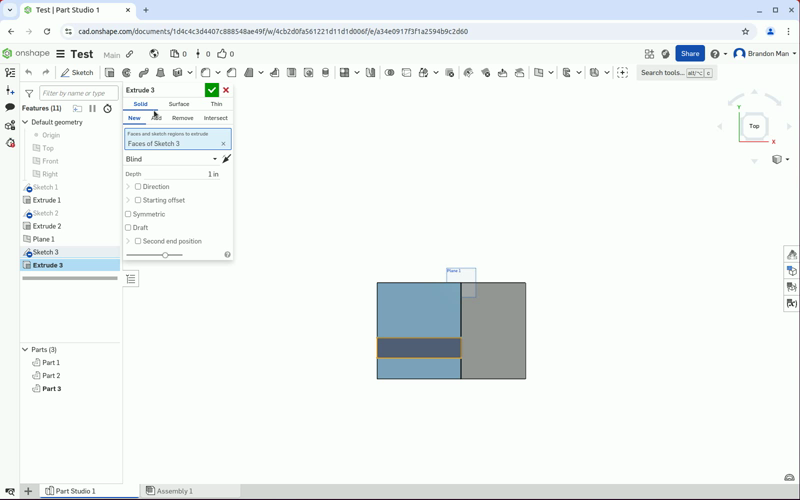
mouse_move(186, 120)
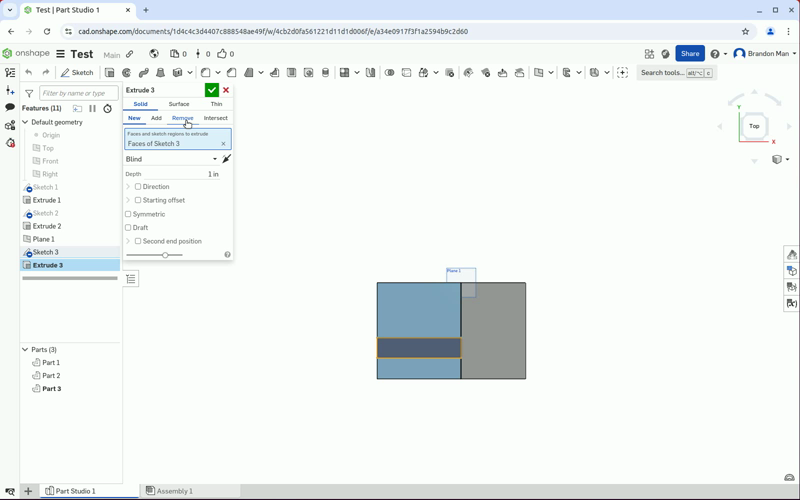
click(186, 120)
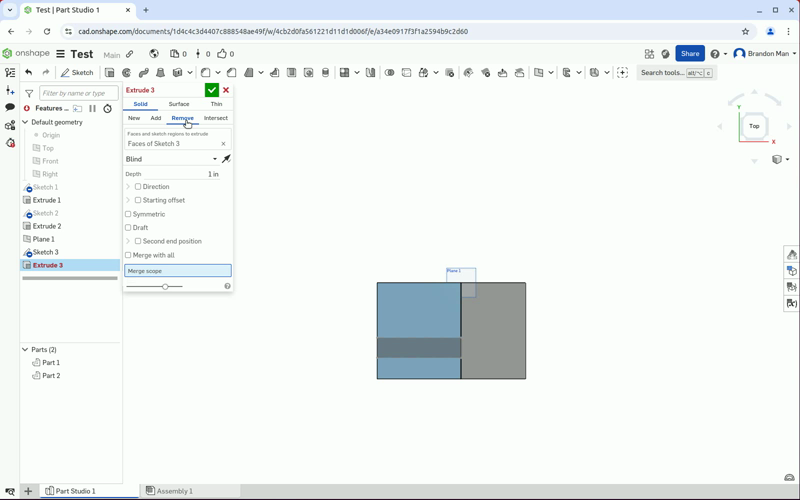
key(tab, 4)
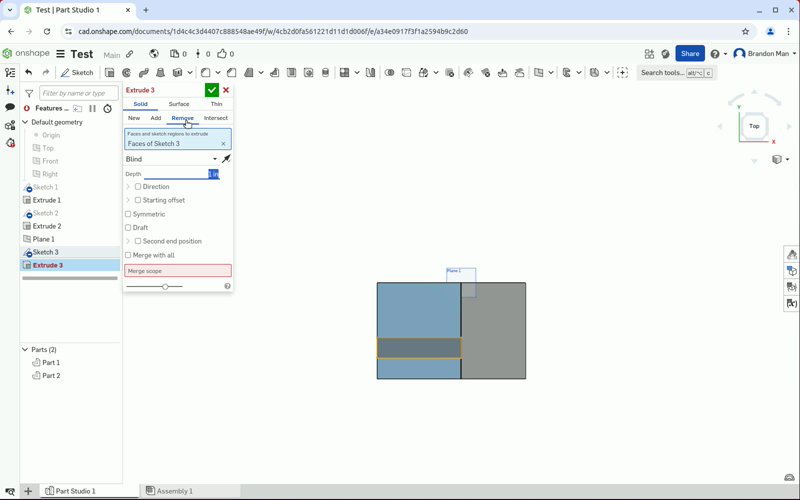
text(1.926)
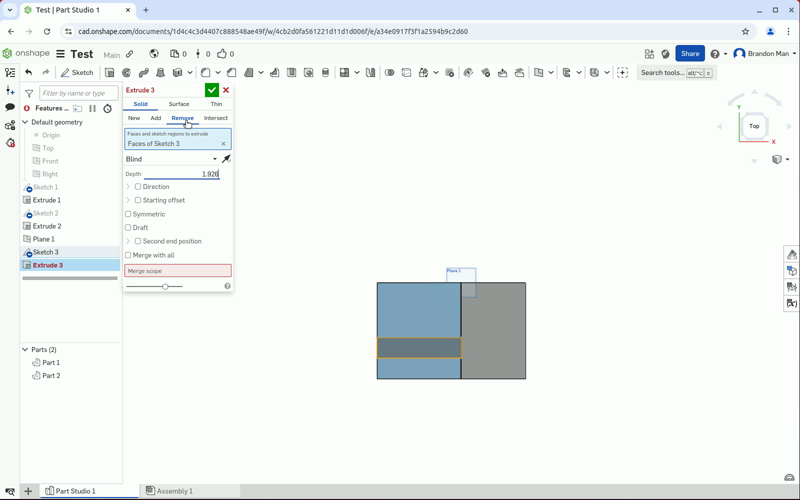
key(tab, 6)
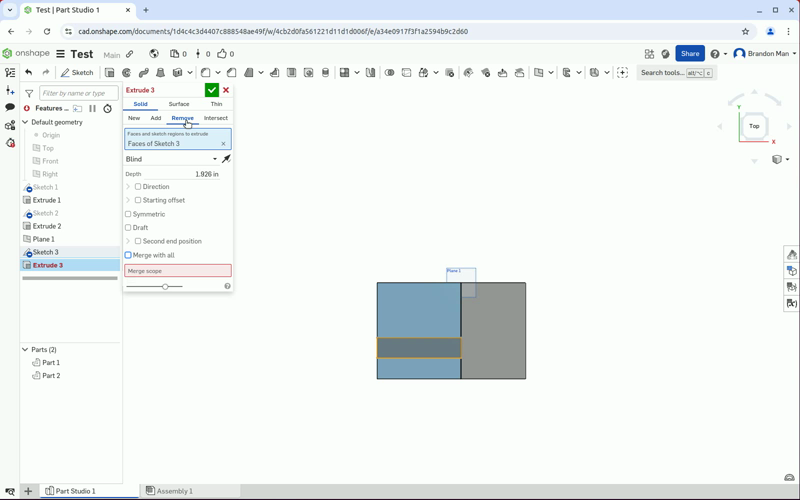
key(space)
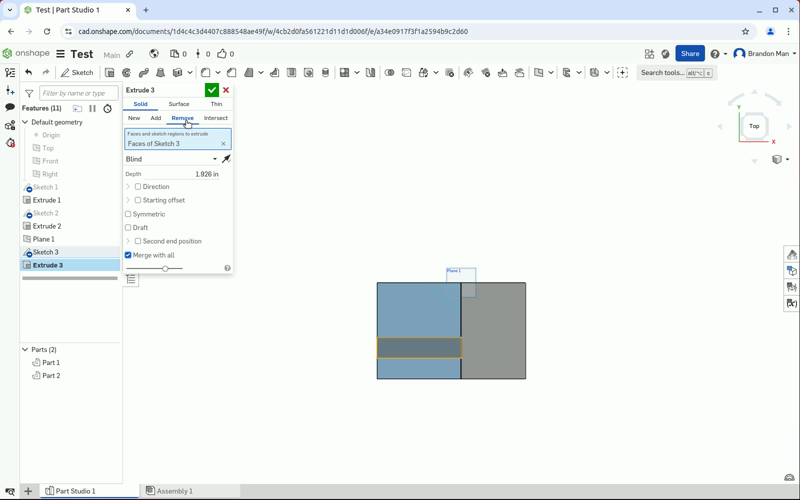
key(enter)
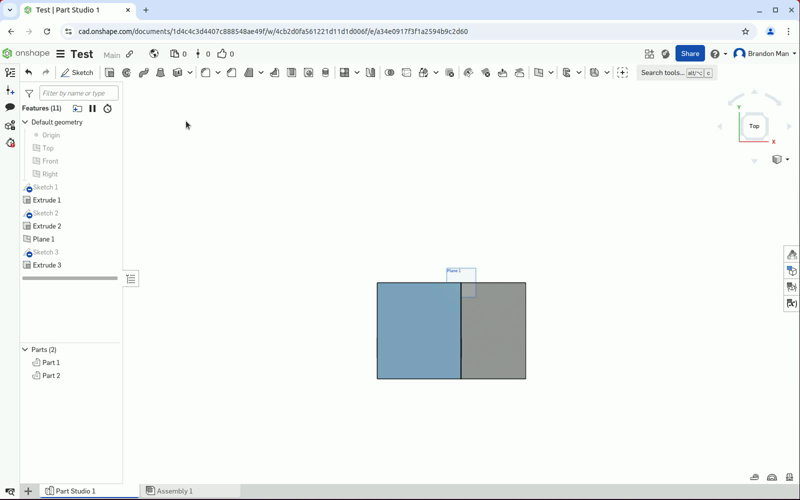
key(shift+h)
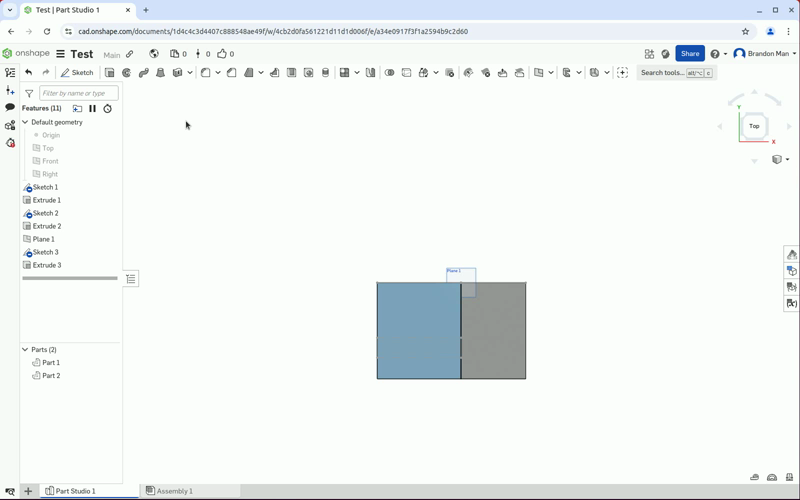
key(shift+h)
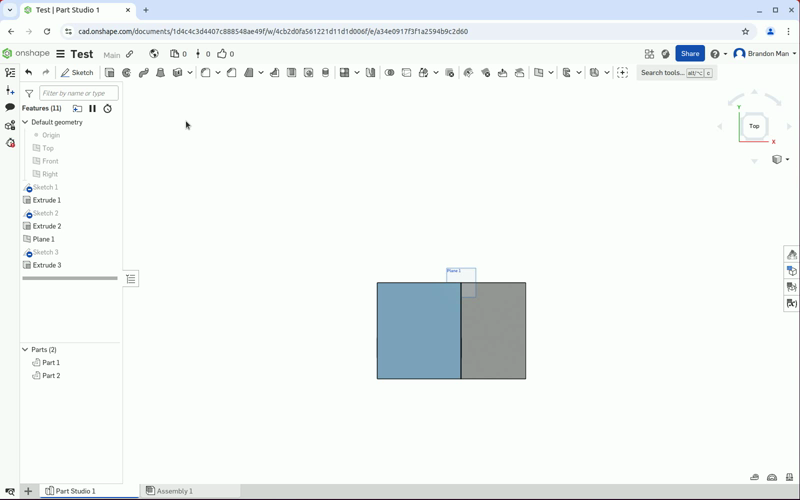
mouse_move(73, 189)
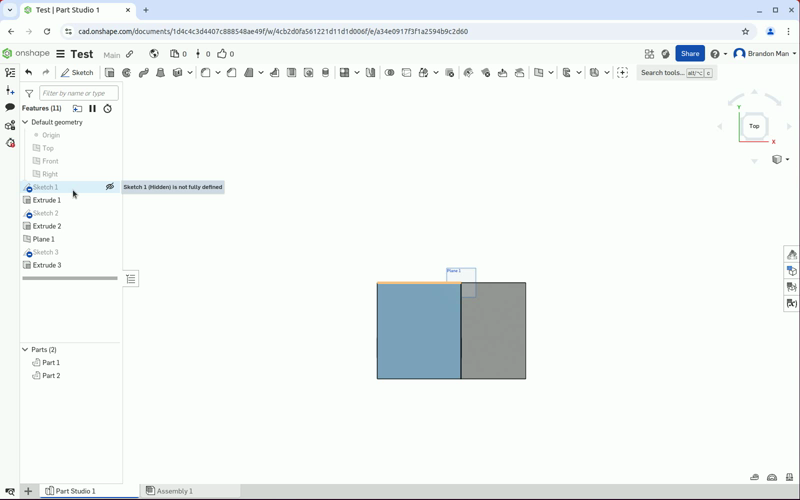
click(73, 189)
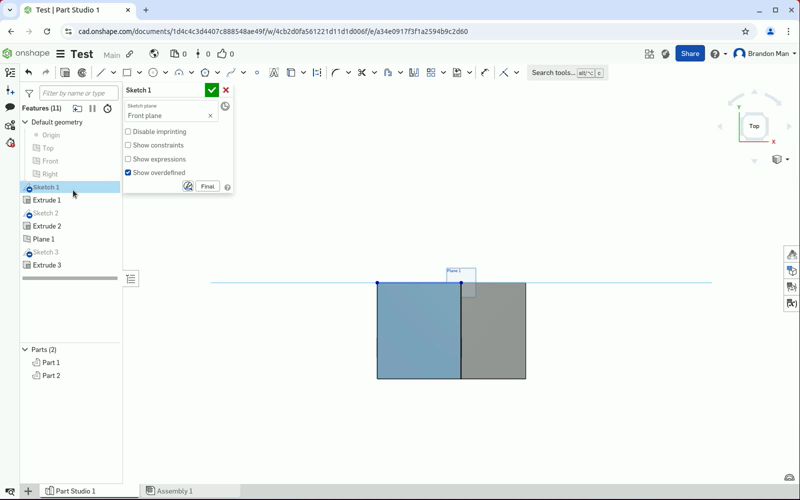
mouse_move(229, 92)
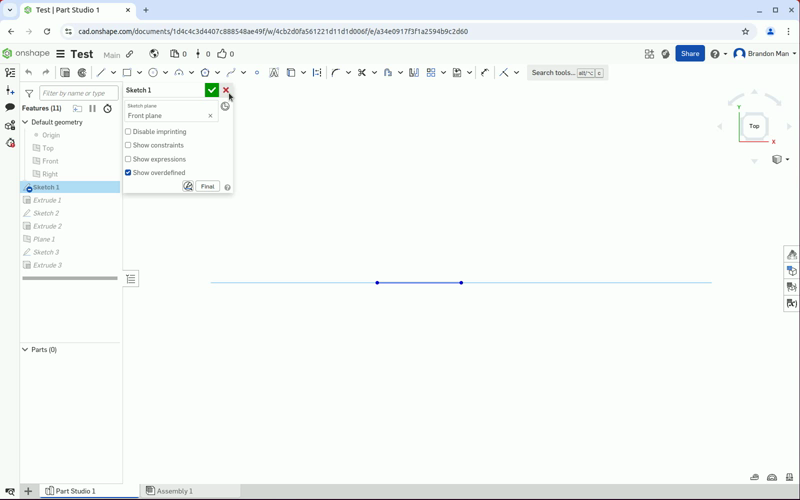
click(229, 92)
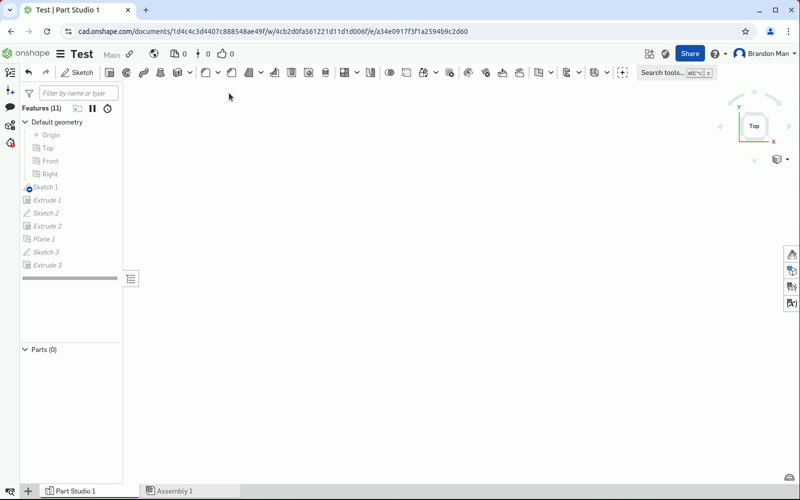
mouse_move(73, 352)
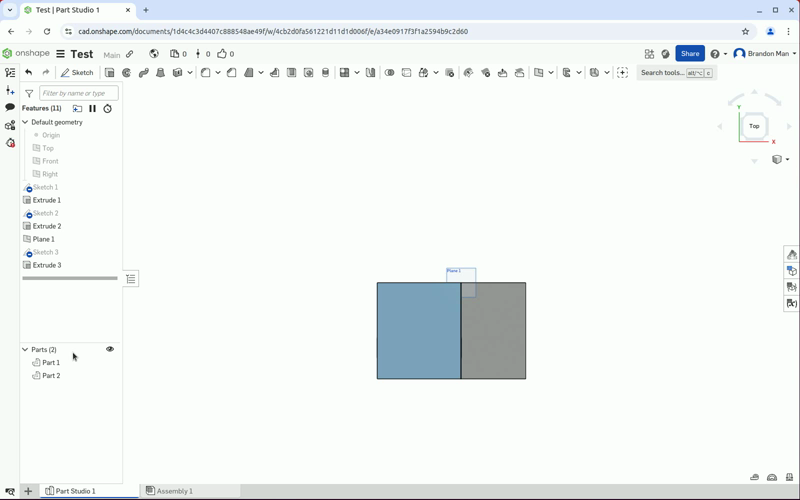
key(y)
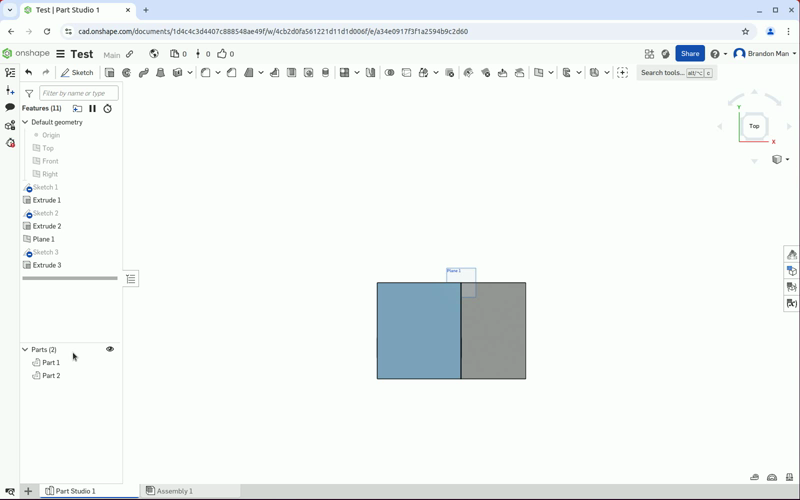
key(shift+p)
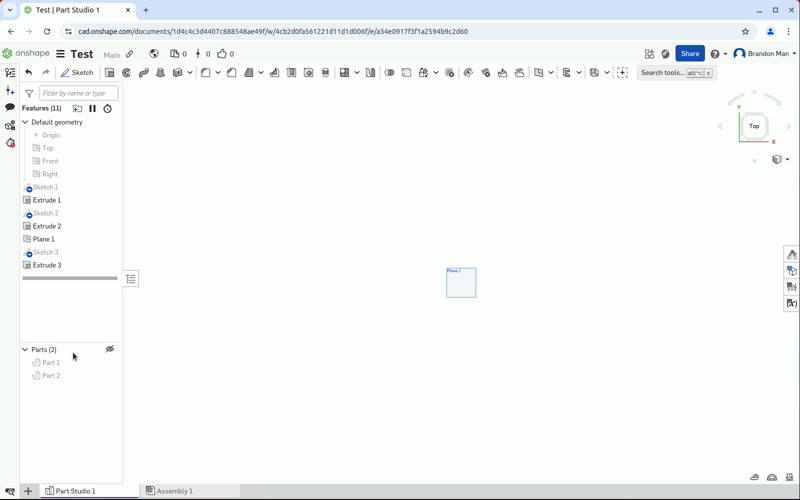
key(space)
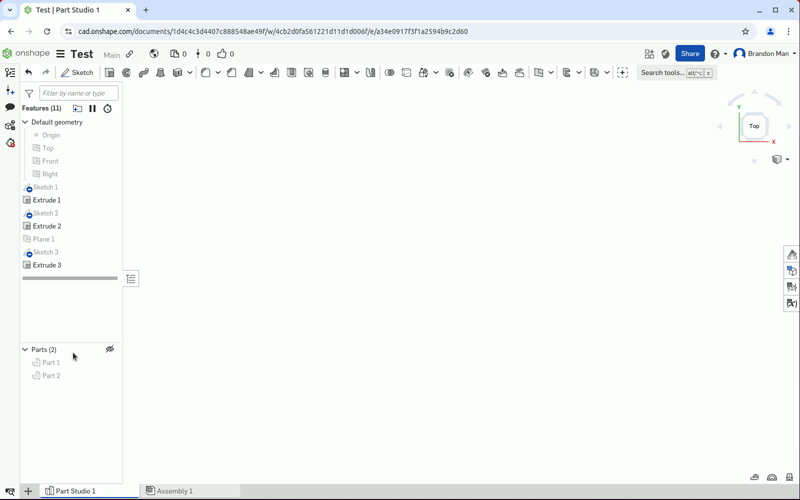
key_down(shift)
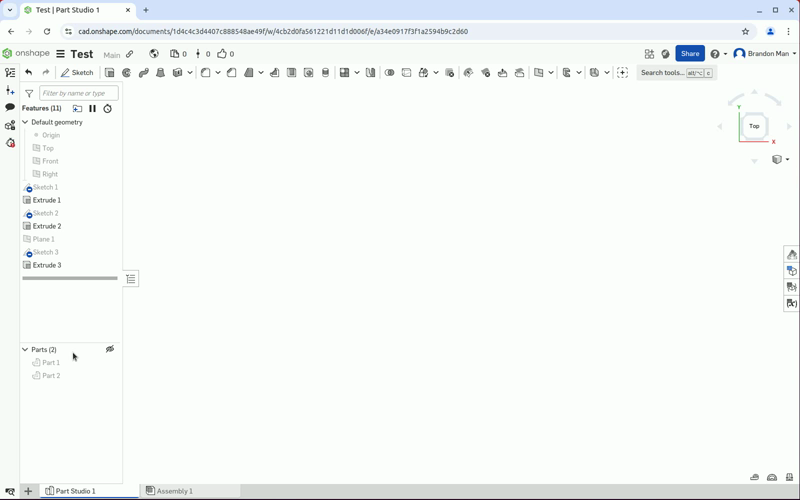
key(up)
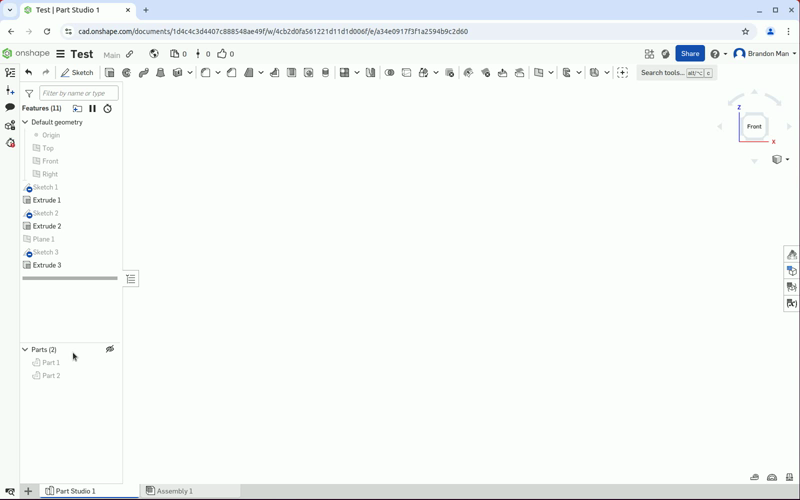
key_up(shift)
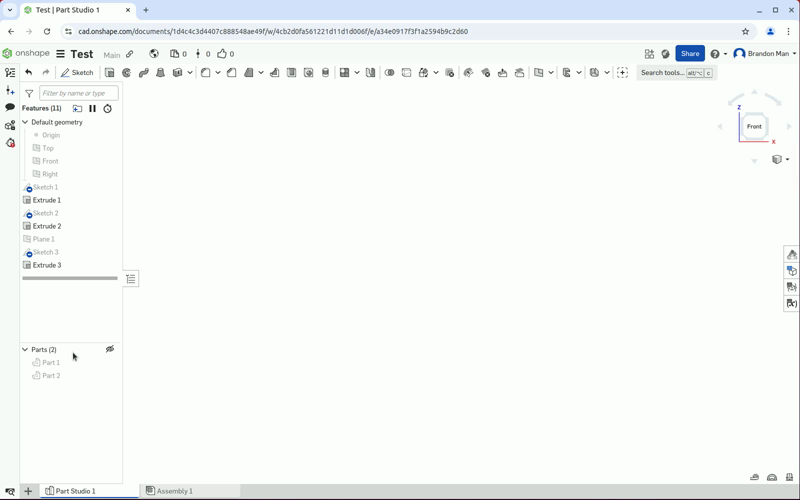
mouse_move(73, 352)
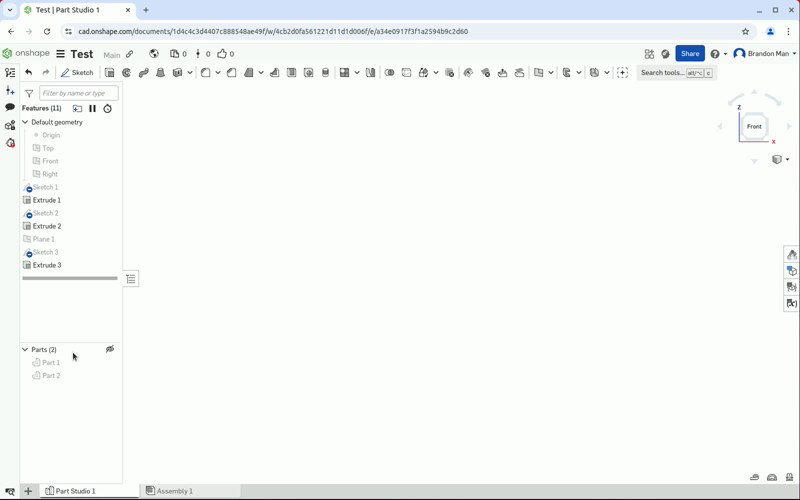
key(shift+y)
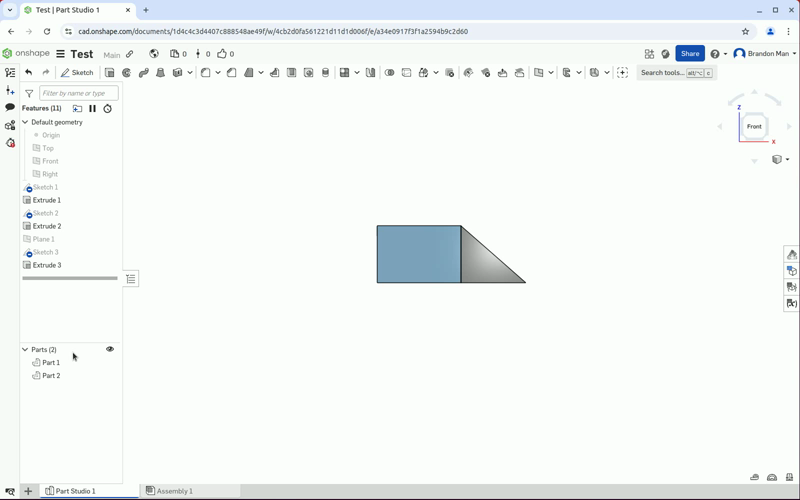
mouse_move(541, 75)
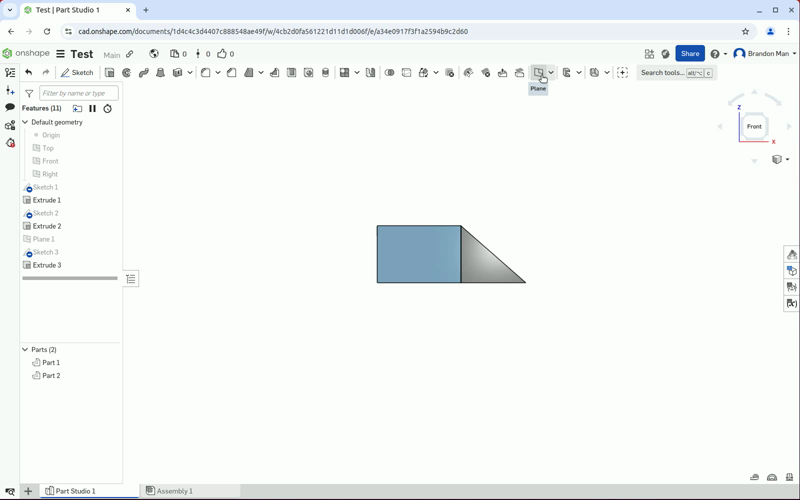
click(541, 75)
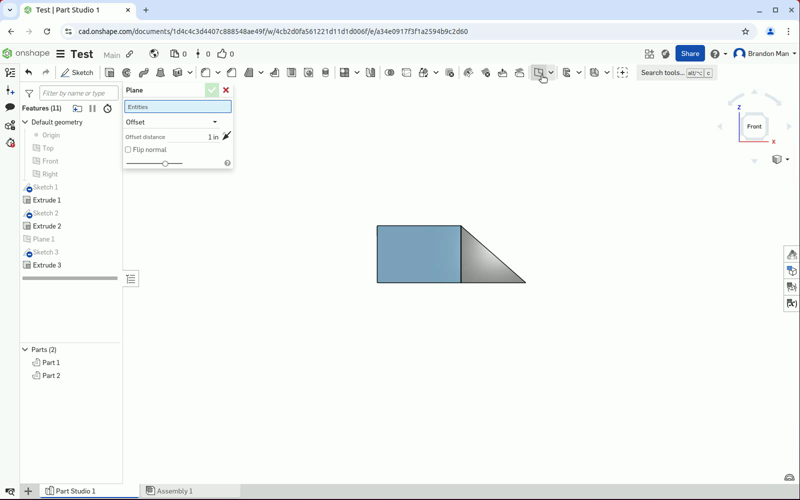
mouse_move(73, 163)
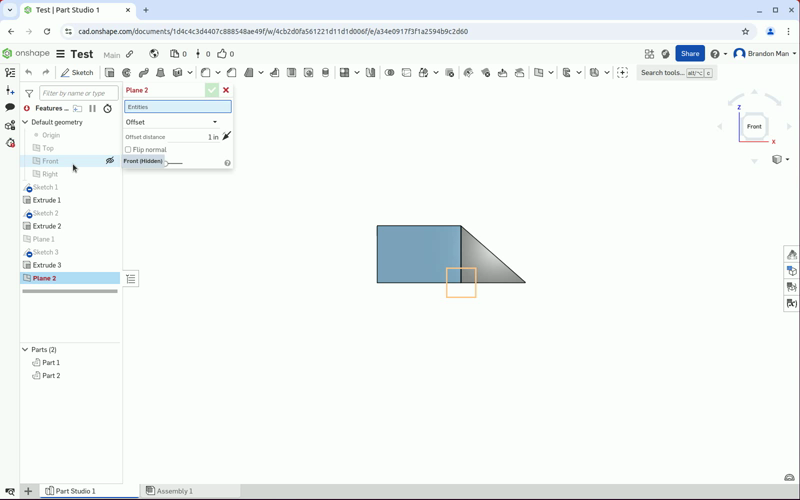
click(73, 163)
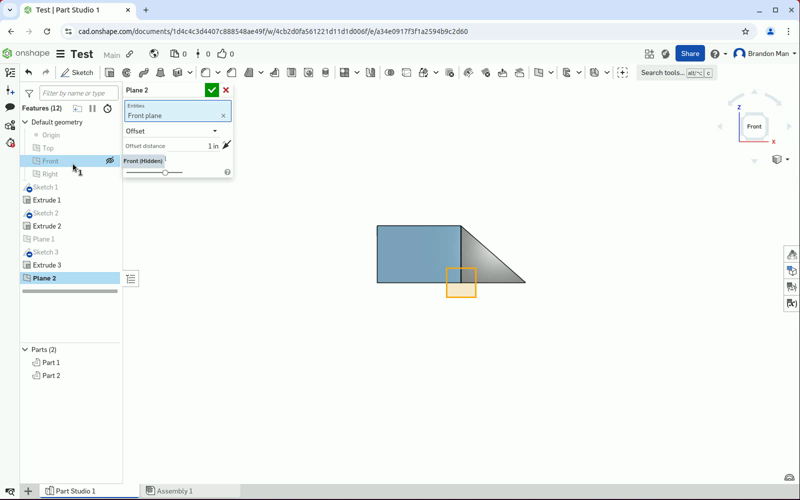
key(tab, 2)
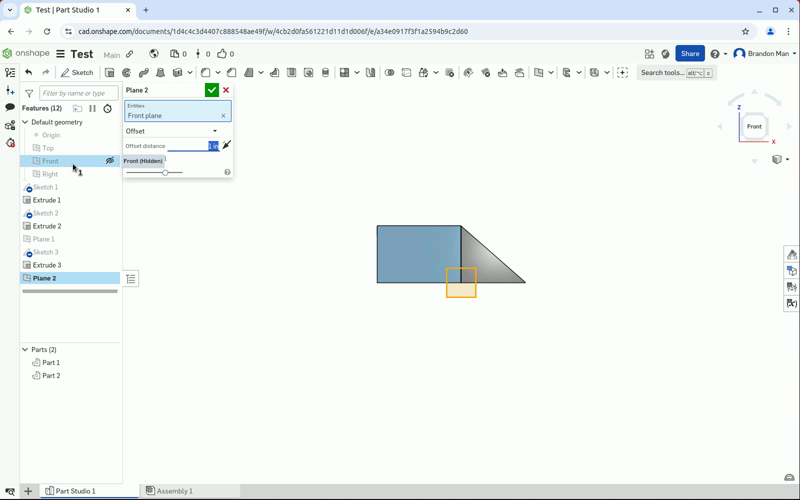
text(19.75)
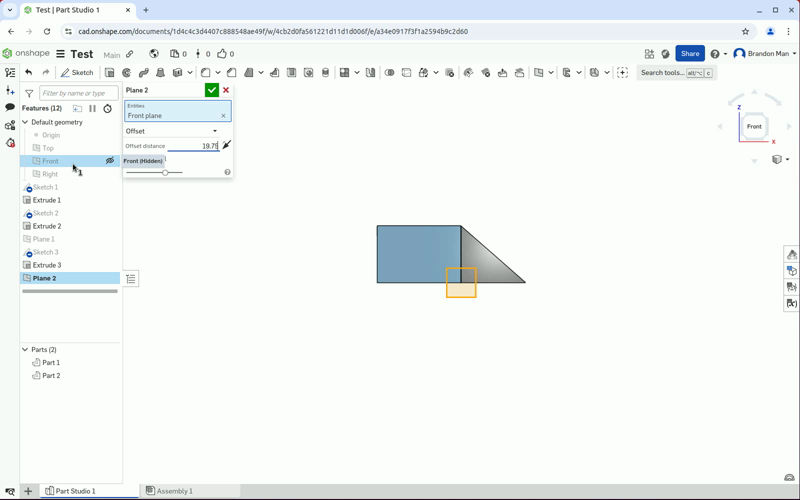
key(enter, 2)
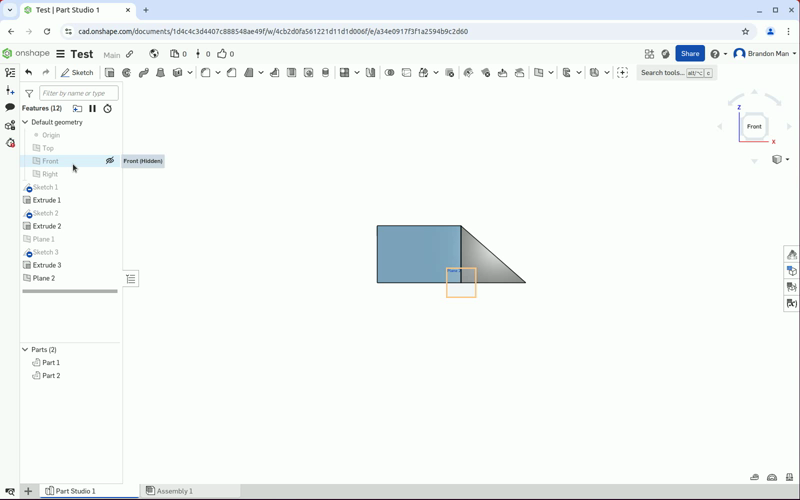
key(shift+s)
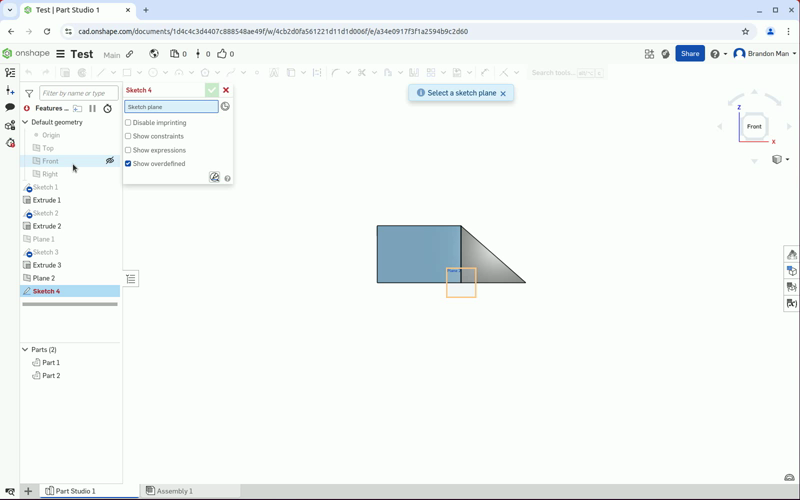
mouse_move(73, 280)
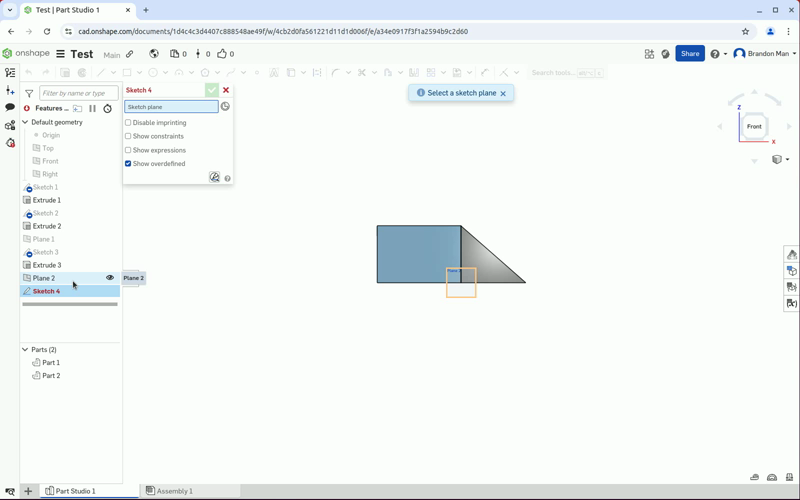
click(73, 280)
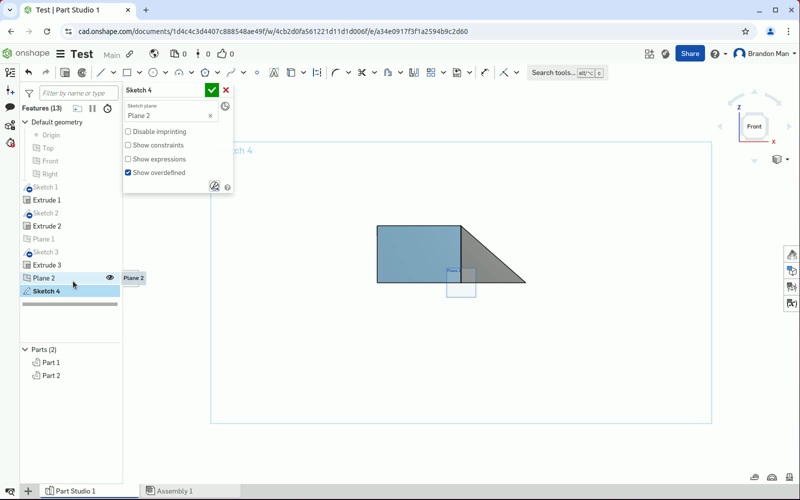
mouse_move(73, 352)
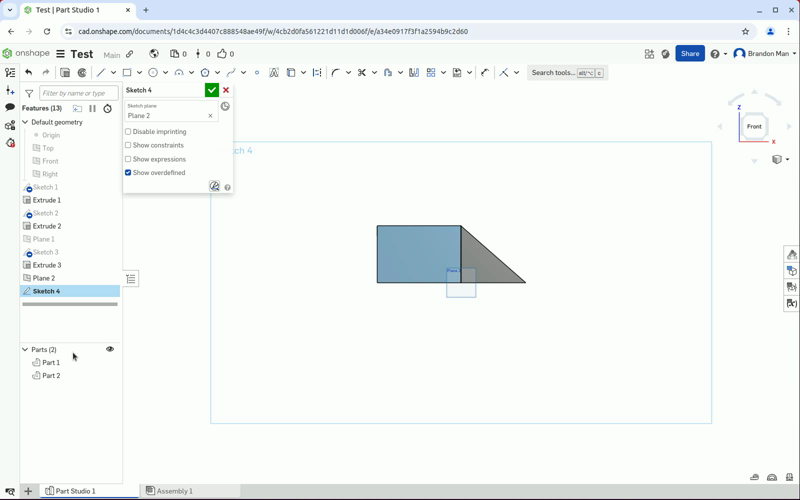
key(y)
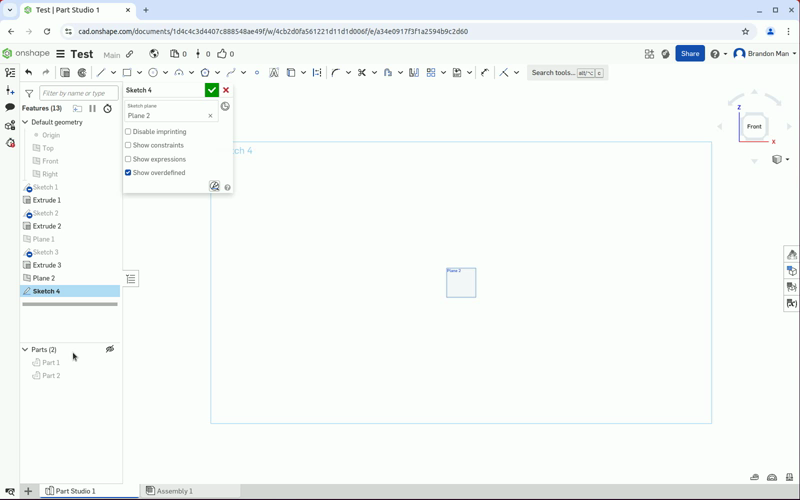
key(l)
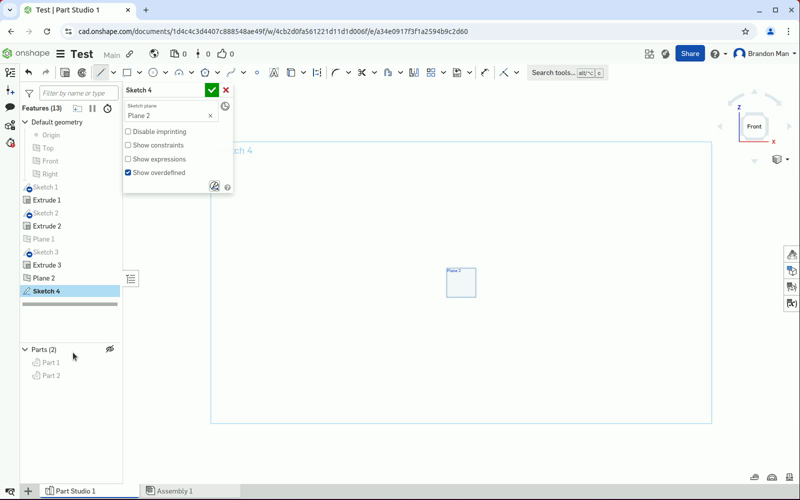
key_down(shift)
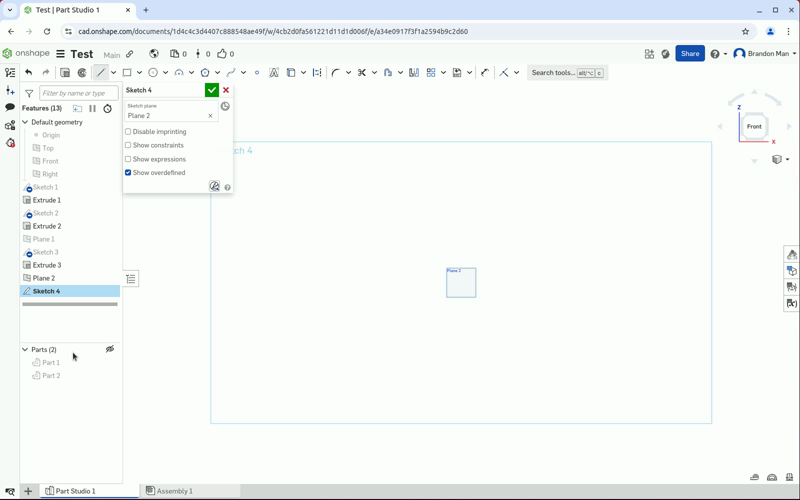
mouse_move(443, 282)
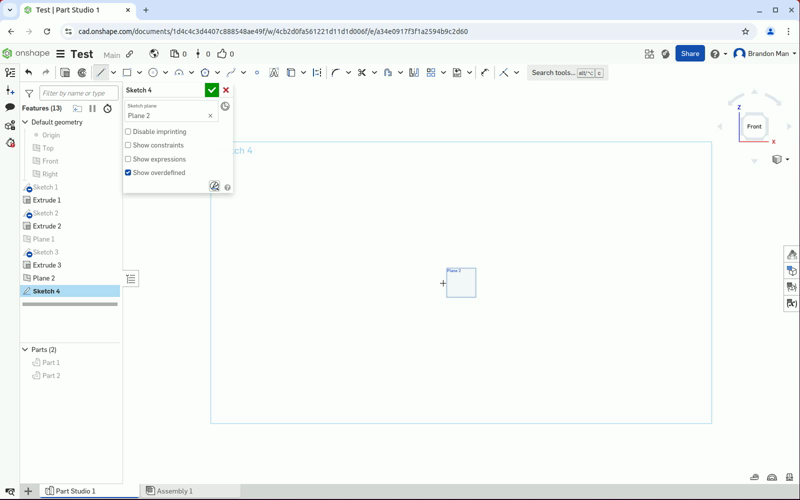
click(443, 282)
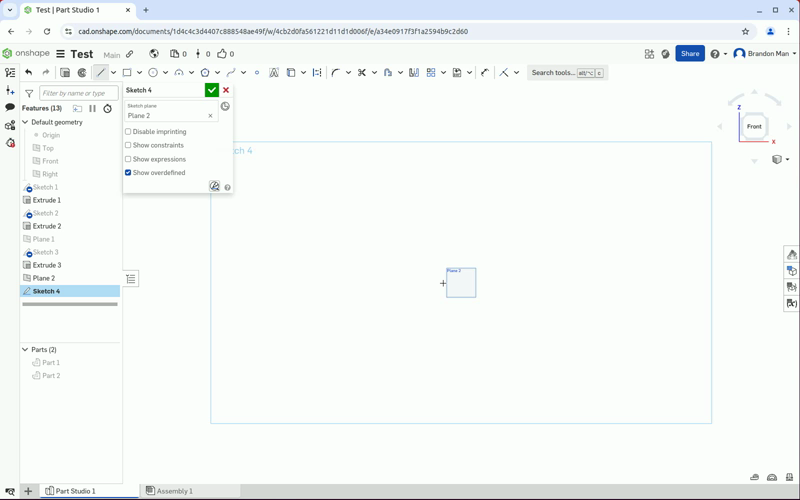
key_up(shift)
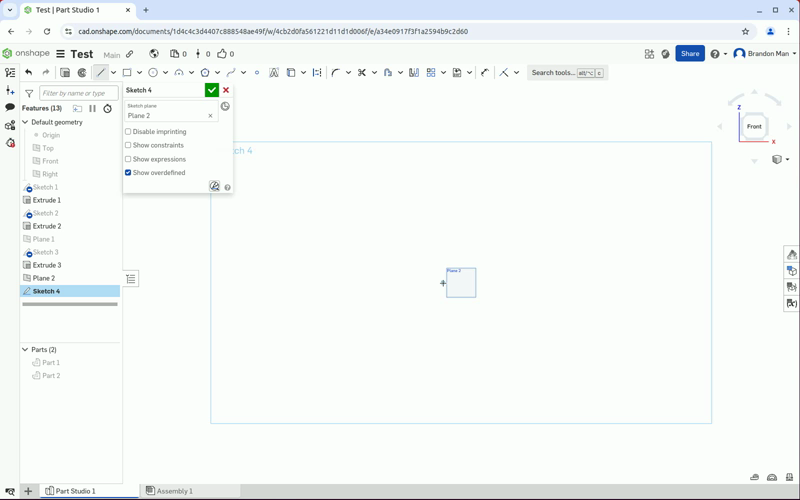
key_down(shift)
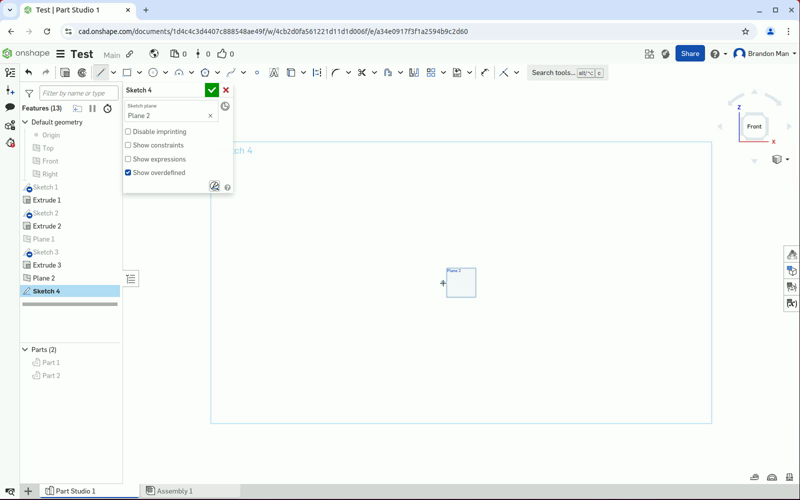
mouse_move(473, 282)
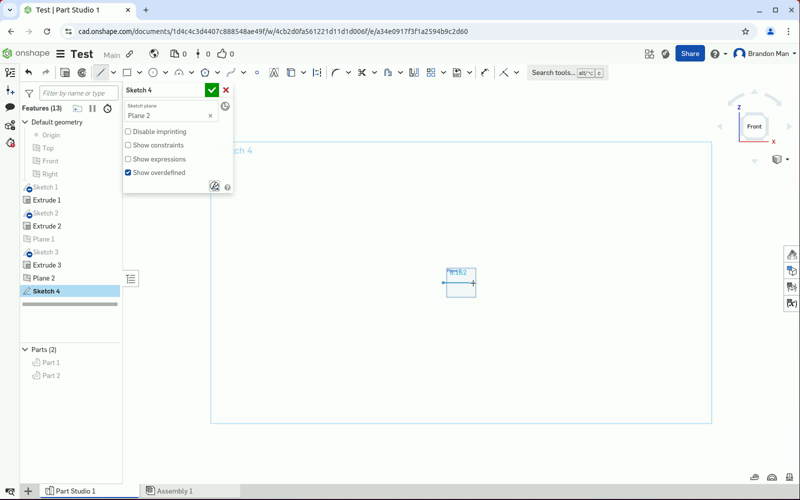
mouse_move(482, 282)
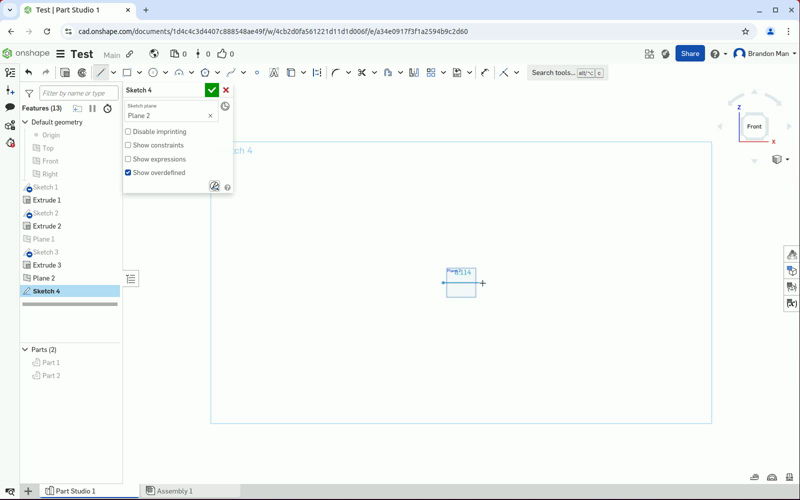
click(482, 282)
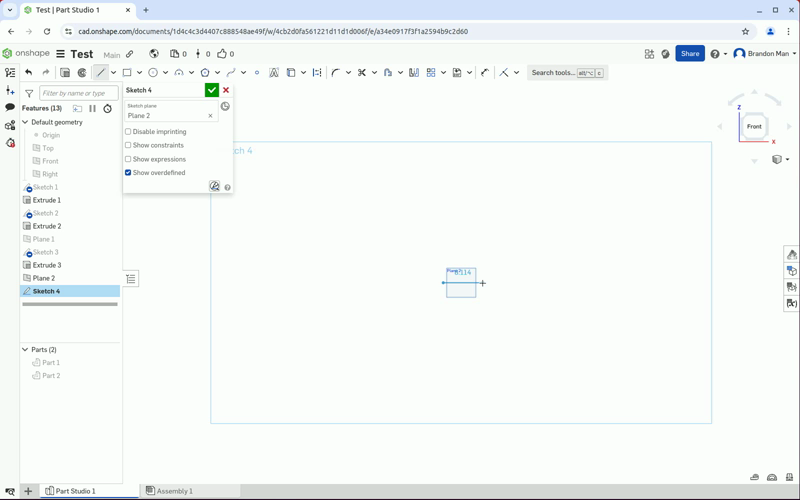
key_up(shift)
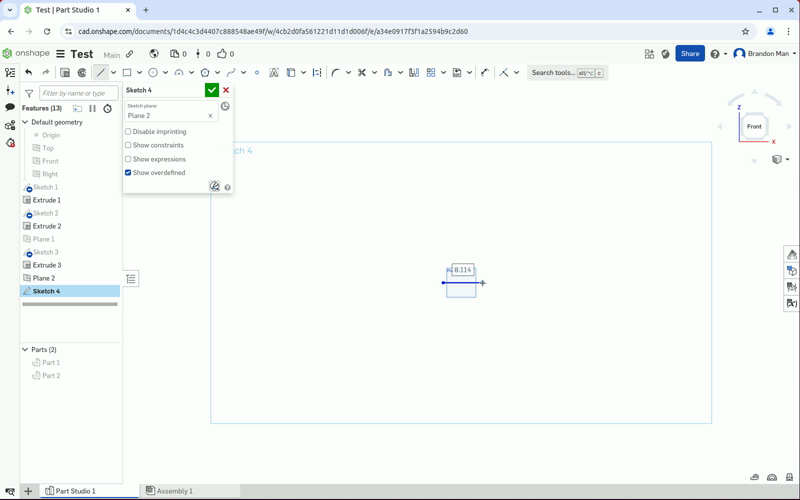
key_down(shift)
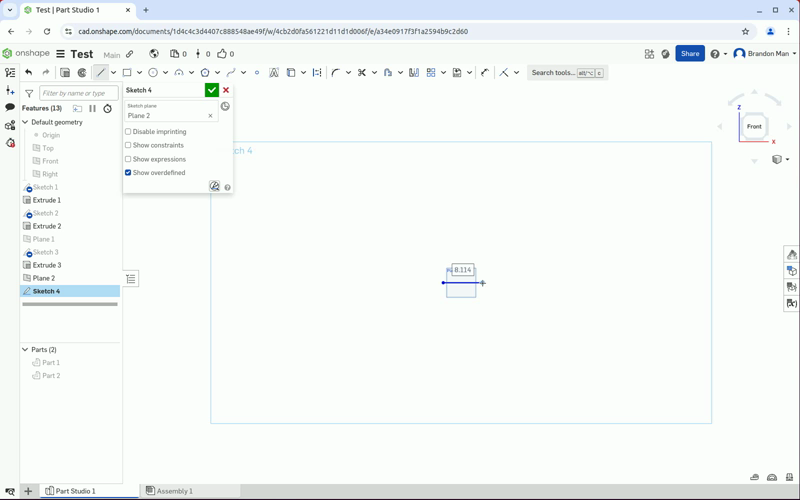
mouse_move(512, 282)
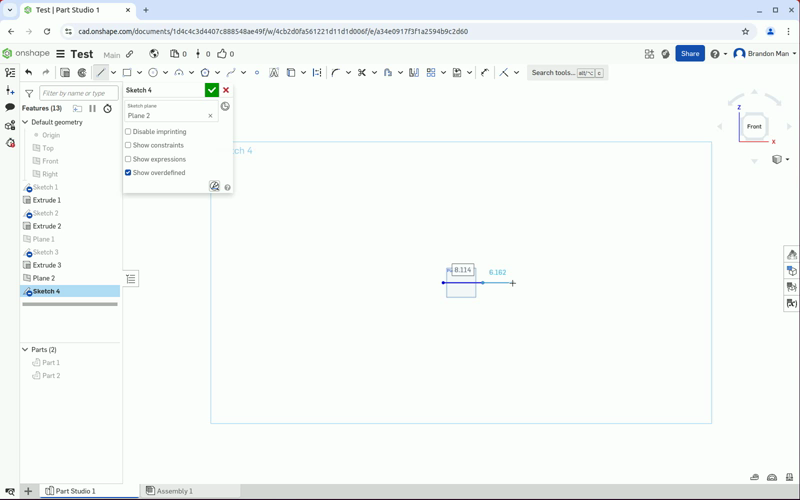
mouse_move(482, 245)
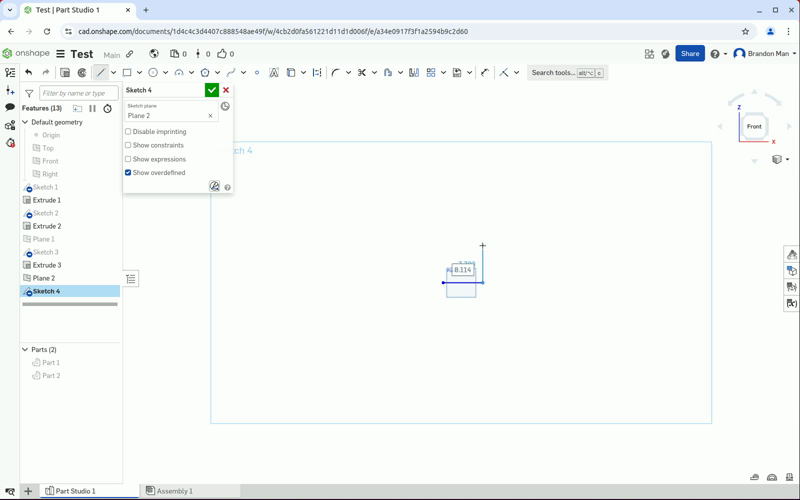
click(482, 245)
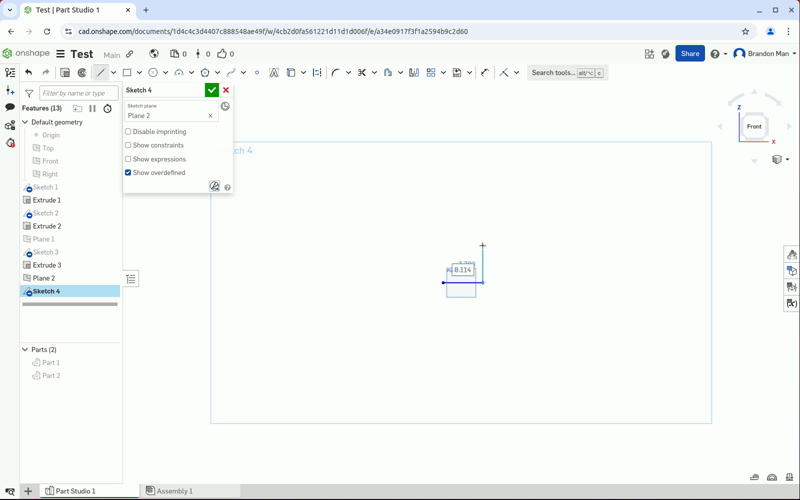
key_up(shift)
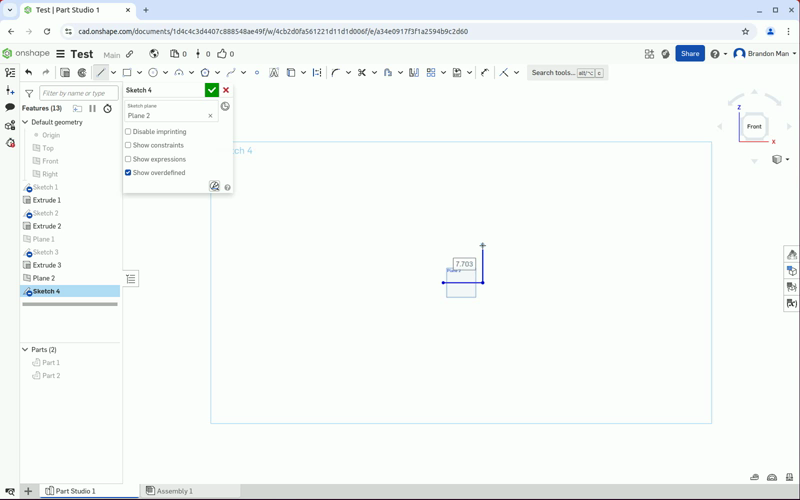
key_down(shift)
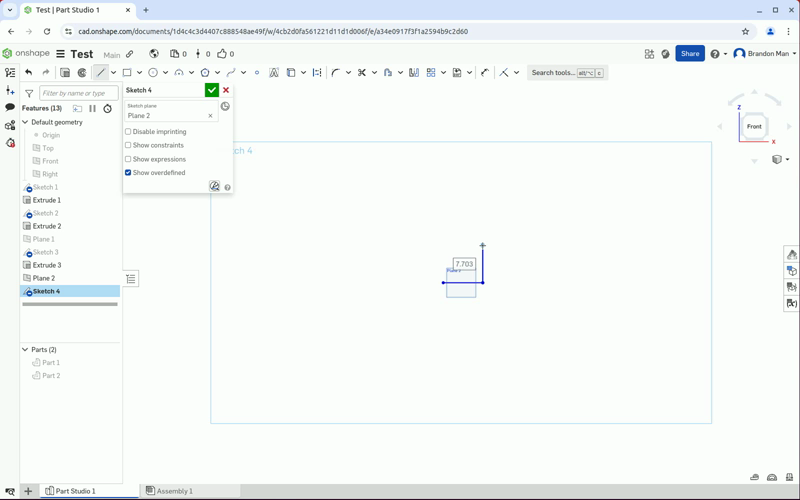
mouse_move(512, 245)
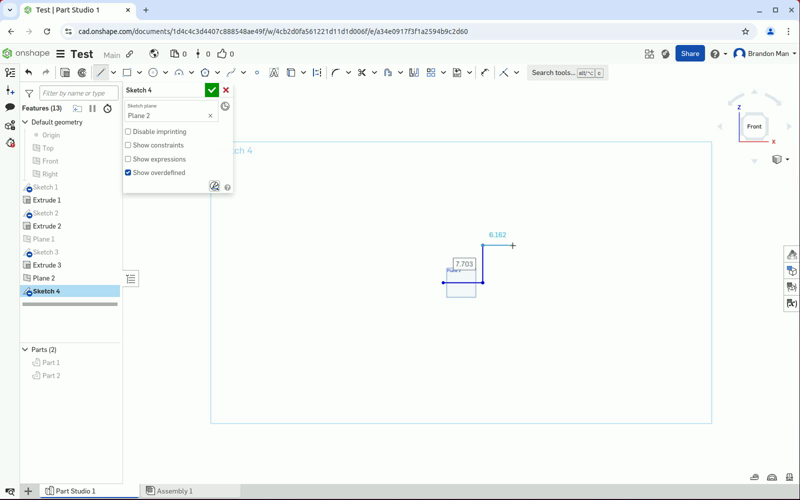
mouse_move(461, 226)
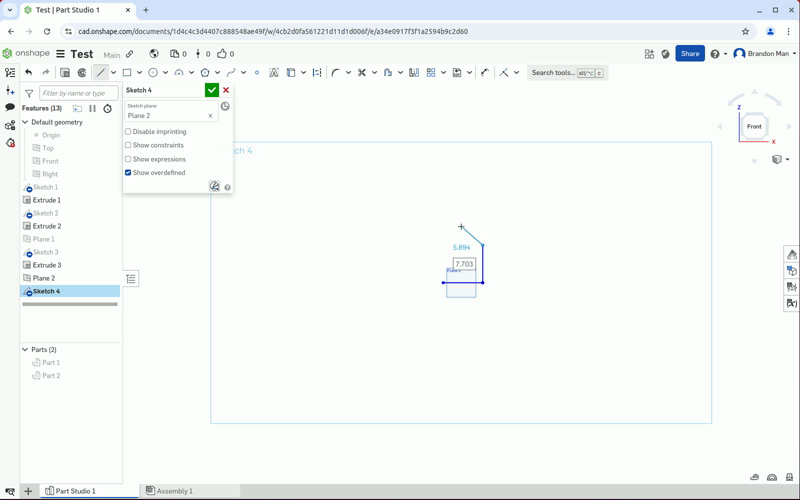
click(461, 226)
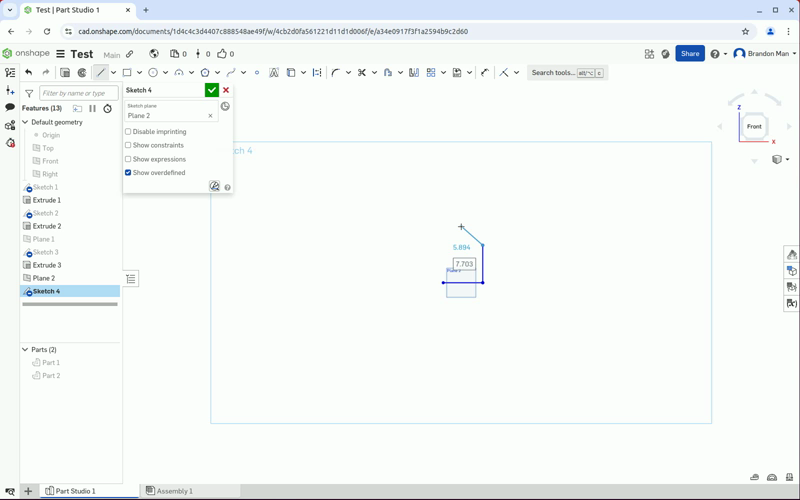
key_up(shift)
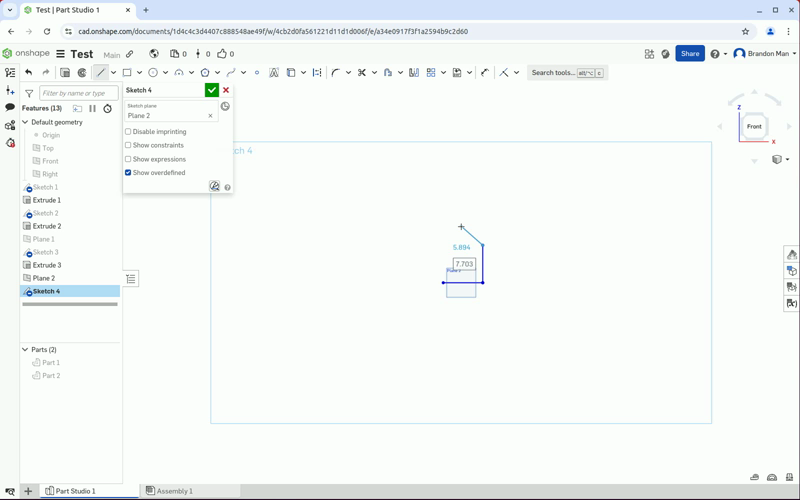
key_down(shift)
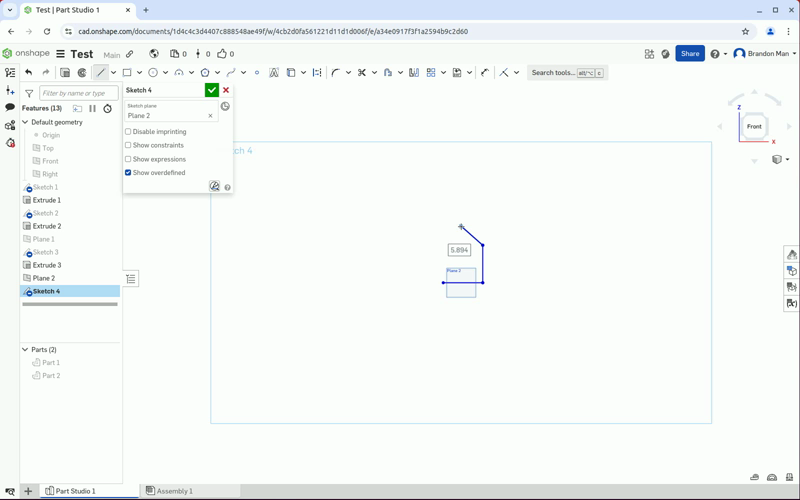
mouse_move(491, 226)
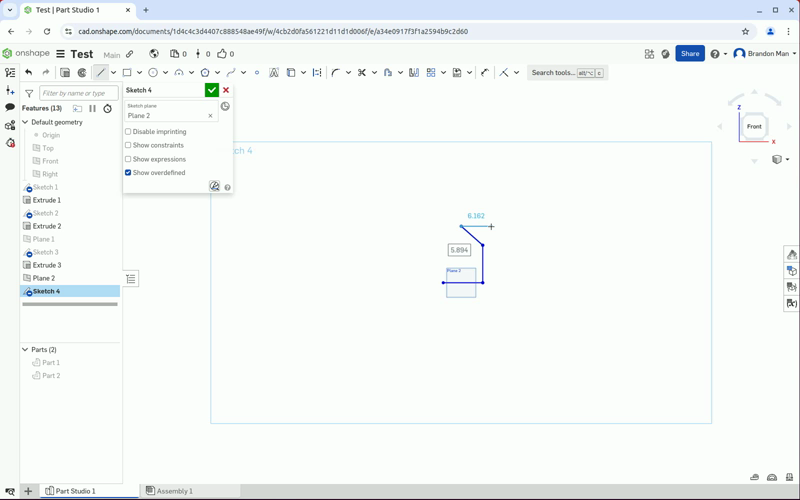
mouse_move(443, 226)
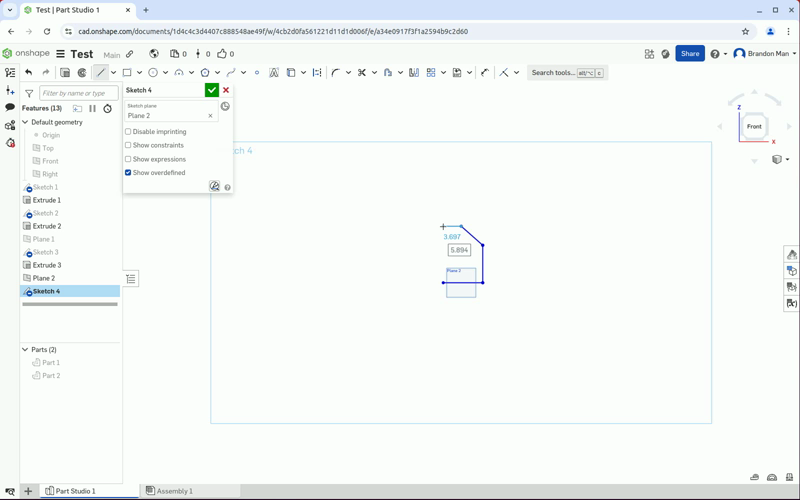
click(443, 226)
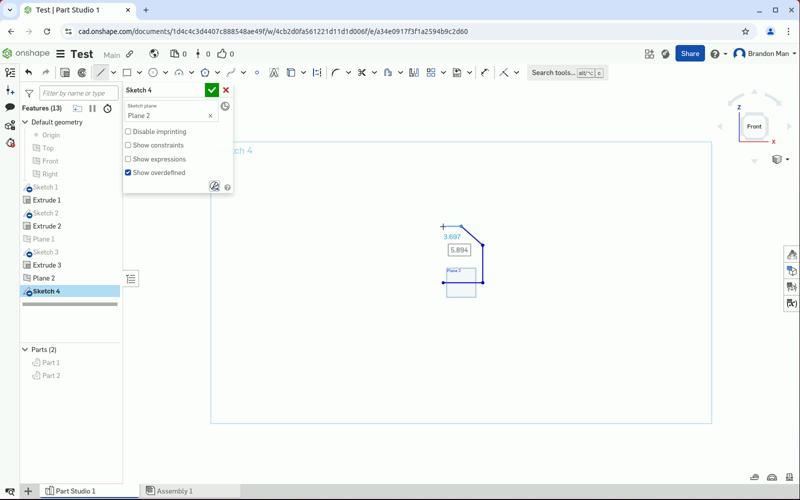
key_up(shift)
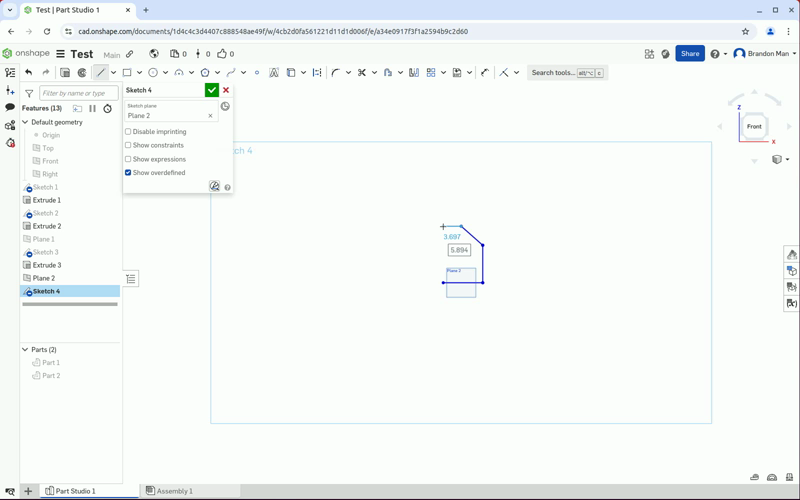
mouse_move(473, 226)
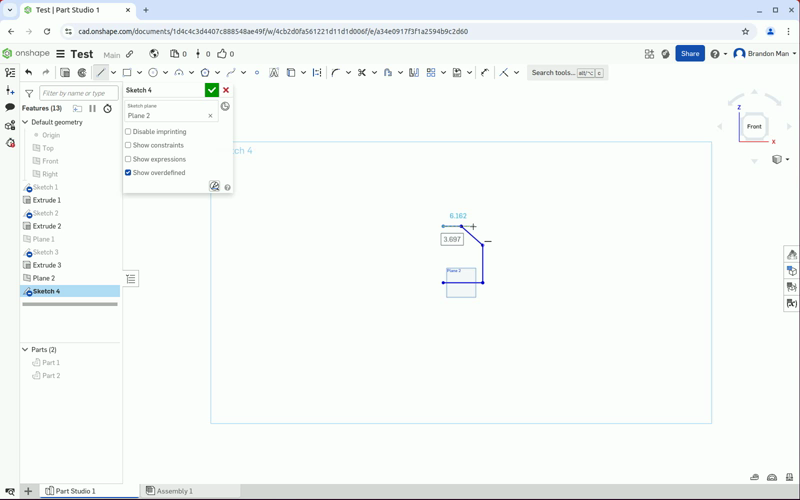
key_down(shift)
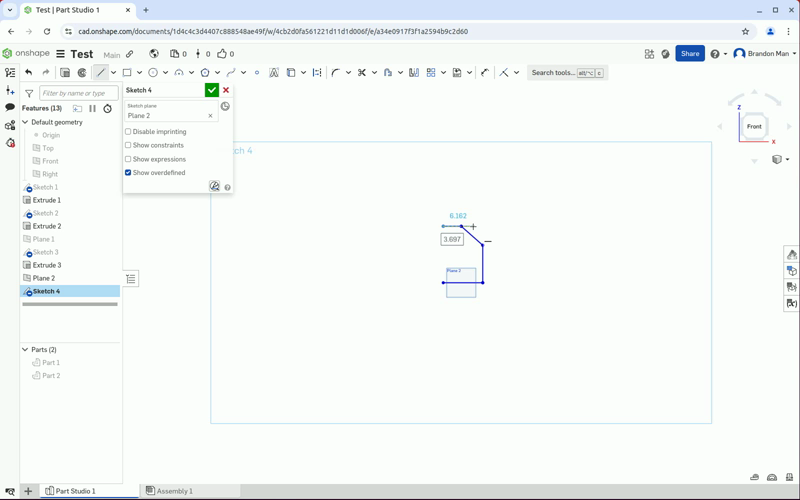
mouse_move(443, 282)
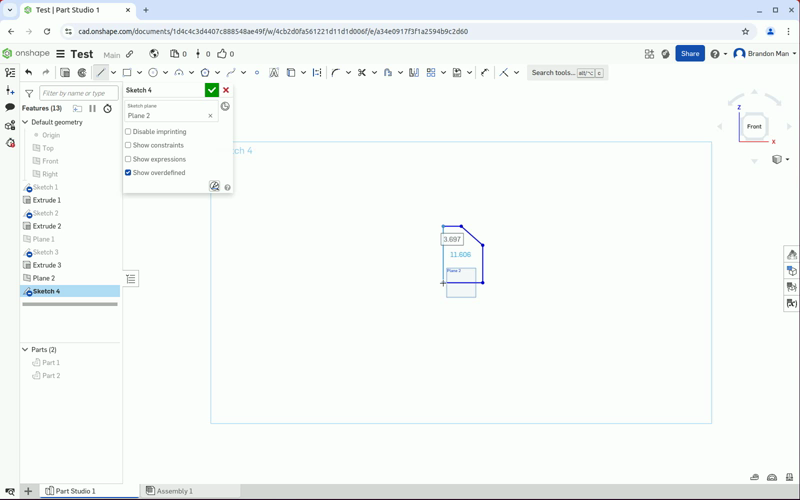
key_up(shift)
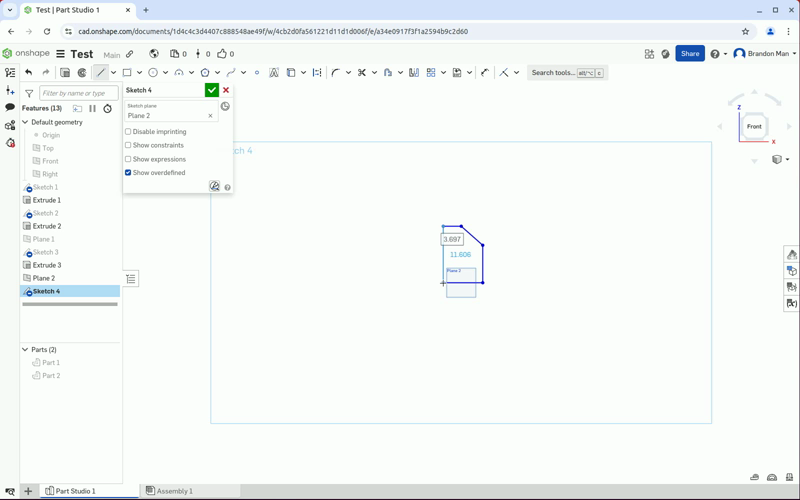
click(443, 282)
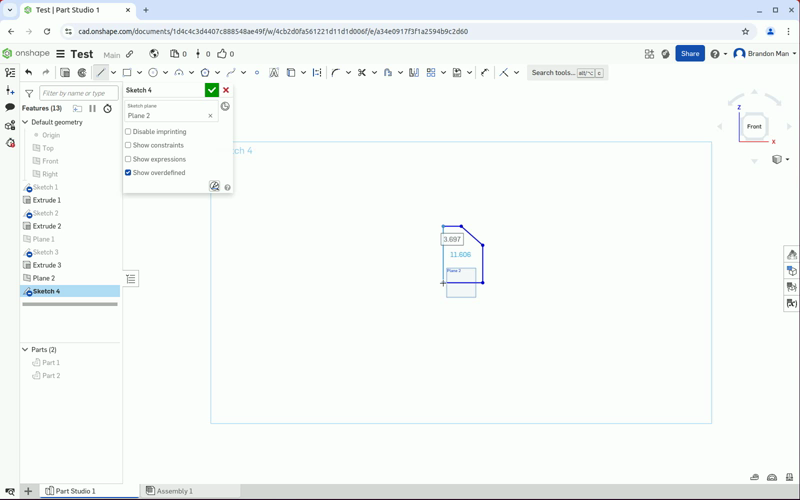
key(esc)
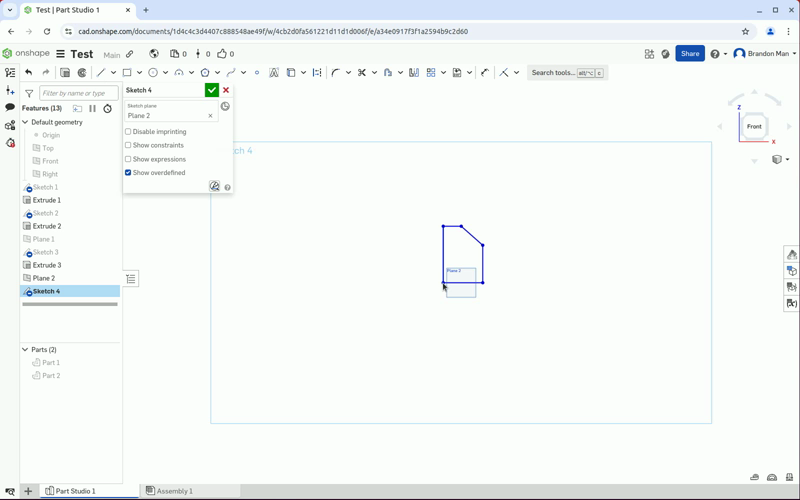
mouse_move(448, 266)
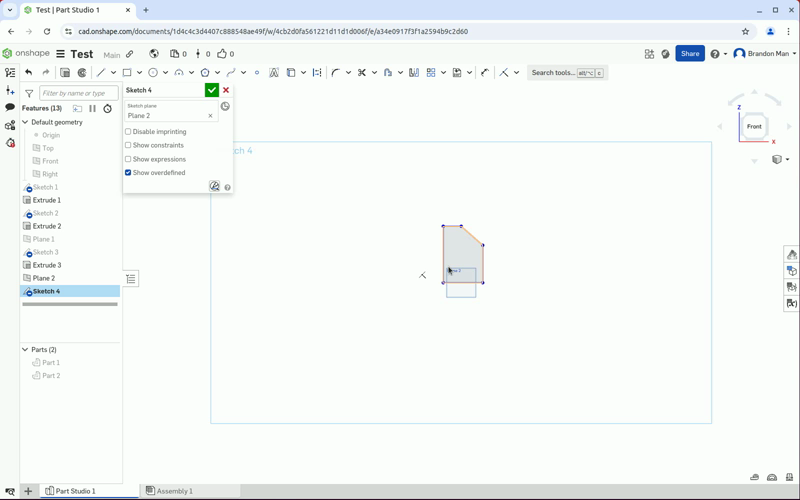
click(448, 266)
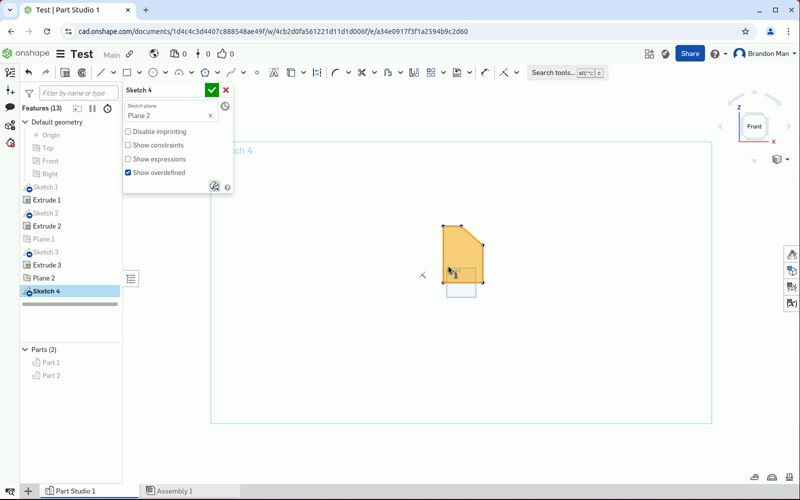
mouse_move(73, 352)
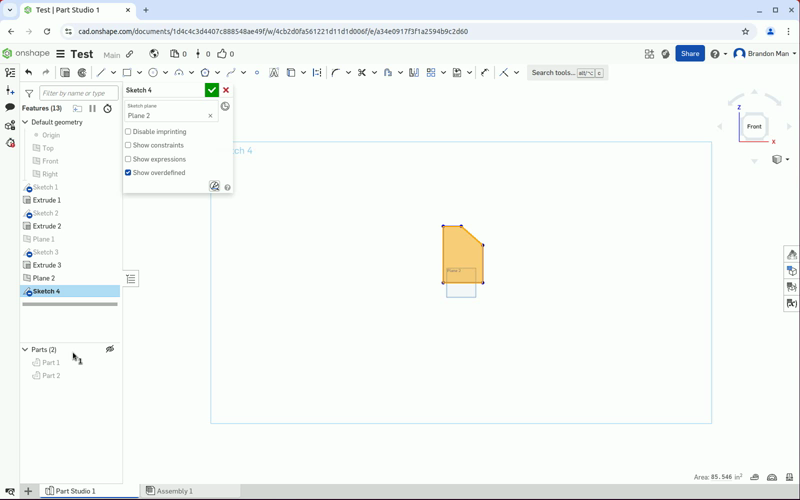
key(shift+y)
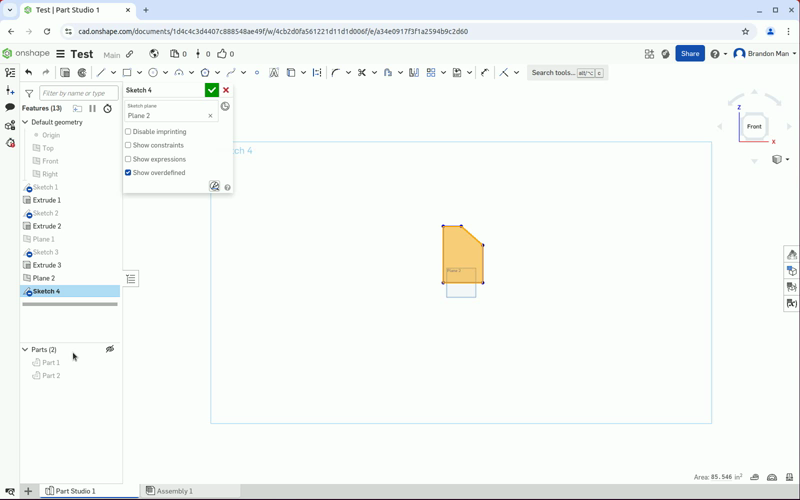
key(shift+e)
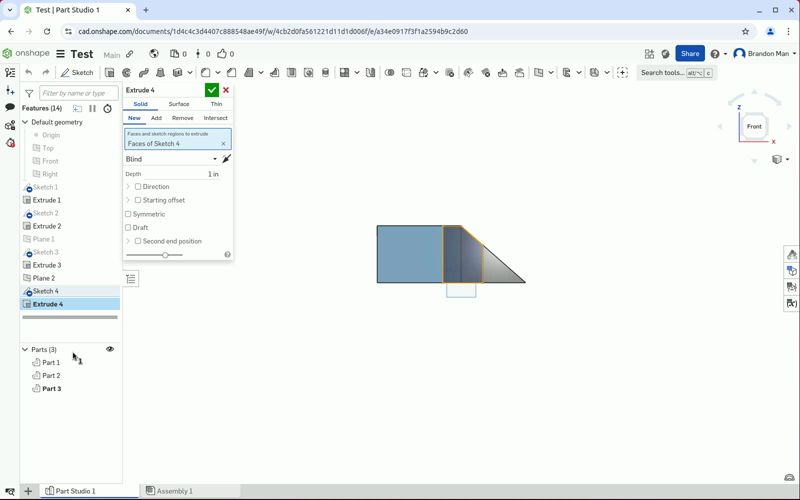
mouse_move(143, 106)
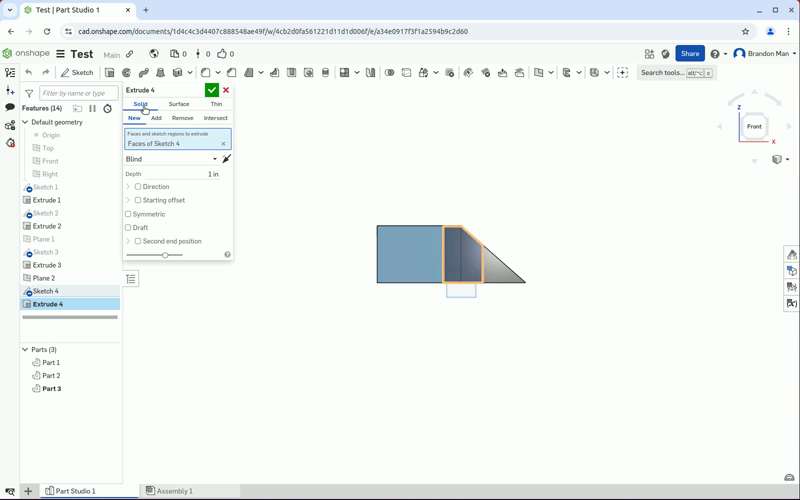
click(143, 106)
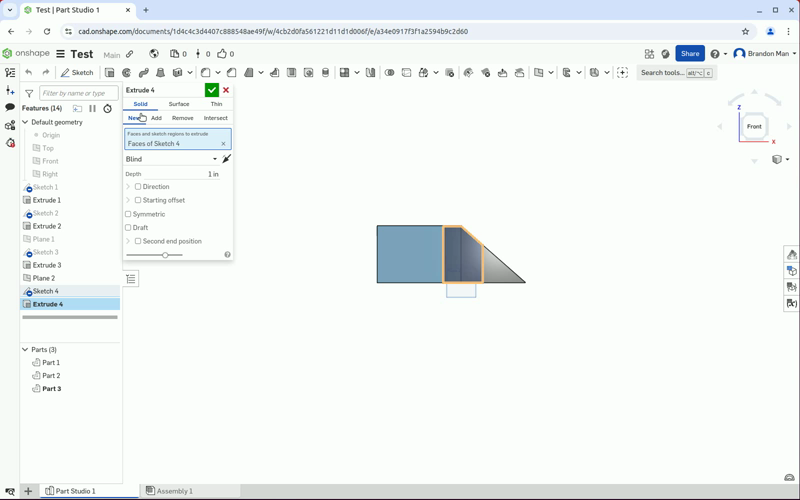
mouse_move(137, 120)
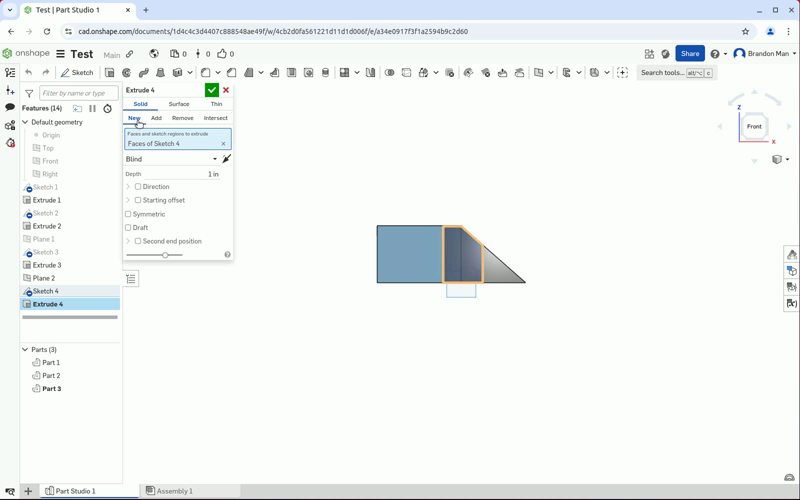
click(137, 120)
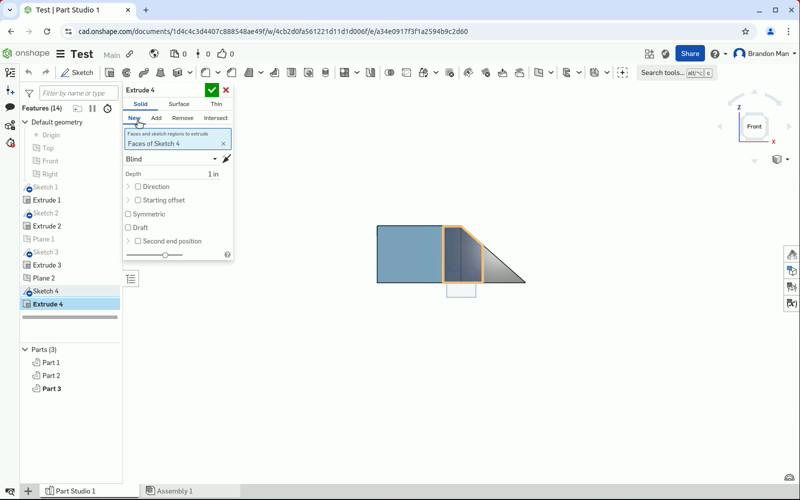
key(tab, 4)
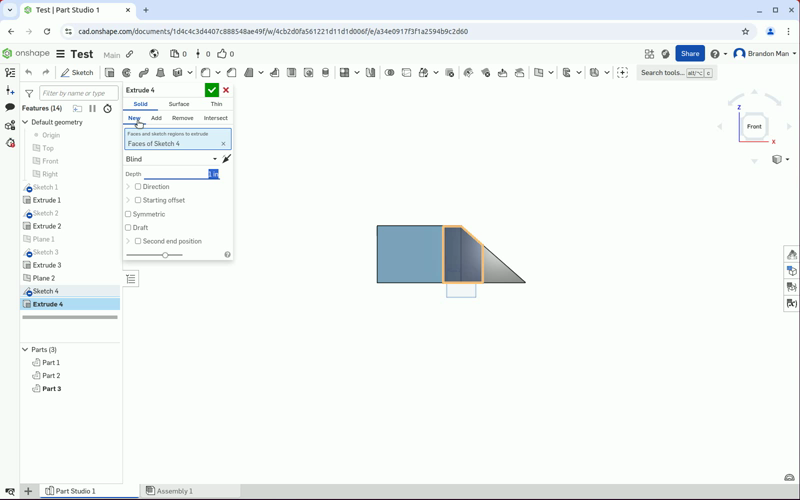
text(3.37)
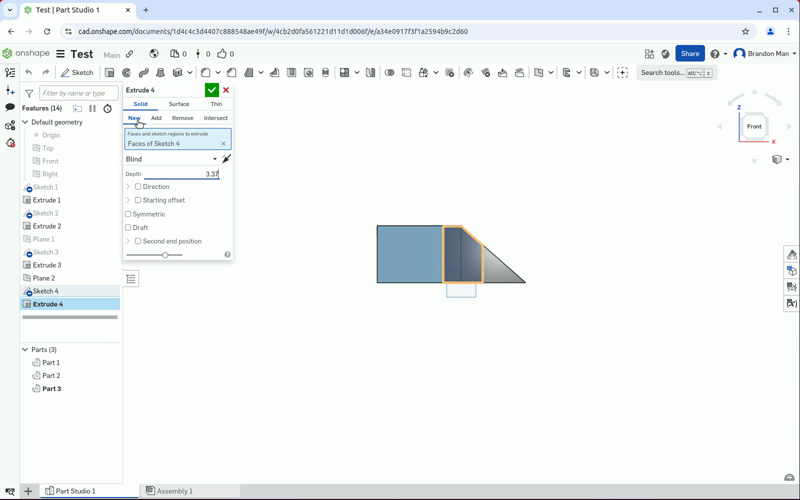
key(enter)
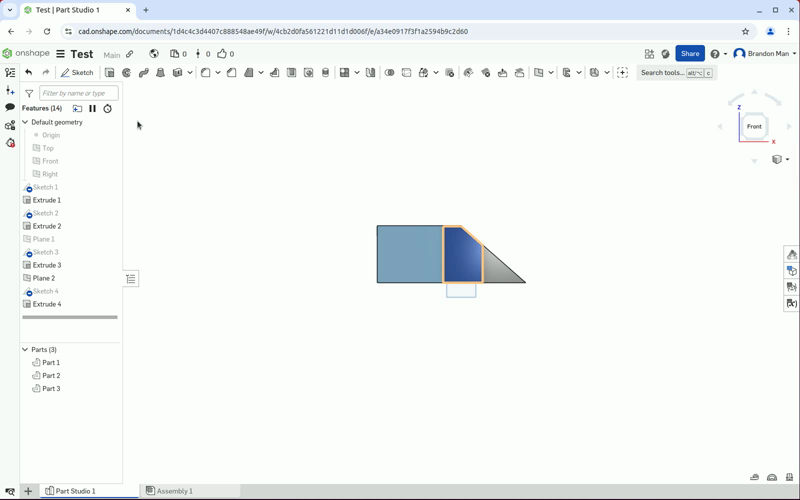
key(shift+h)
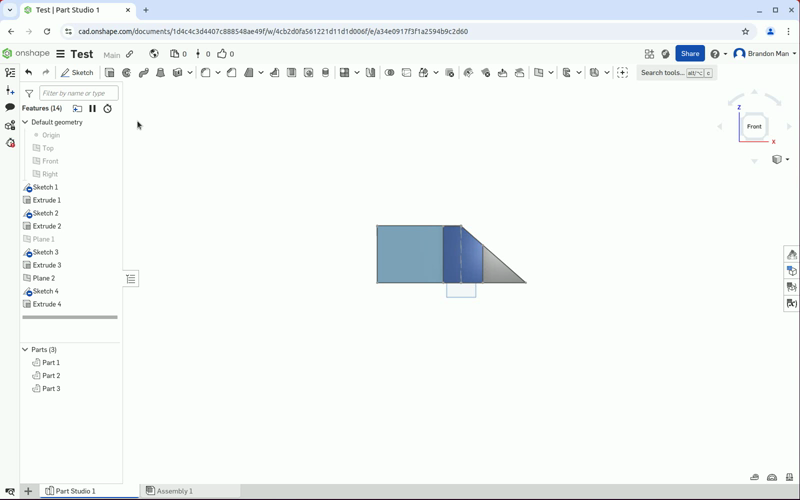
key(shift+h)
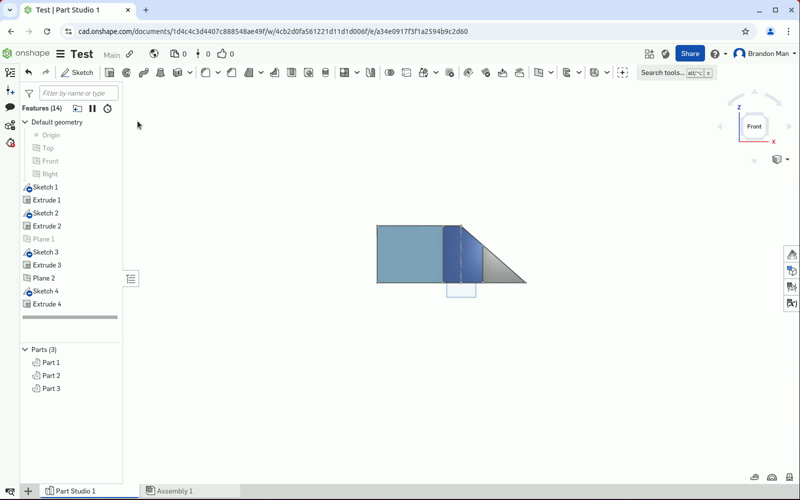
key(shift+7)
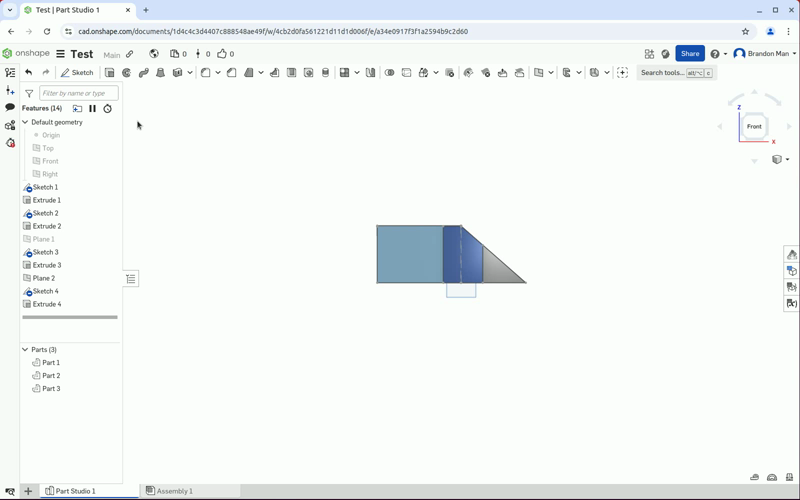
key(left, 2)
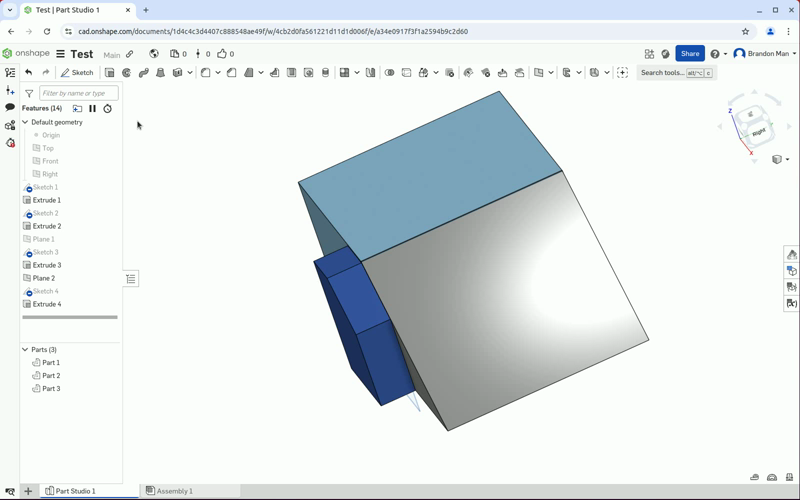
key(down, 2)
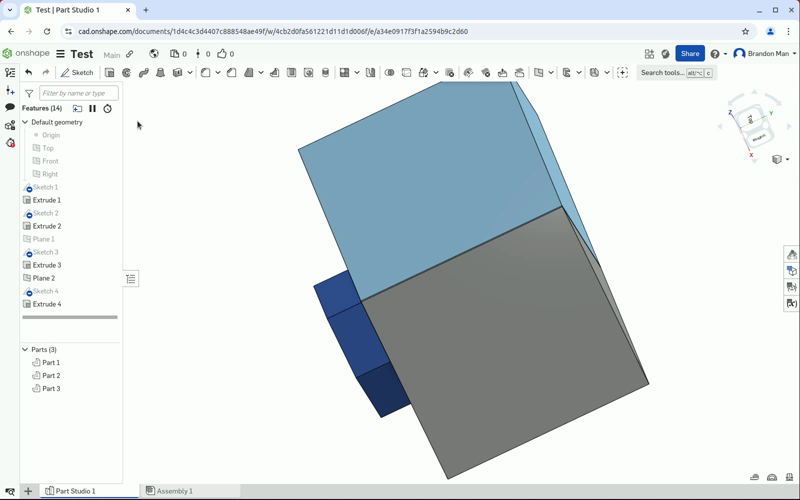
key(up, 2)
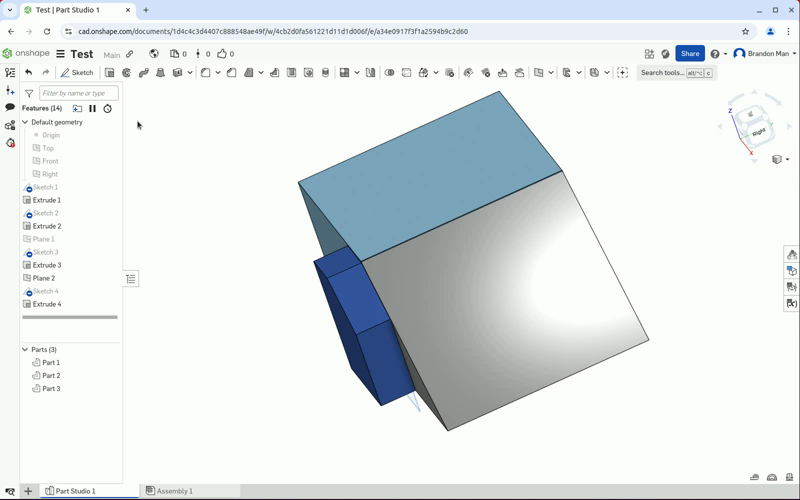
key(right, 2)
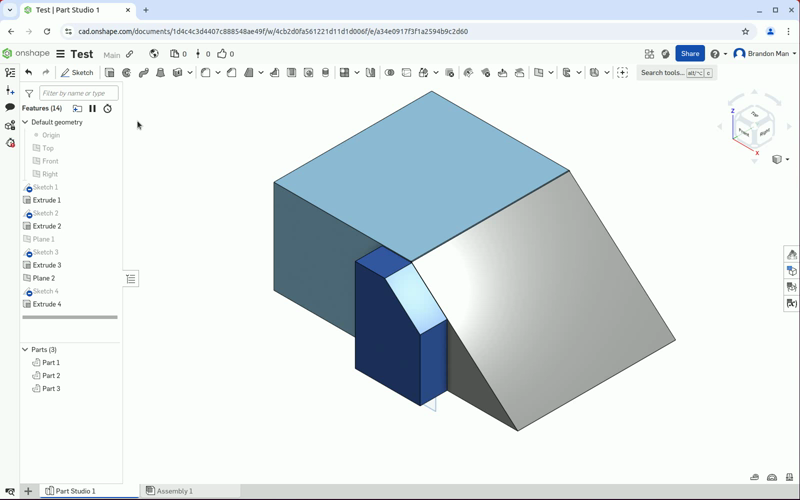
mouse_move(73, 189)
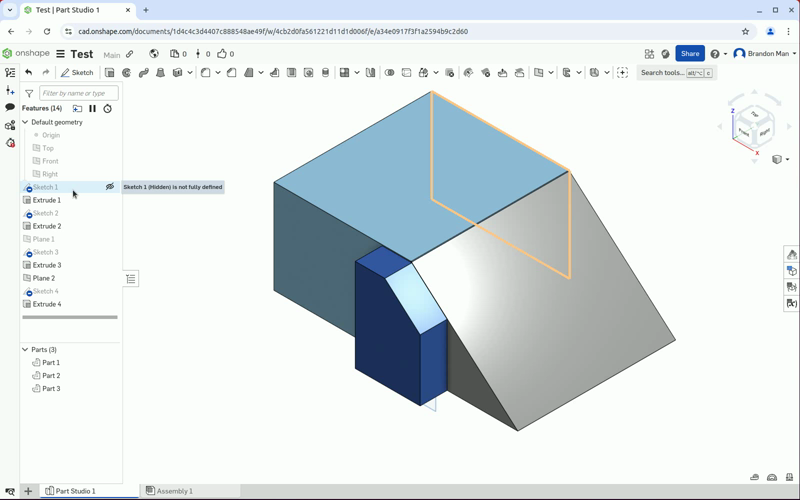
click(73, 189)